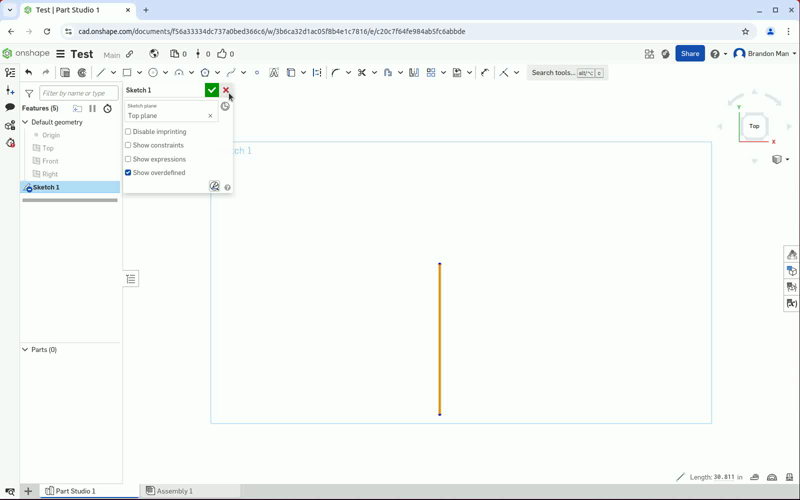
key(shift+h)
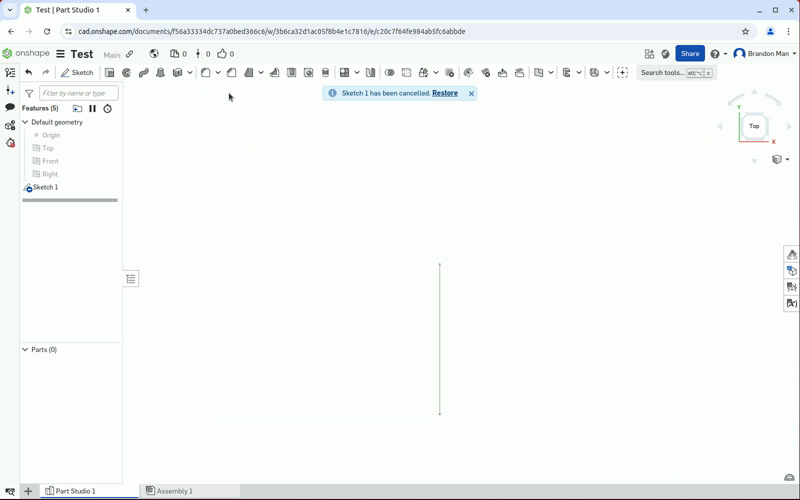
key(shift+s)
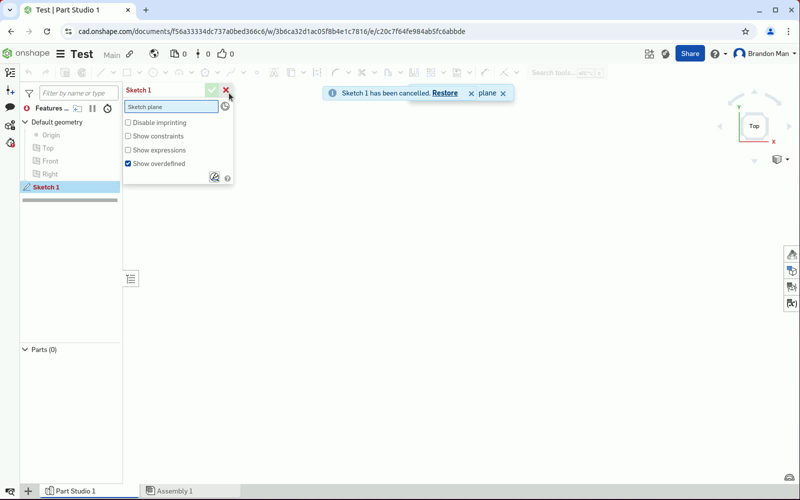
mouse_move(73, 150)
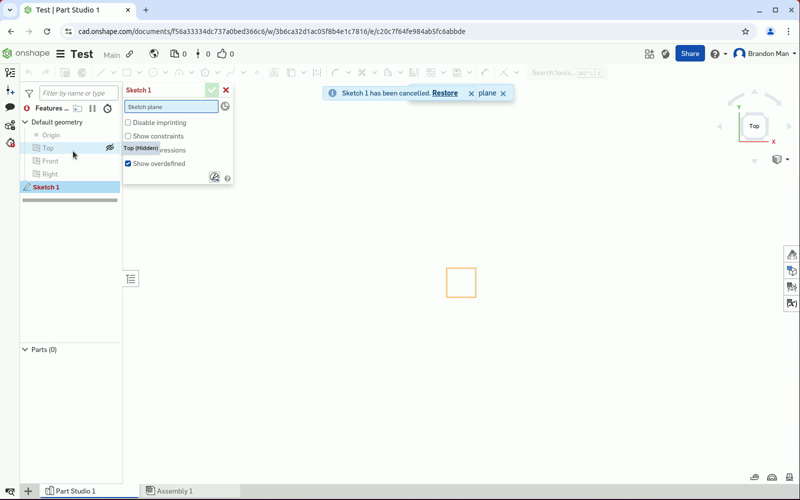
click(73, 150)
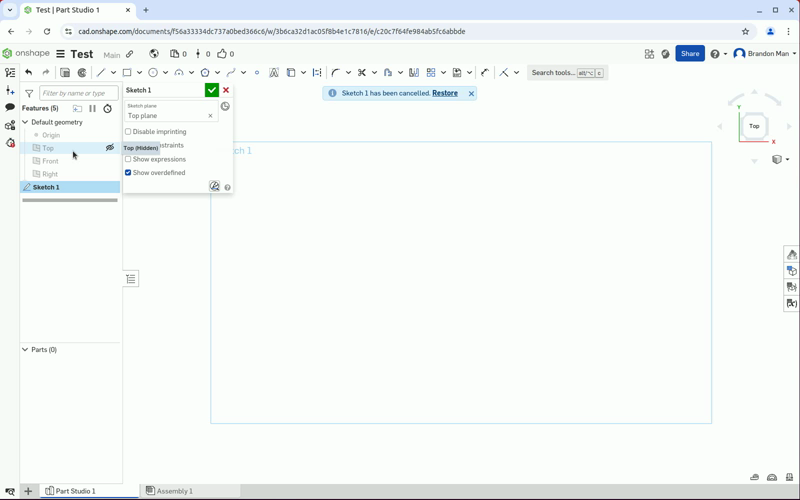
mouse_move(73, 352)
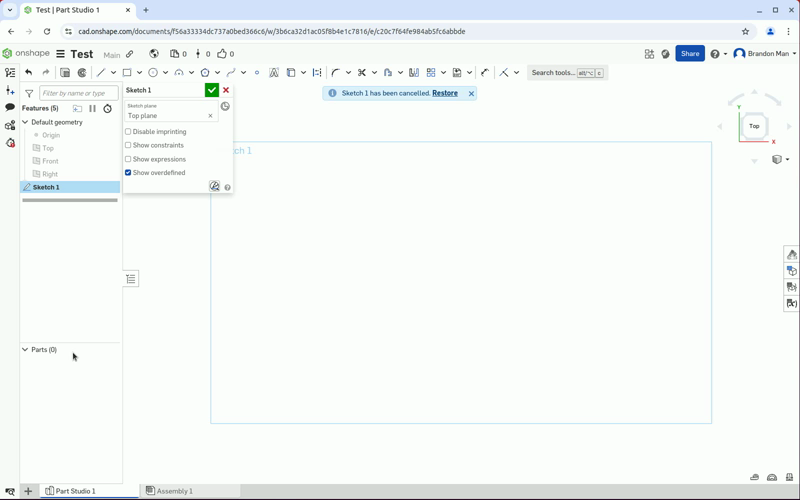
key(y)
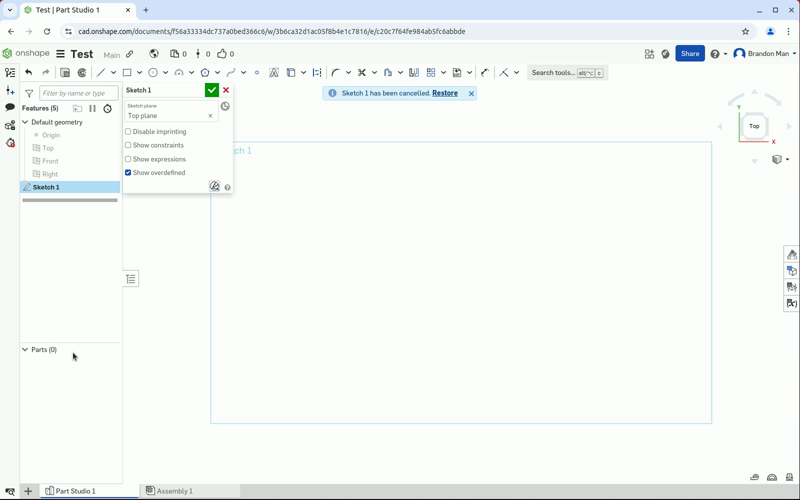
key(c)
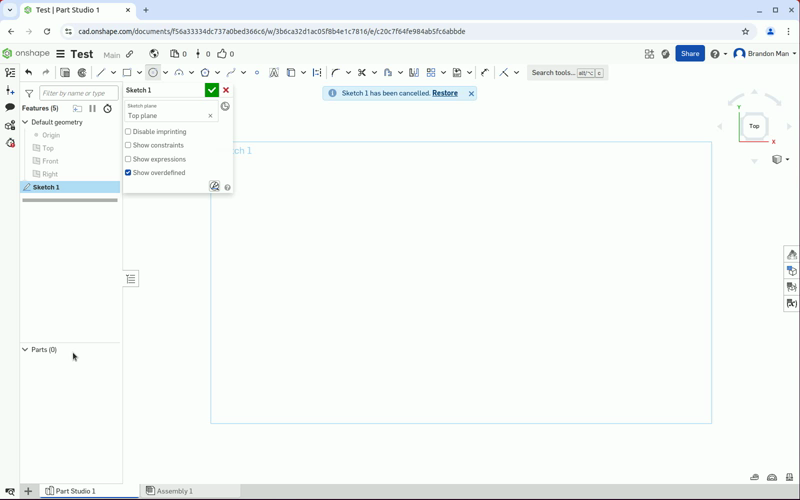
key_down(shift)
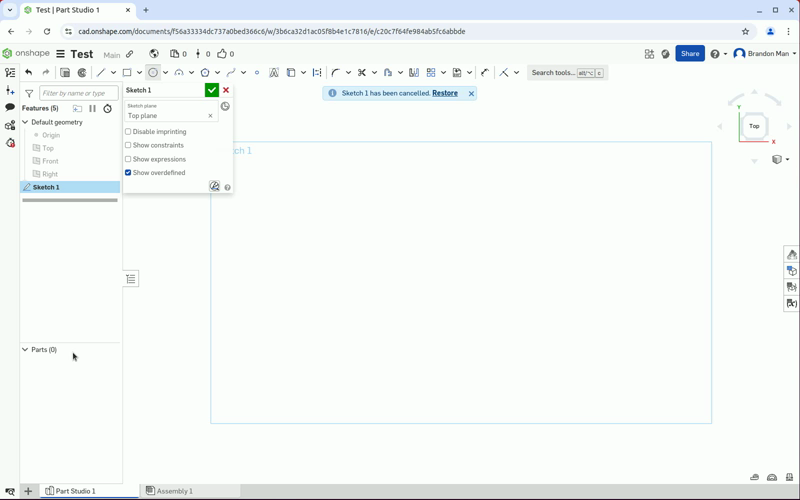
mouse_move(461, 282)
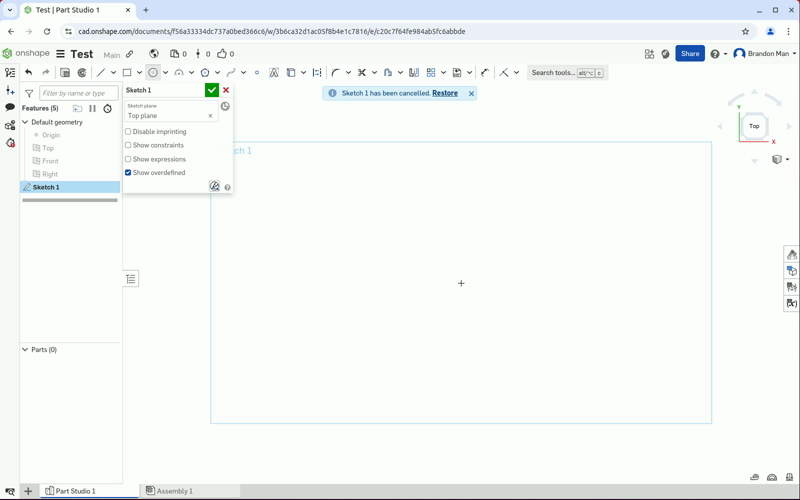
click(461, 282)
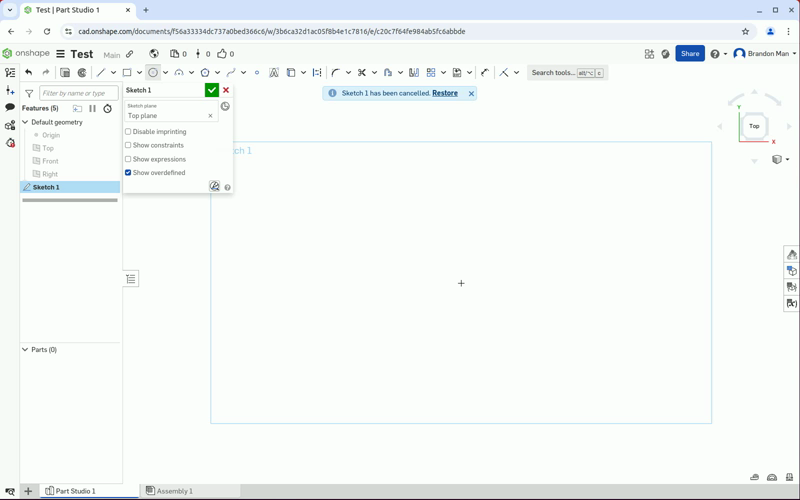
key_up(shift)
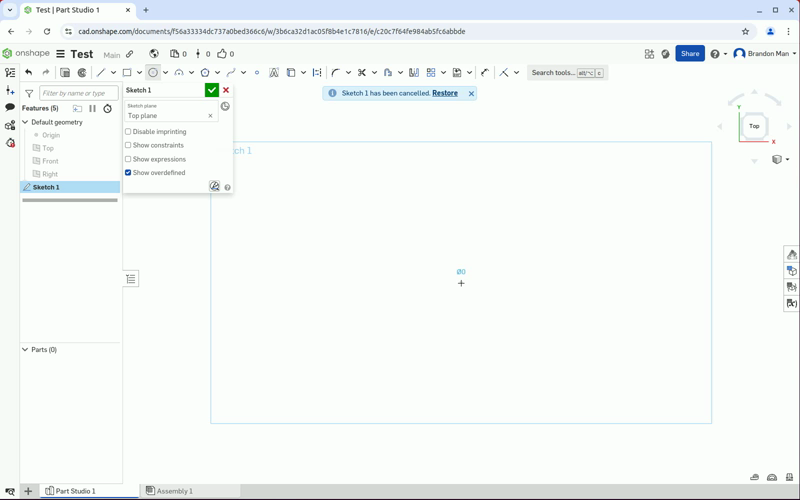
mouse_move(574, 282)
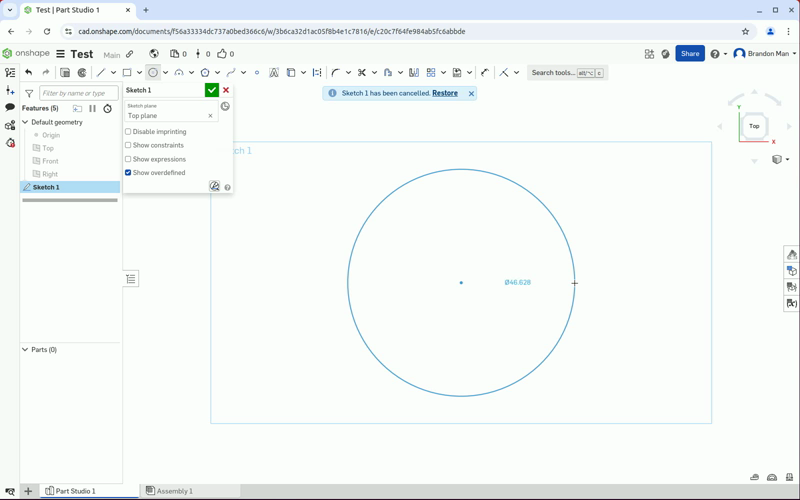
click(574, 282)
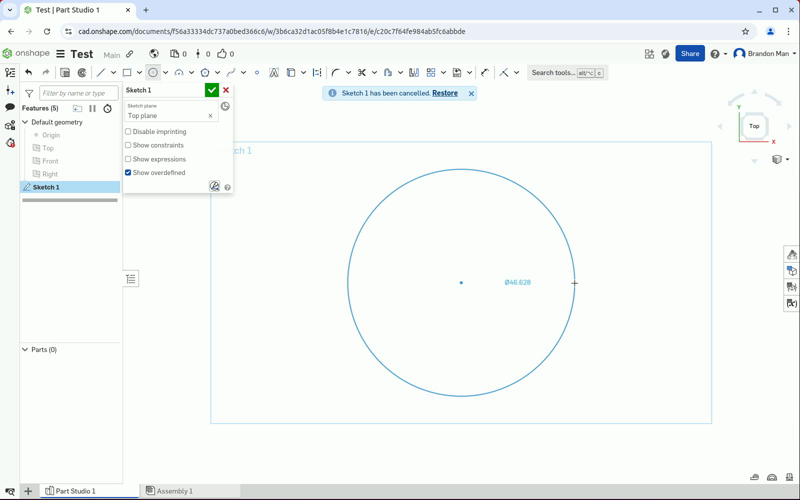
key(esc)
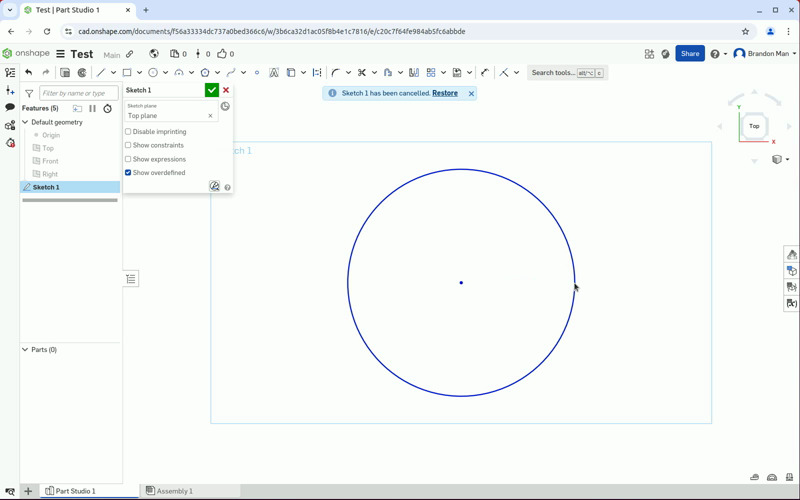
key(a)
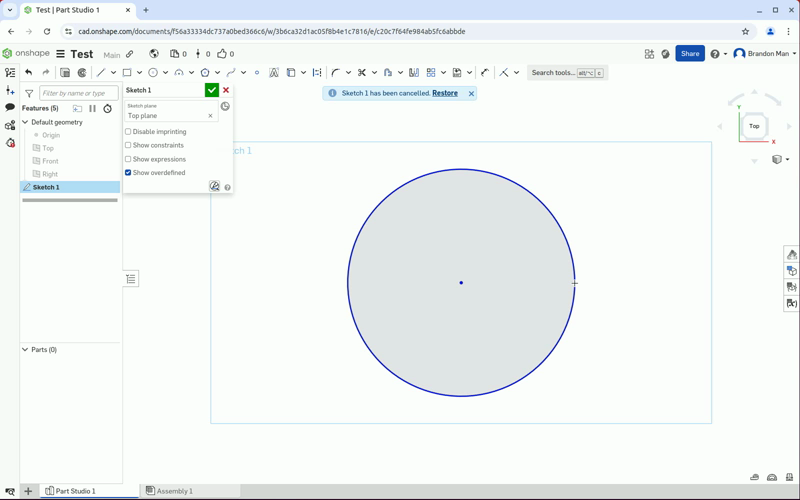
key_down(shift)
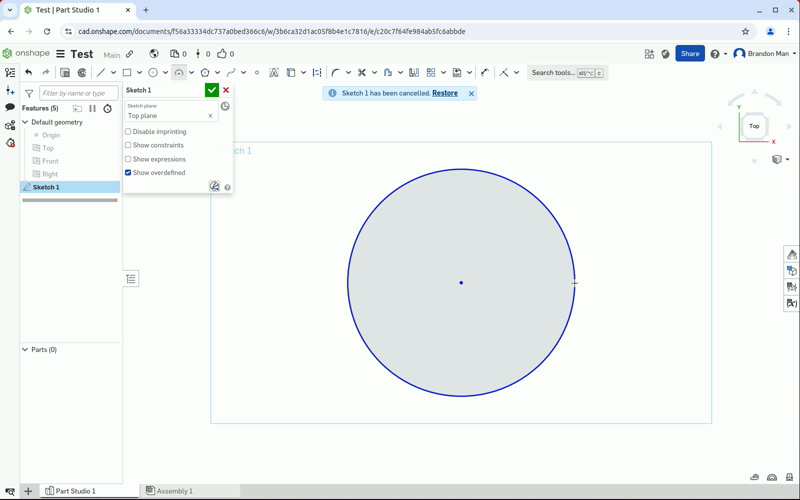
mouse_move(423, 294)
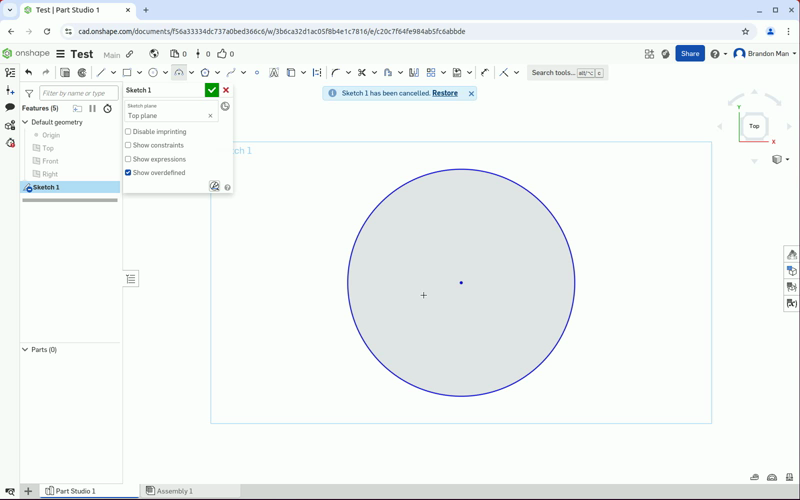
click(423, 294)
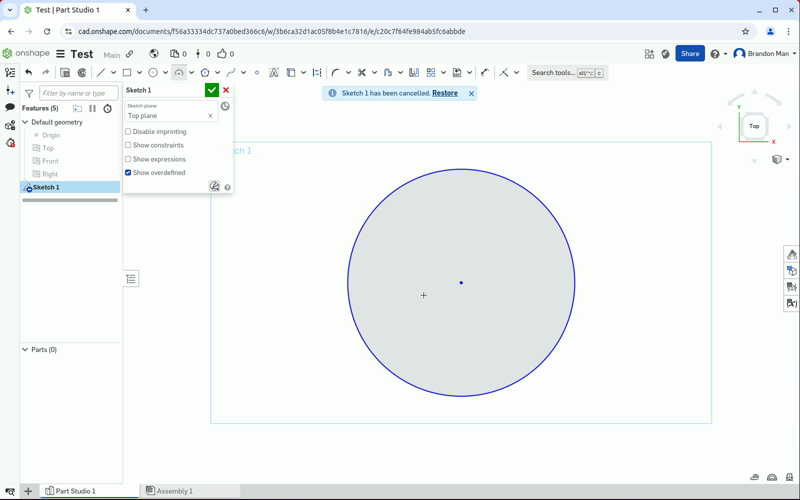
key_up(shift)
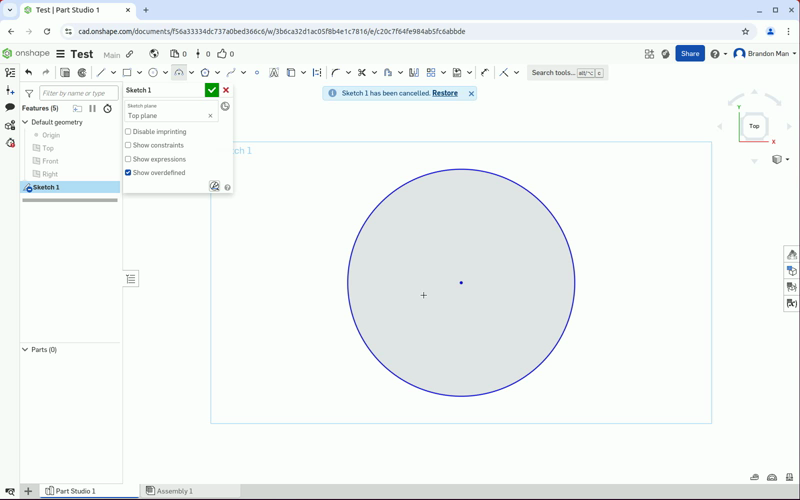
key_down(shift)
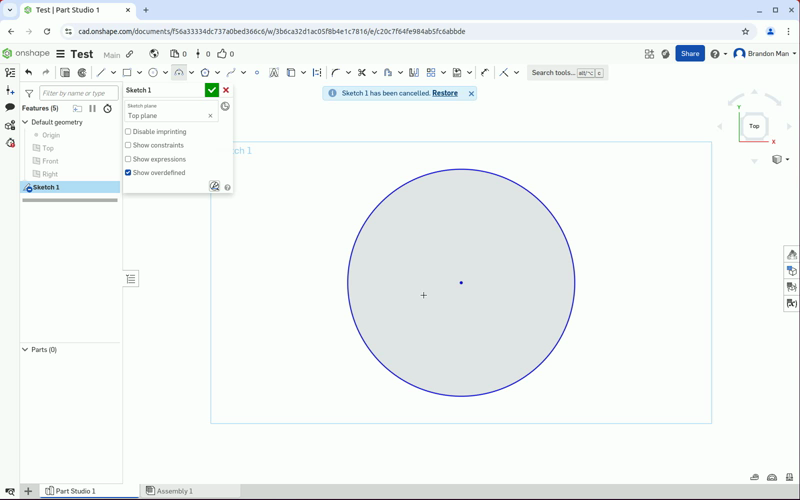
mouse_move(496, 294)
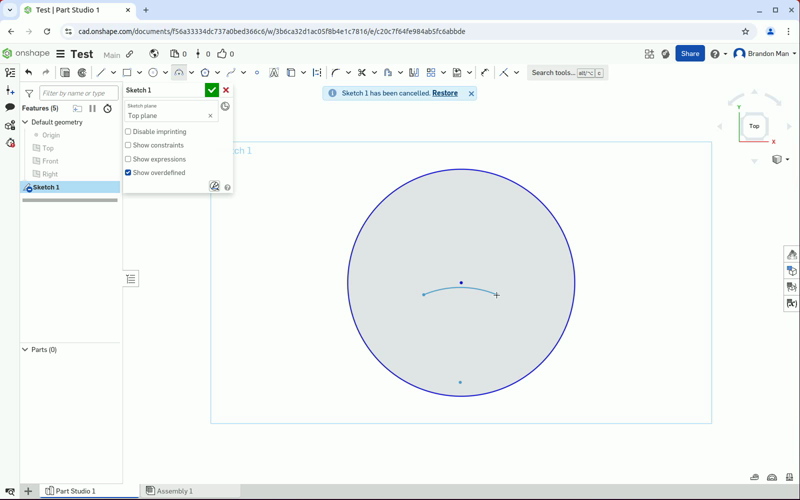
click(496, 294)
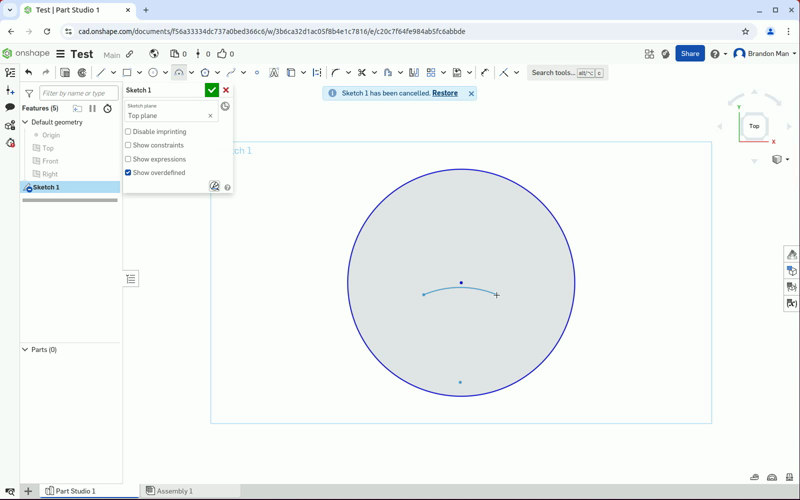
mouse_move(460, 322)
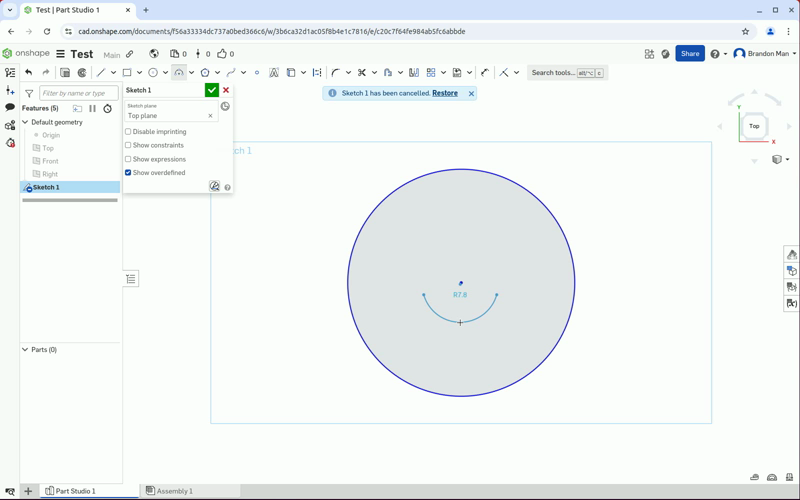
click(460, 322)
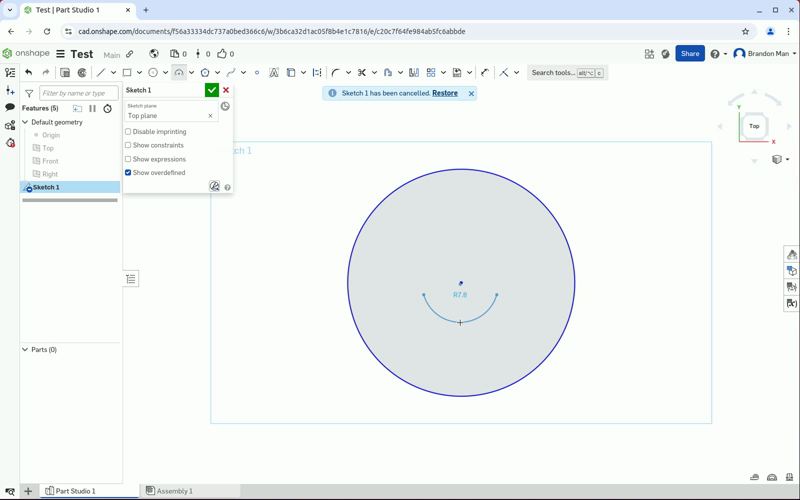
key_up(shift)
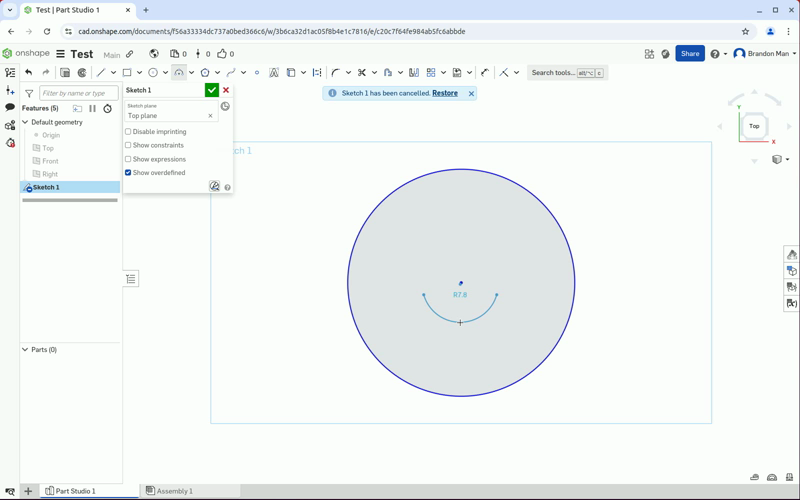
mouse_move(496, 294)
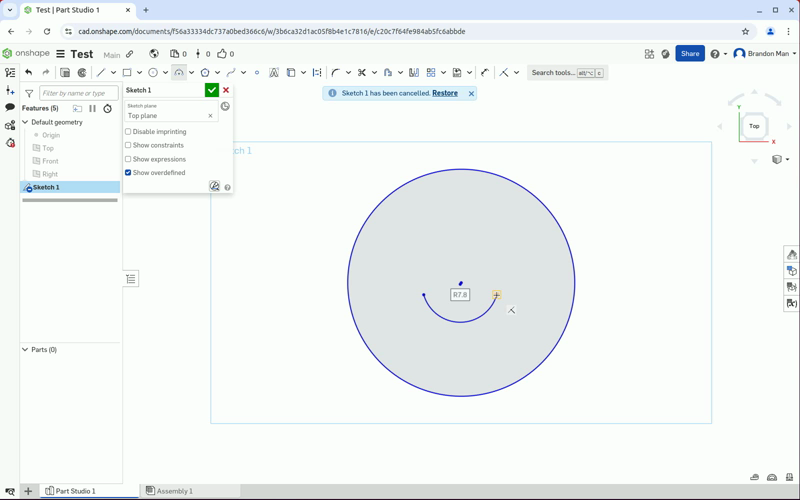
click(496, 294)
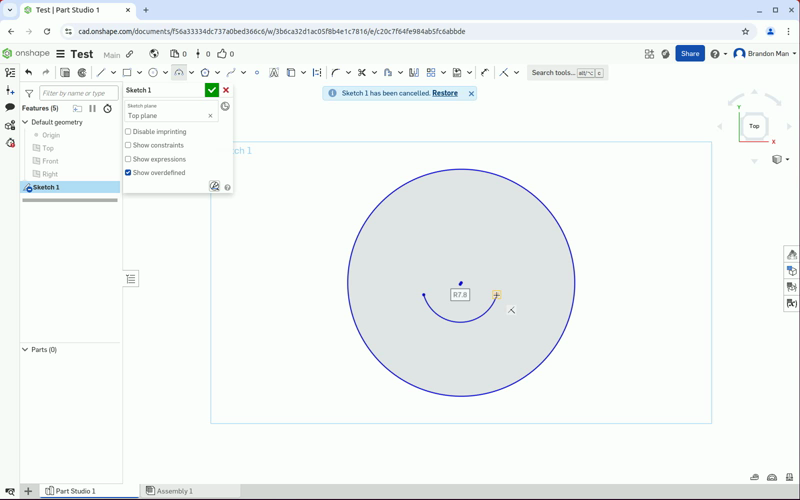
key_down(shift)
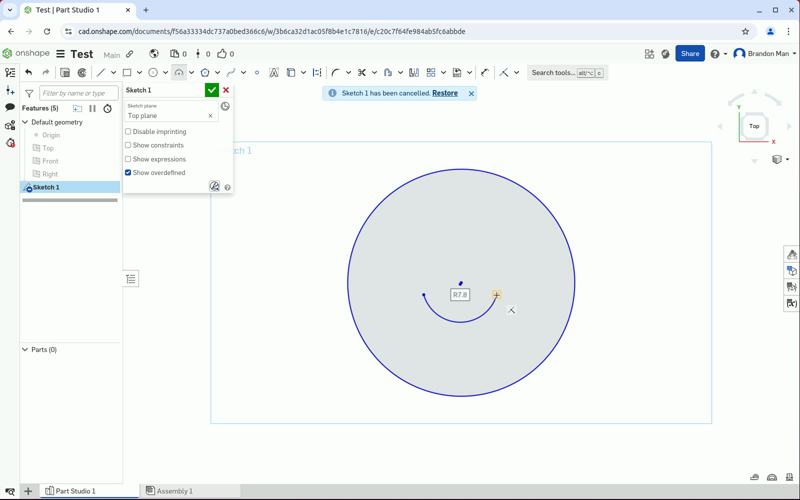
mouse_move(496, 271)
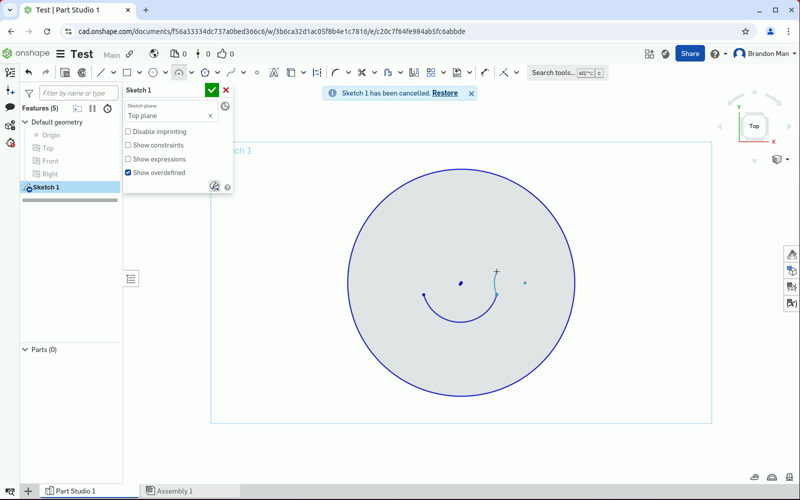
click(496, 271)
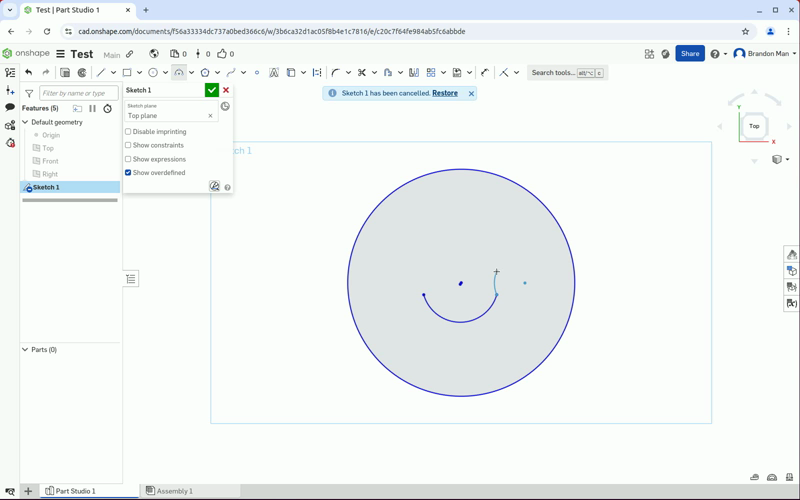
mouse_move(510, 282)
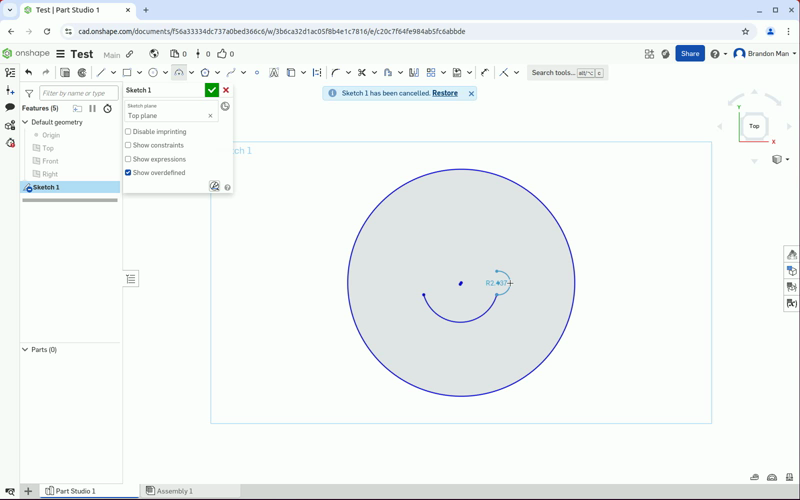
click(510, 282)
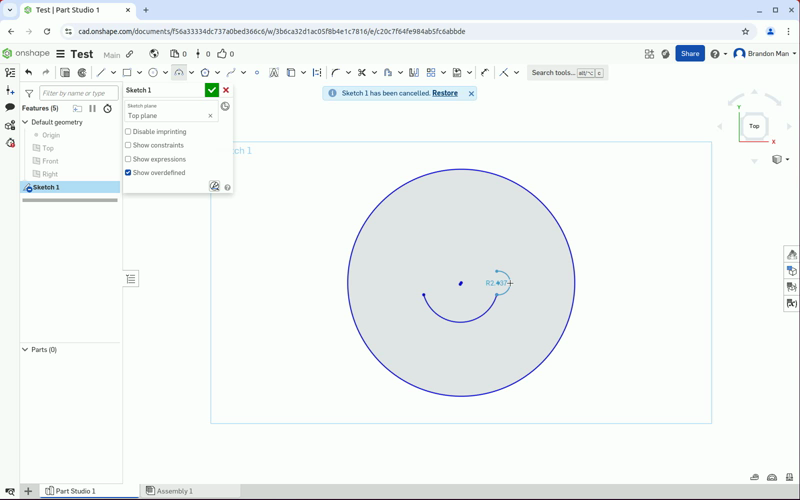
key_up(shift)
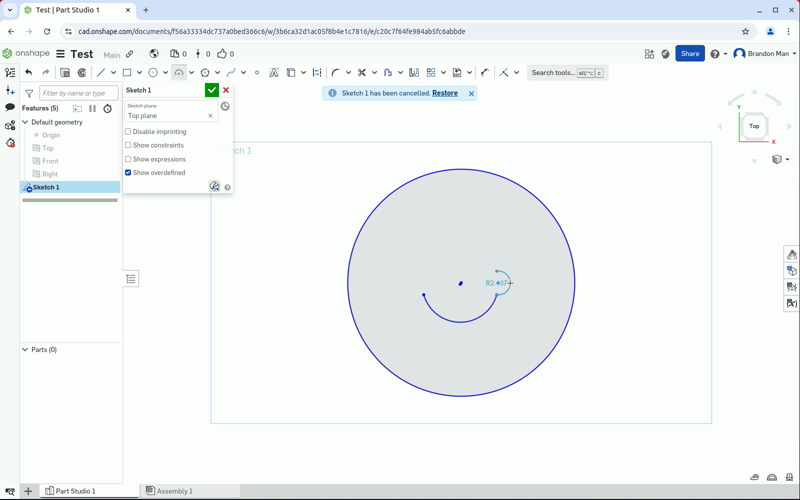
mouse_move(496, 271)
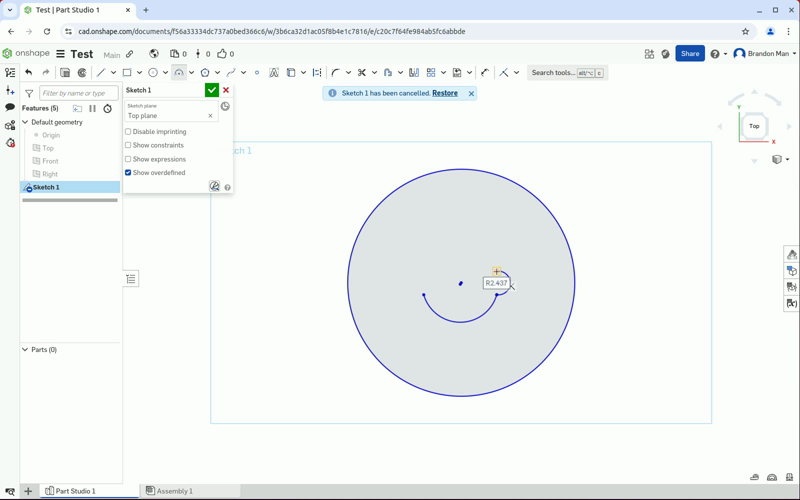
click(496, 271)
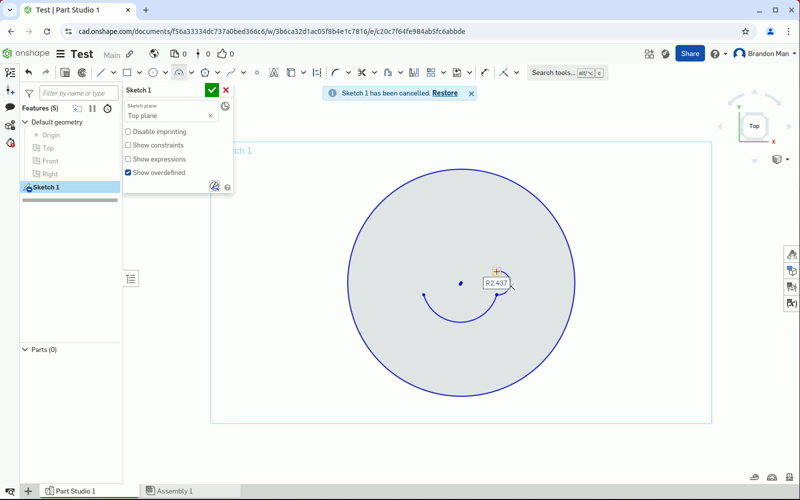
key_down(shift)
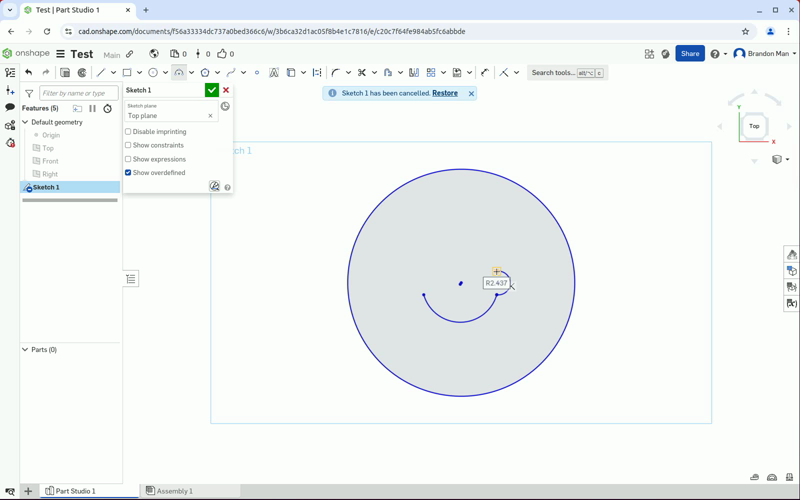
mouse_move(423, 271)
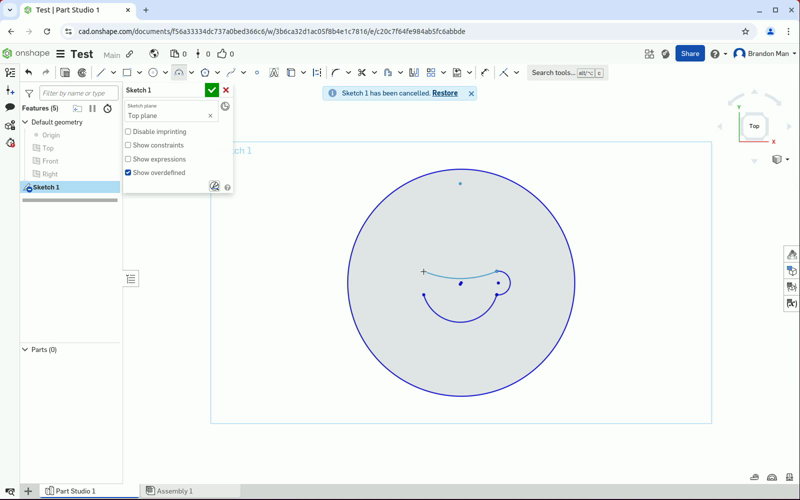
click(423, 271)
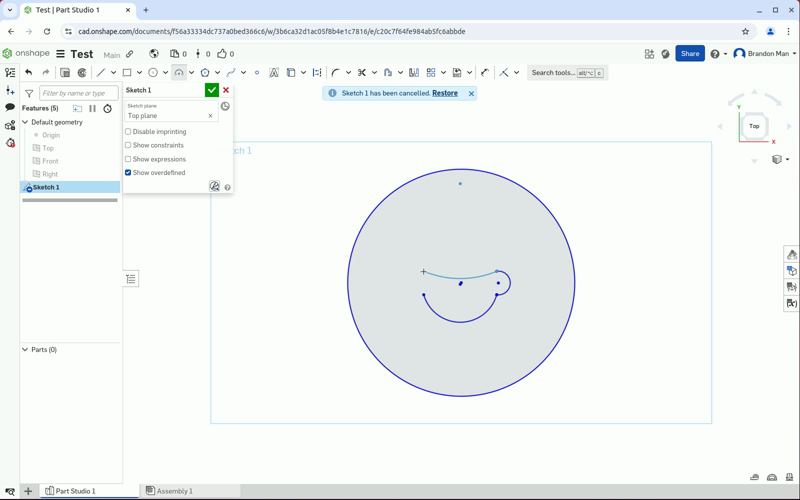
mouse_move(460, 243)
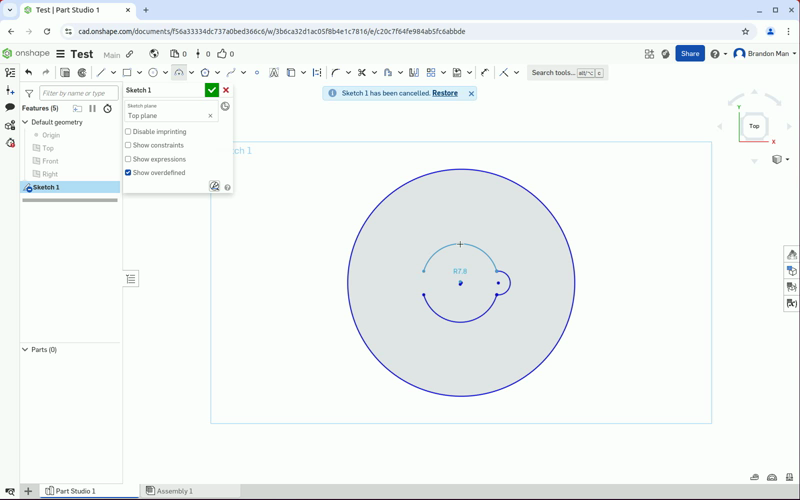
click(460, 243)
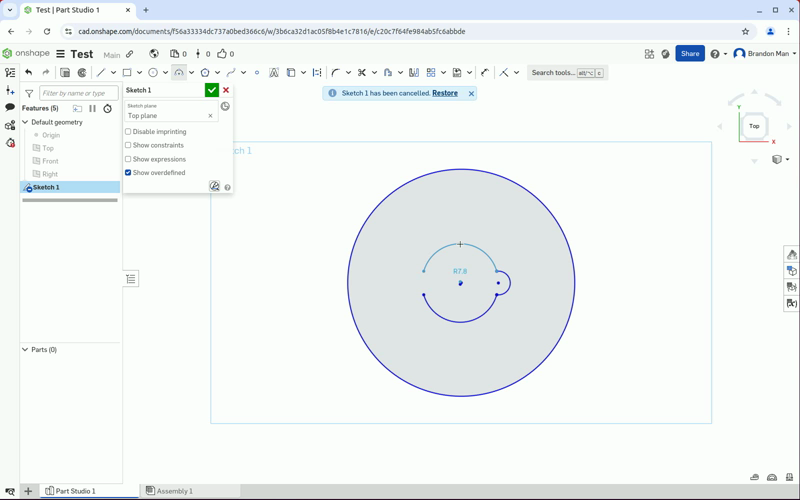
key_up(shift)
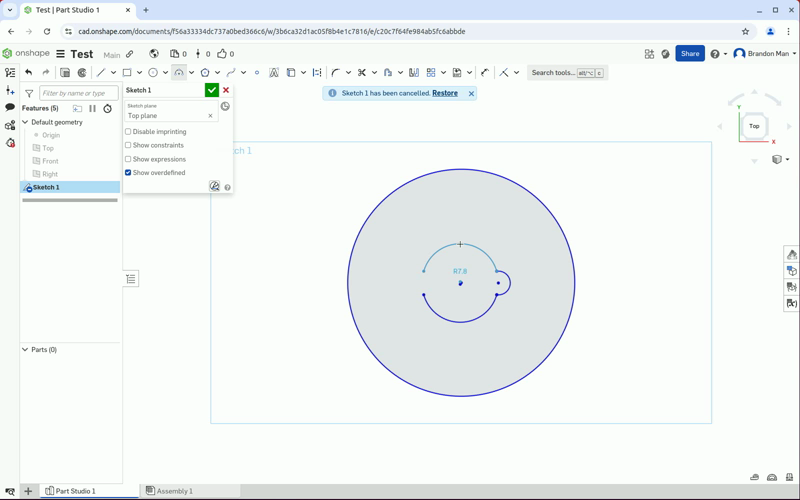
mouse_move(423, 271)
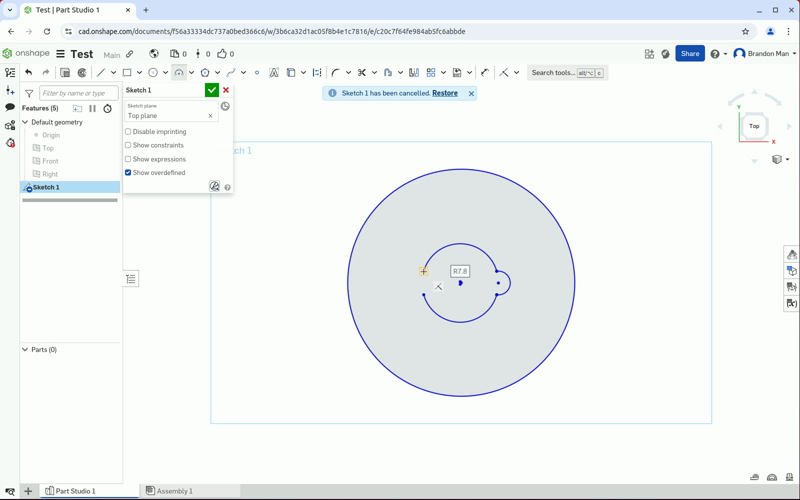
click(423, 271)
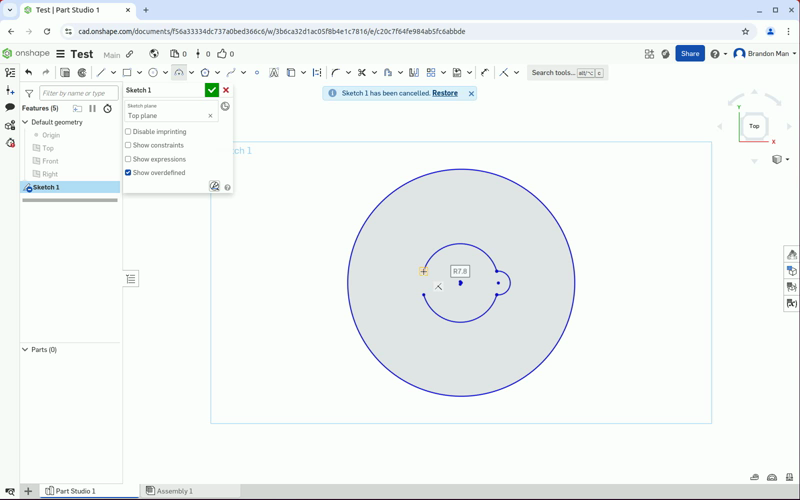
mouse_move(423, 294)
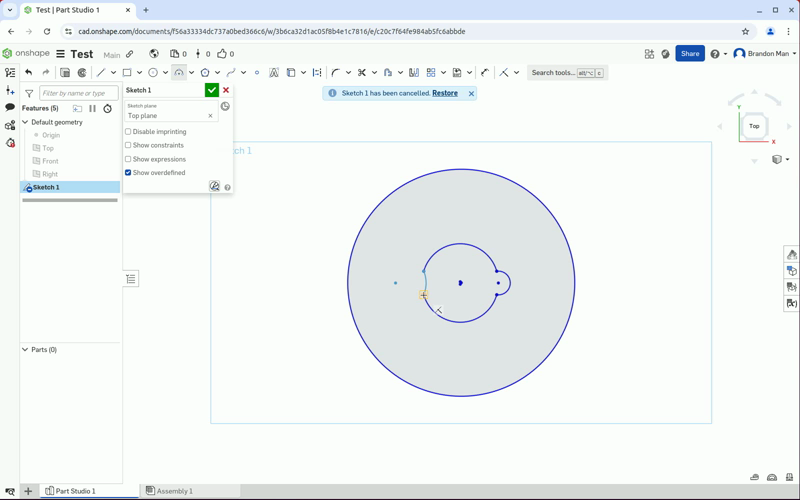
click(423, 294)
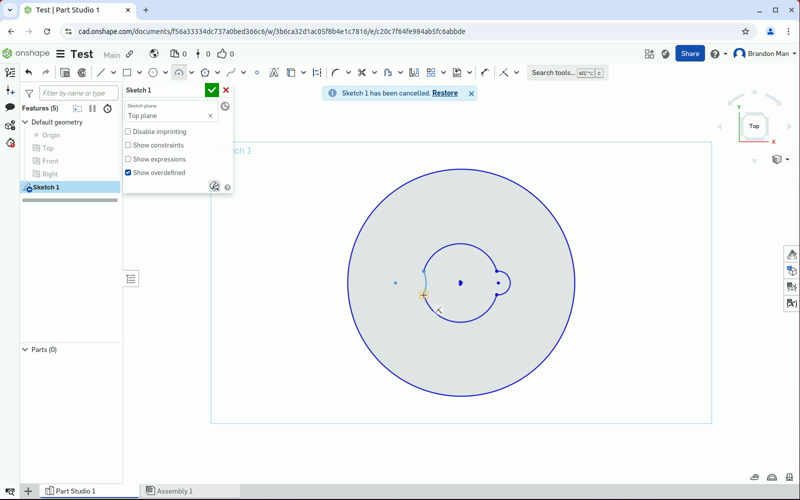
key_down(shift)
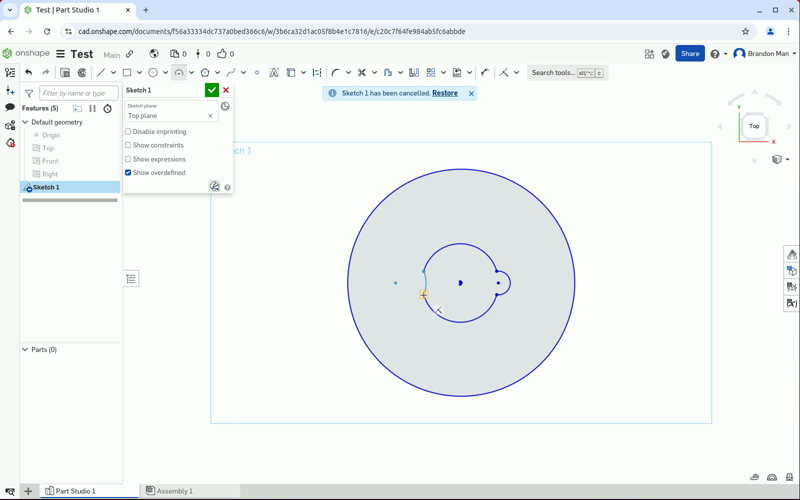
mouse_move(410, 282)
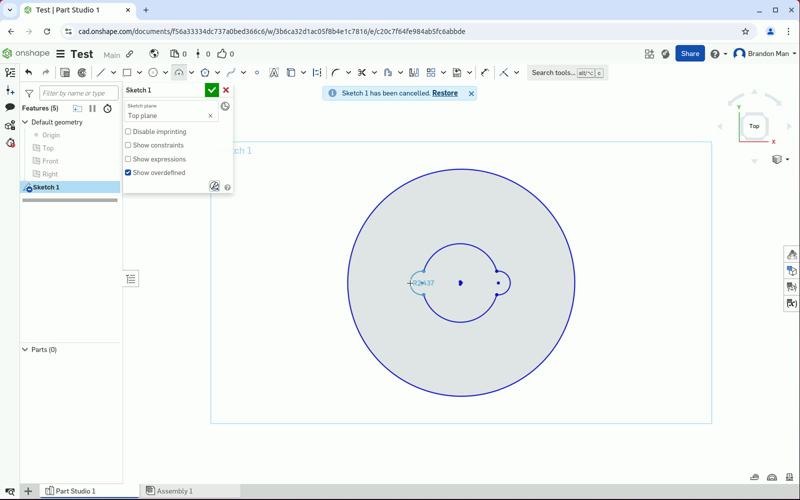
click(410, 282)
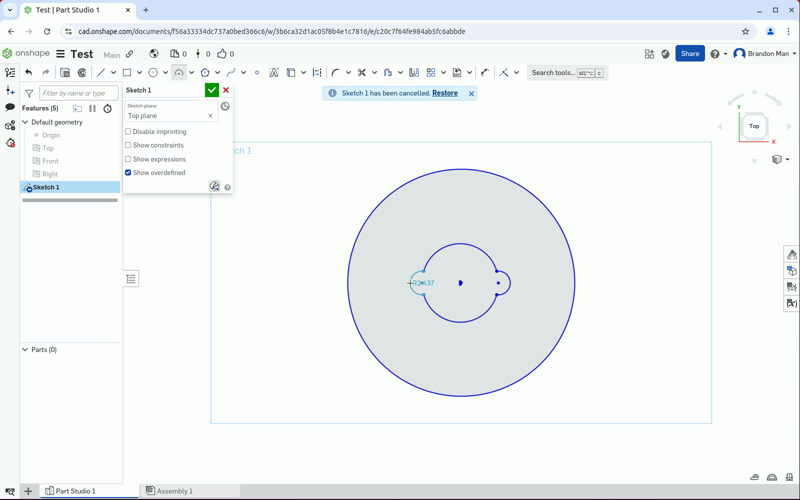
key_up(shift)
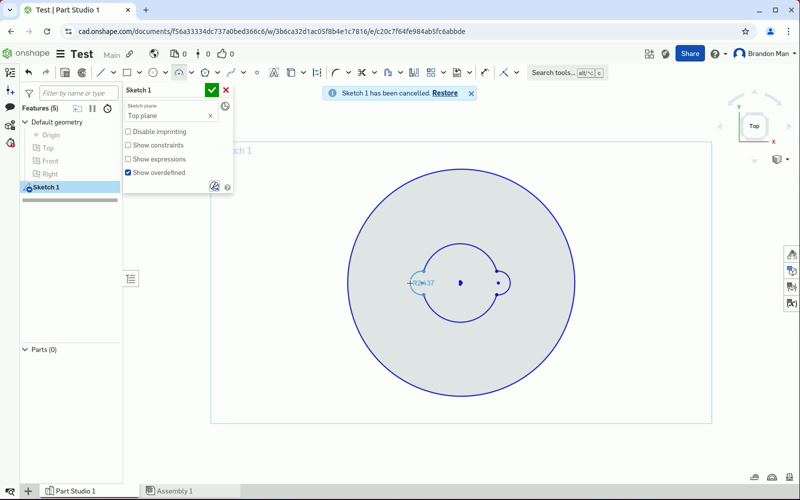
key(esc)
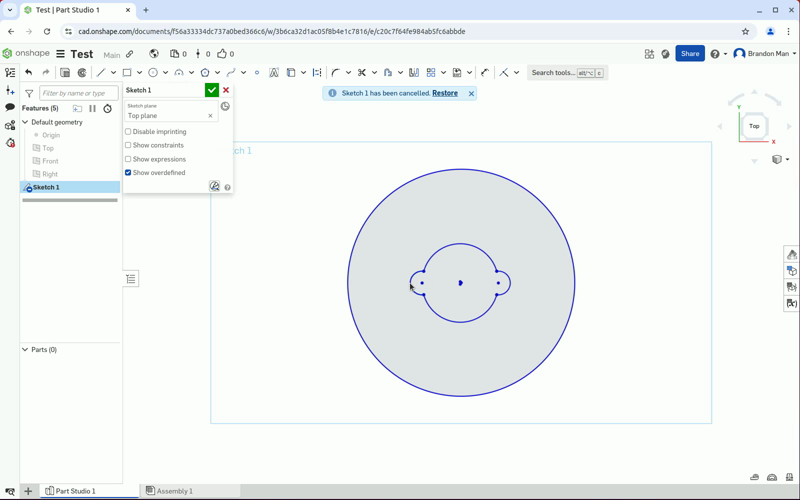
mouse_move(536, 289)
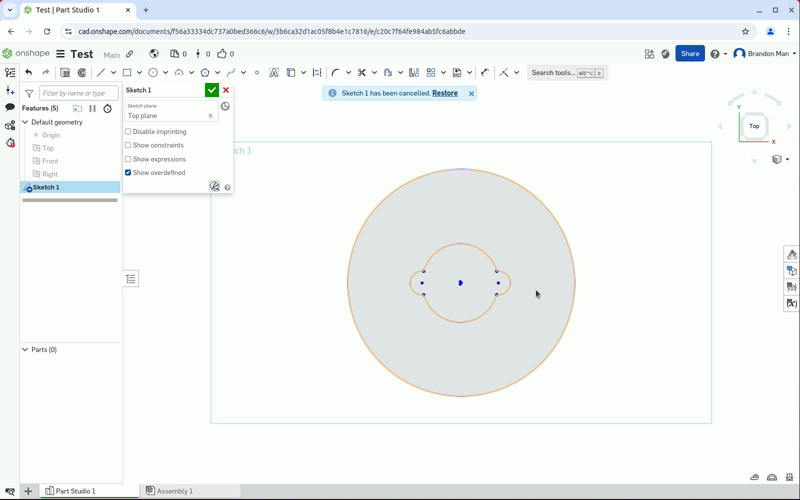
click(536, 289)
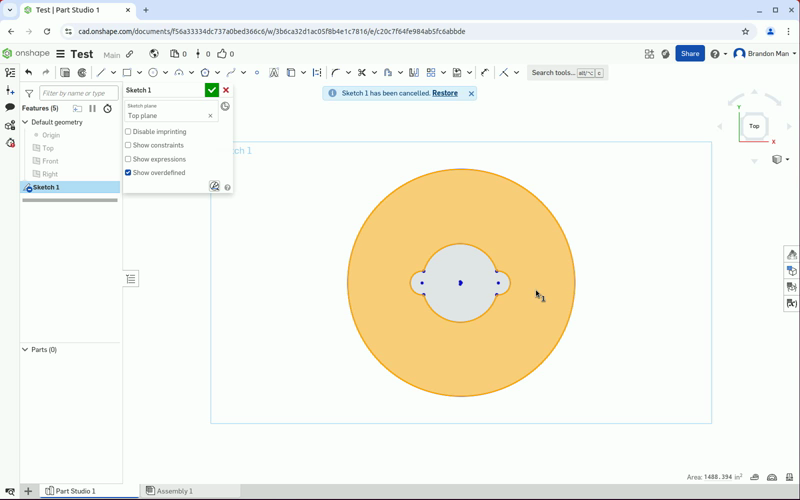
mouse_move(73, 352)
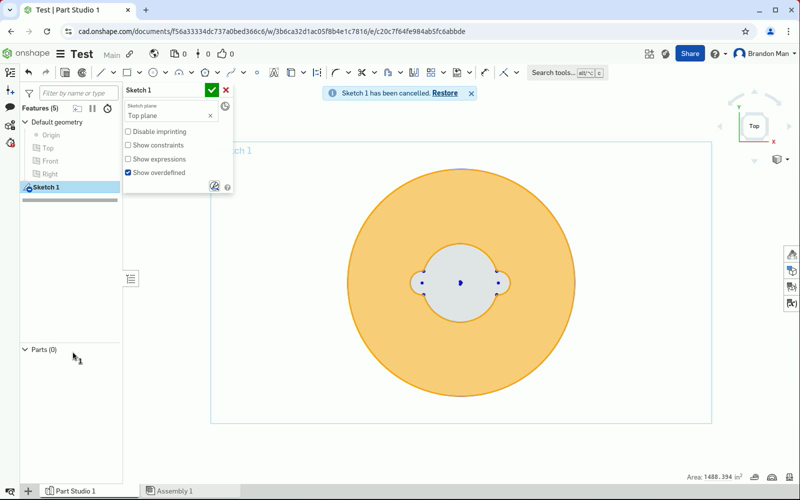
key(shift+y)
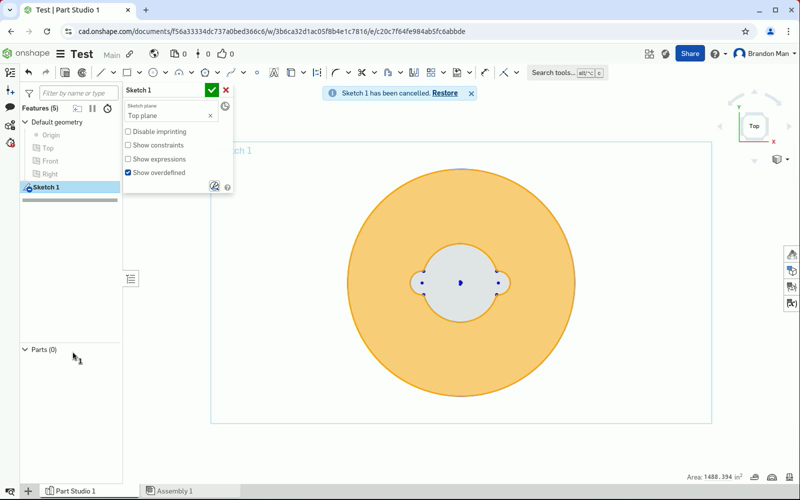
key(shift+e)
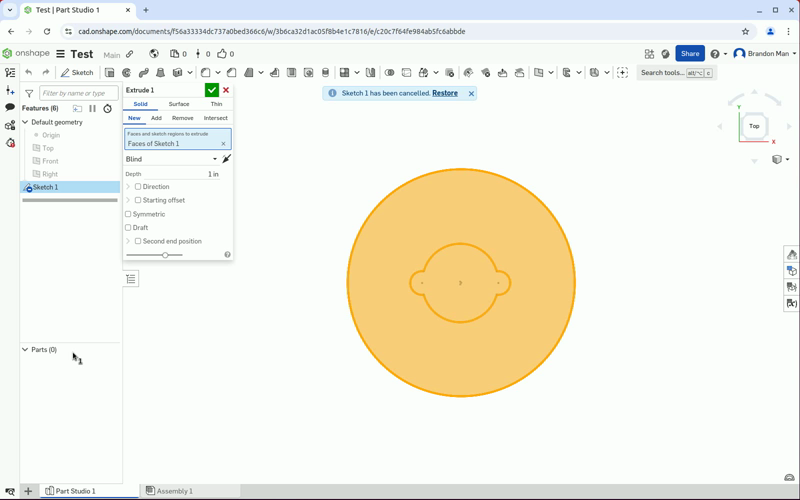
mouse_move(143, 106)
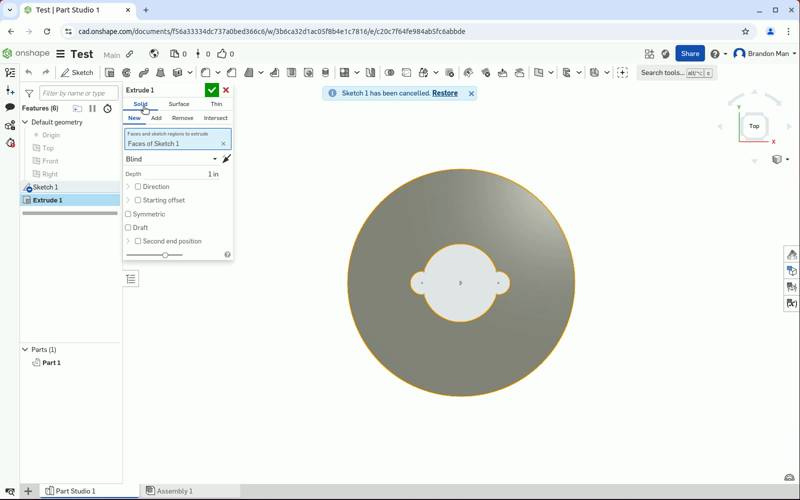
click(143, 106)
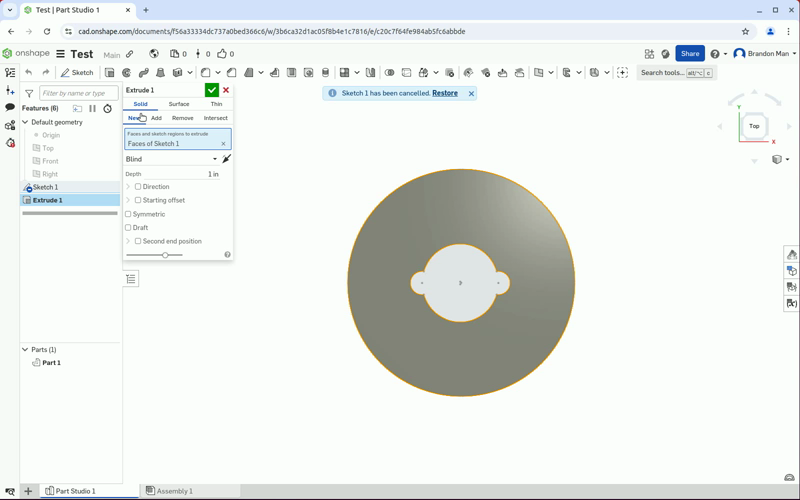
mouse_move(137, 120)
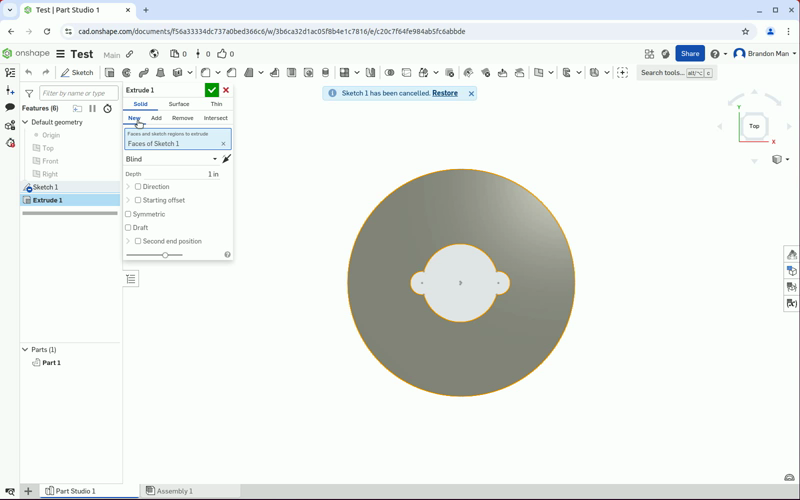
click(137, 120)
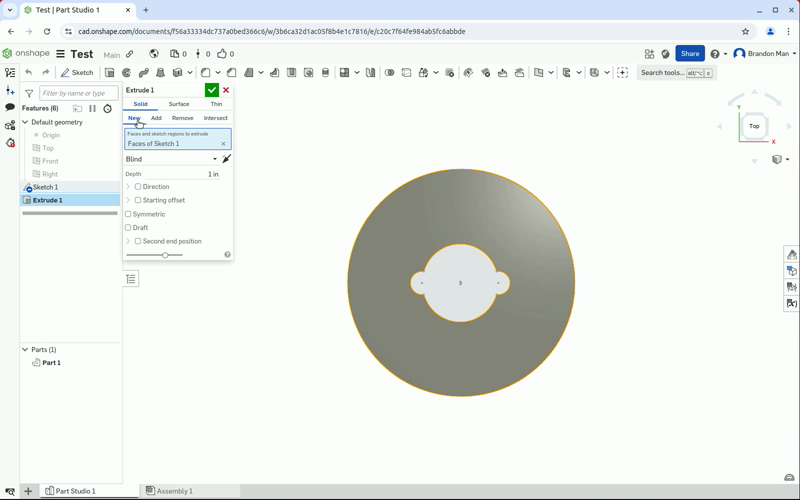
key(tab, 4)
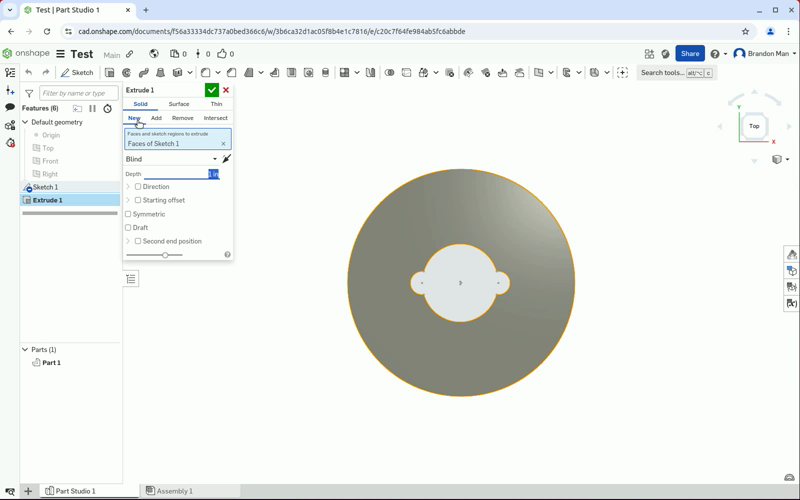
text(1.444)
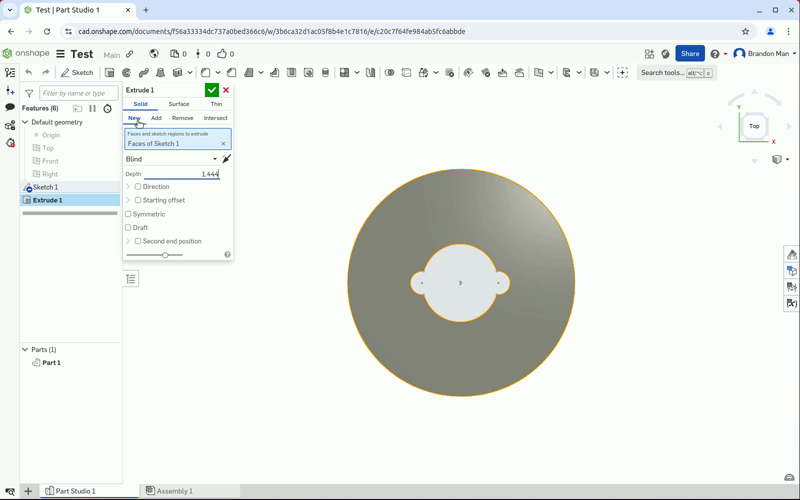
key(enter)
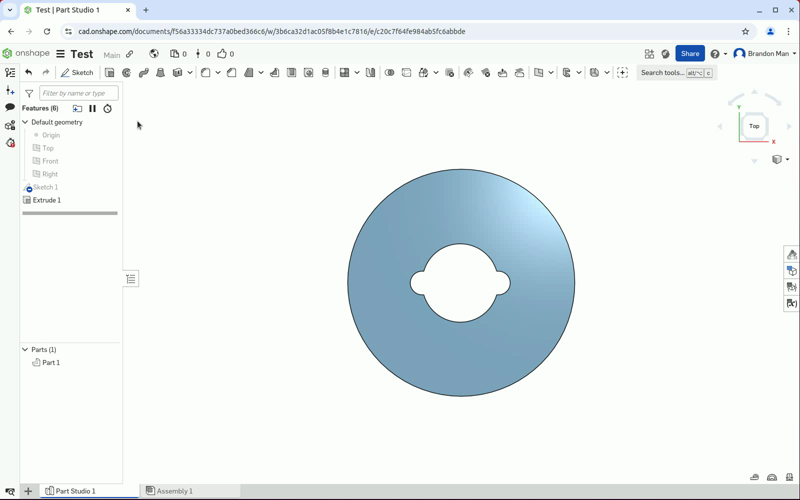
key(shift+h)
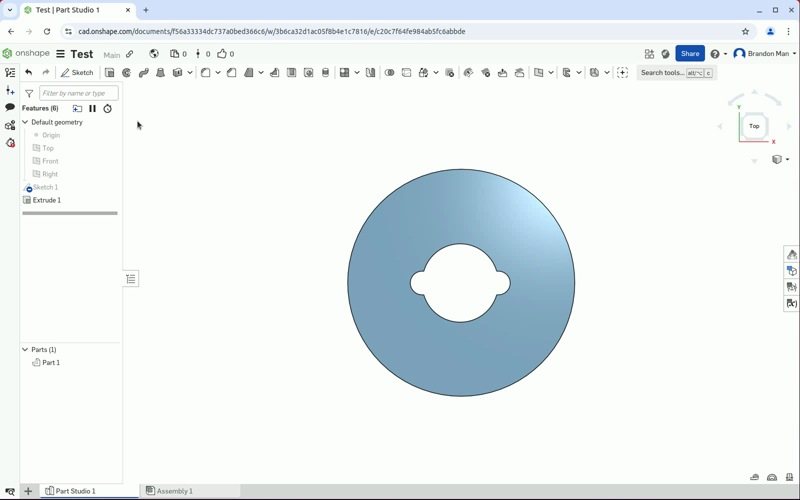
key(shift+h)
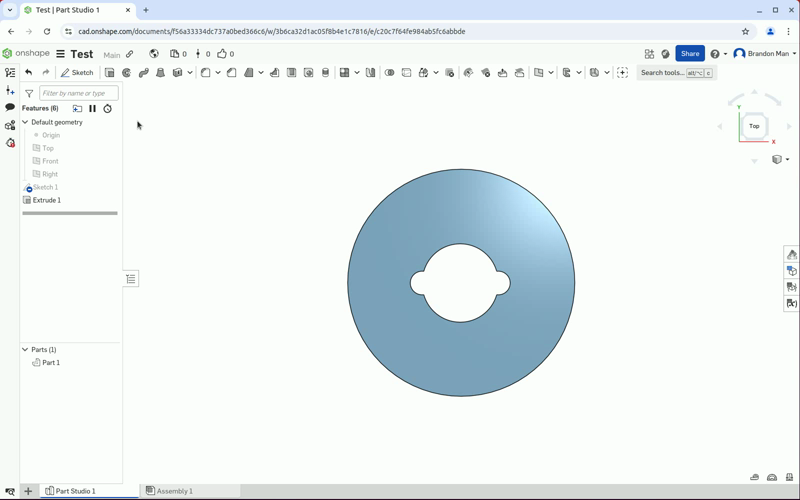
mouse_move(73, 189)
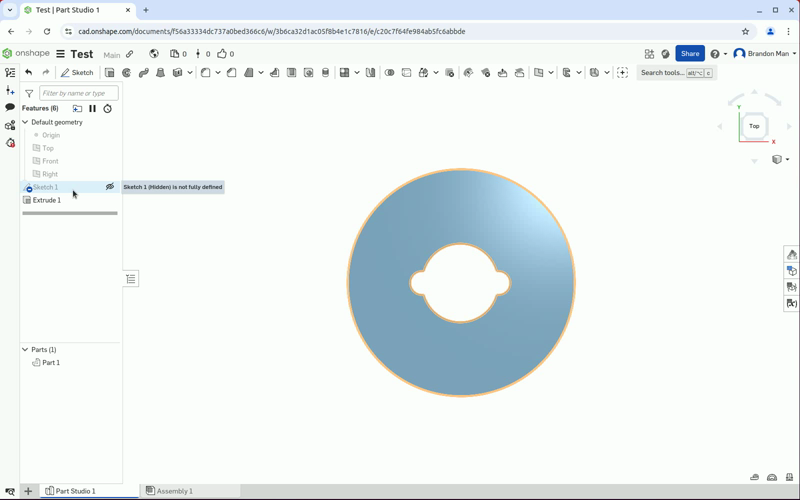
click(73, 189)
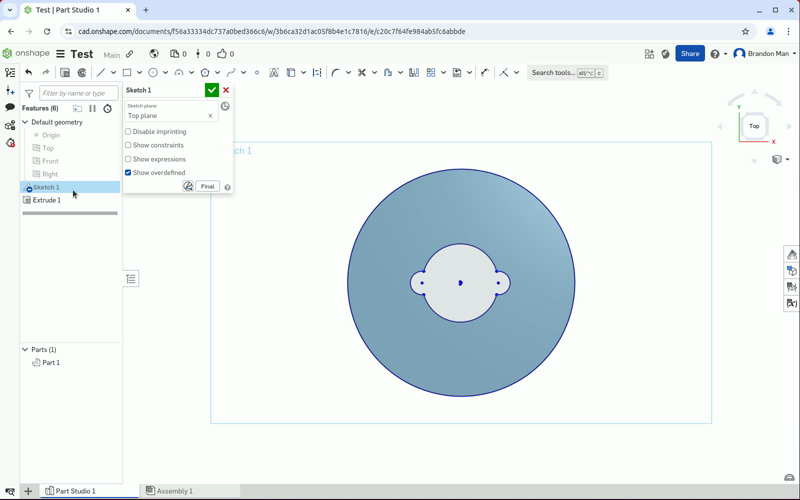
mouse_move(229, 92)
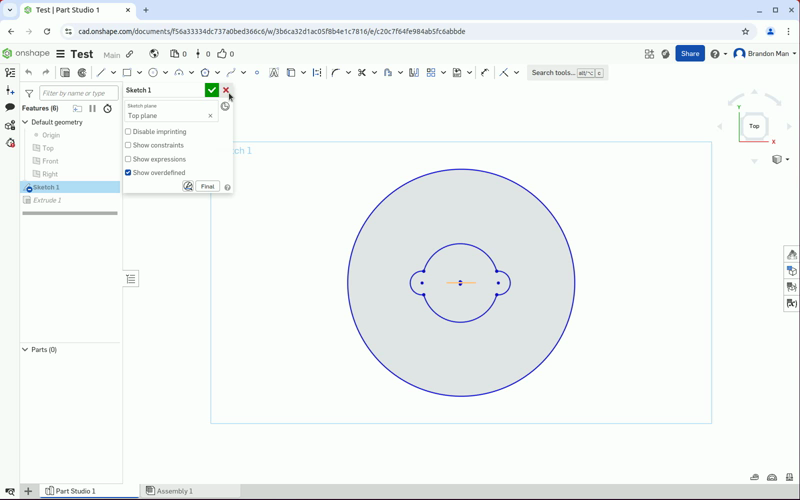
click(229, 92)
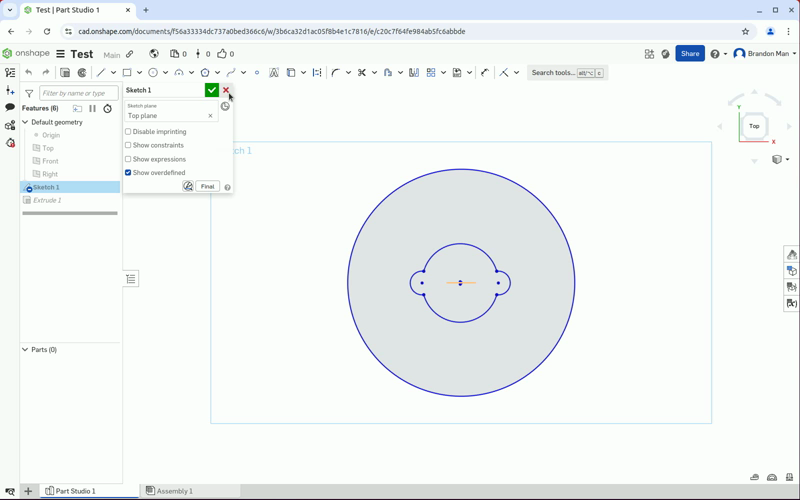
key(shift+s)
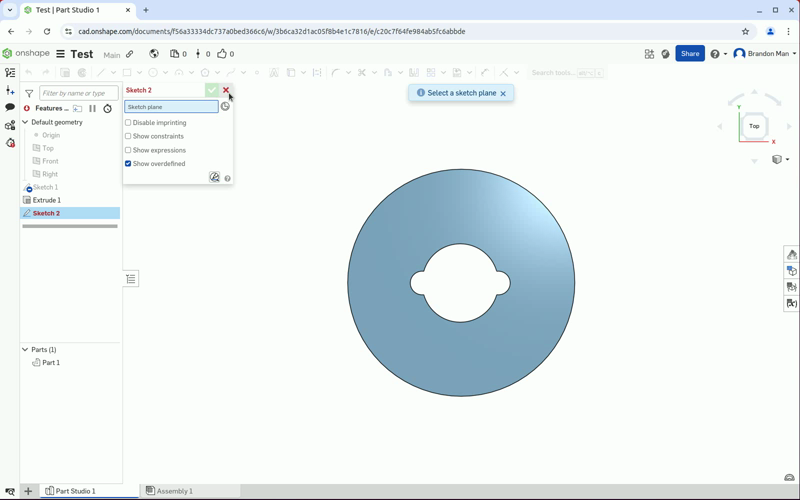
mouse_move(73, 150)
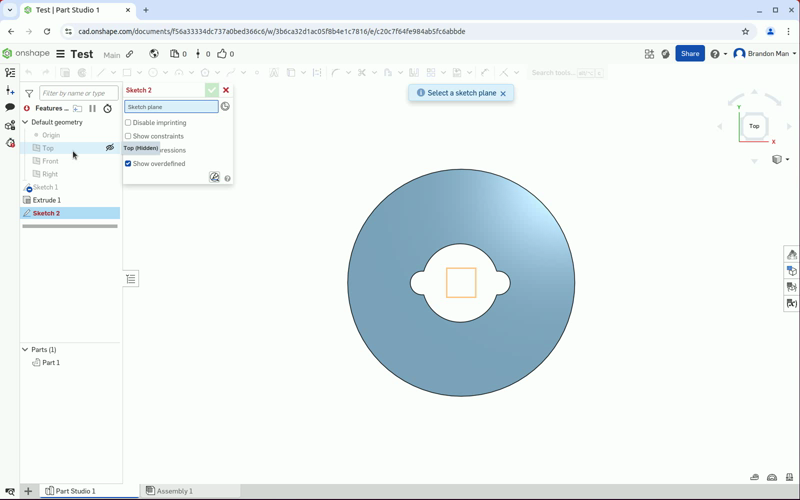
click(73, 150)
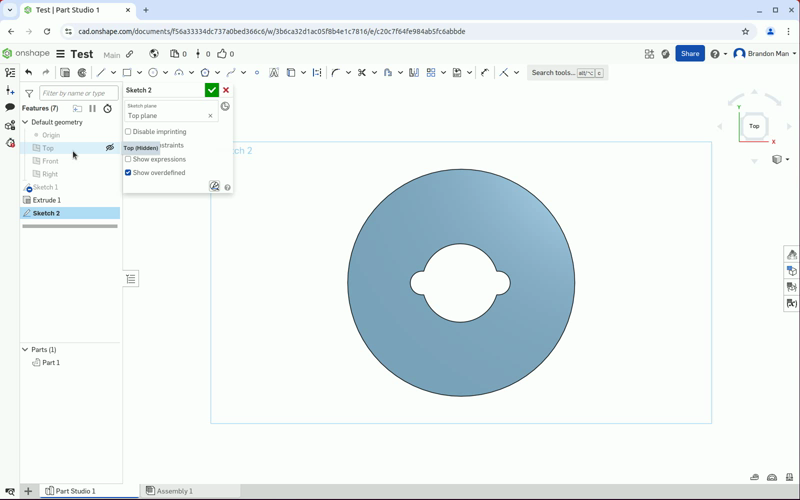
mouse_move(73, 352)
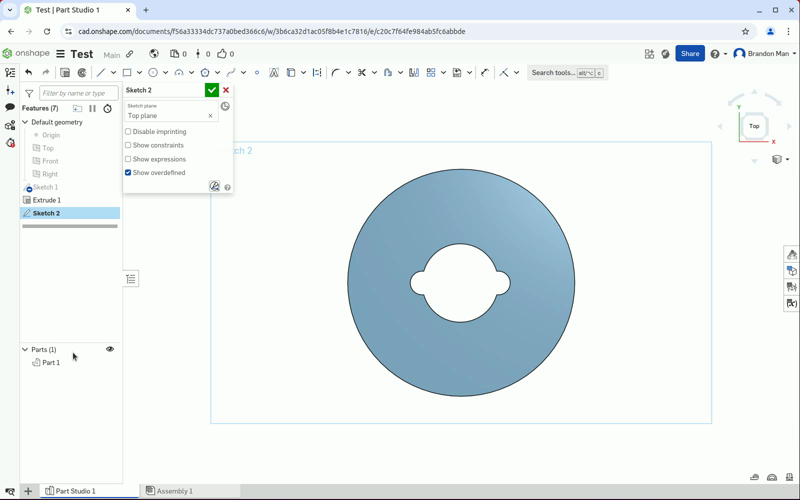
key(y)
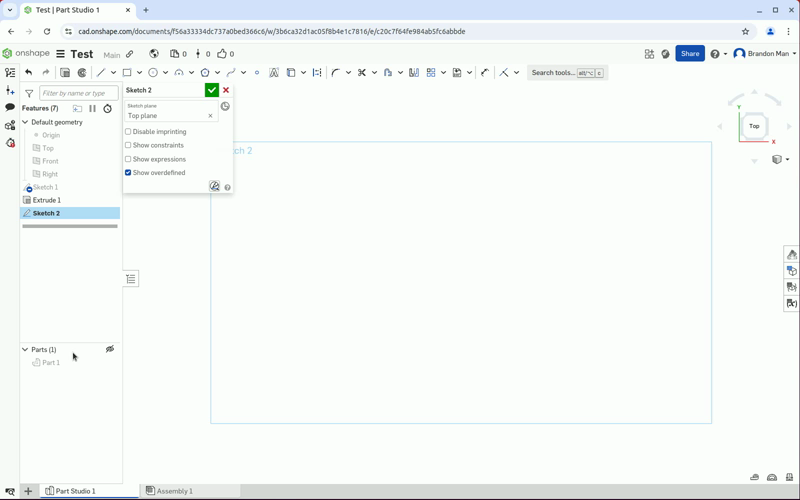
key(l)
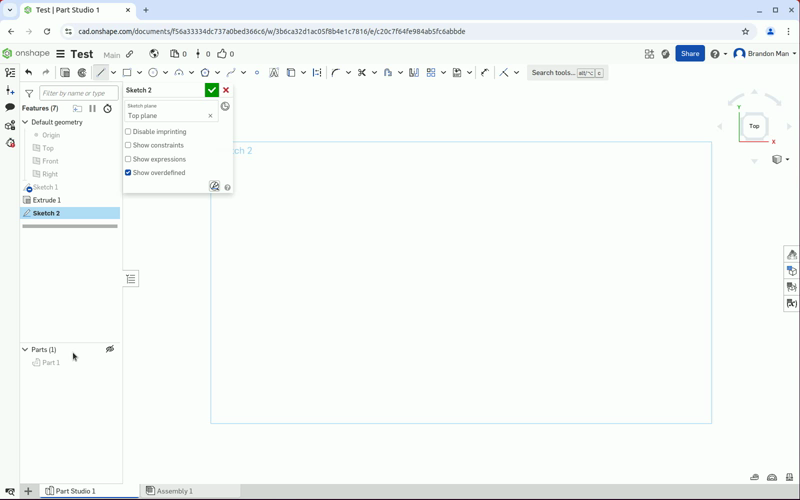
key_down(shift)
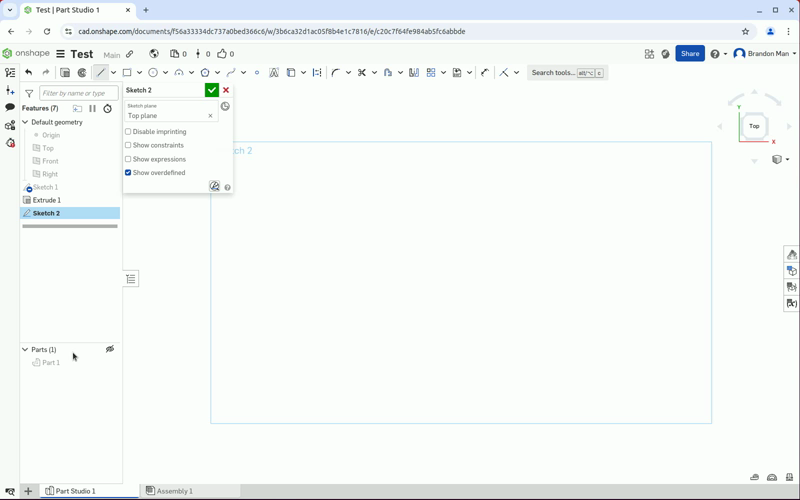
mouse_move(434, 252)
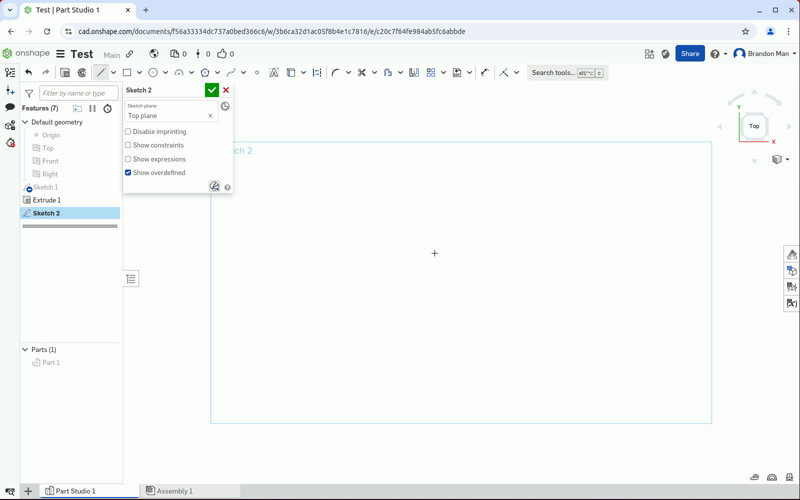
click(434, 252)
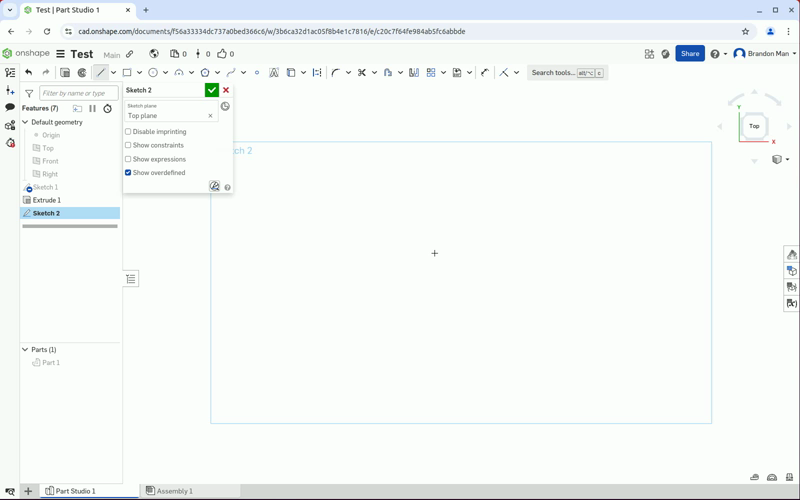
key_up(shift)
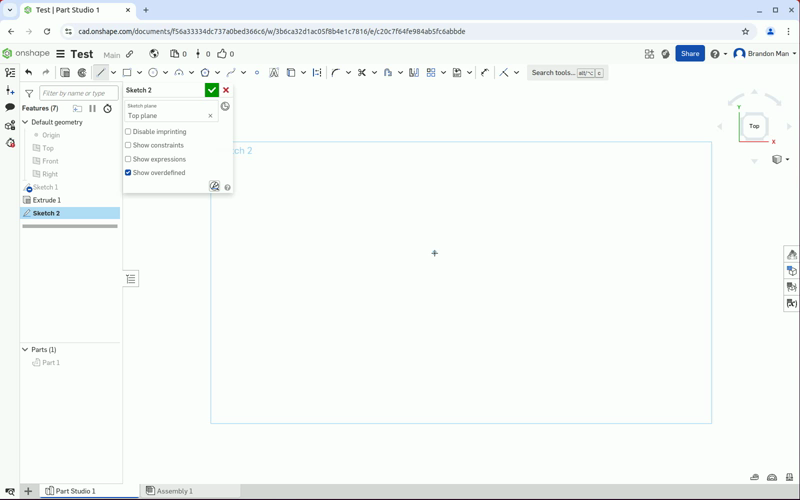
key_down(shift)
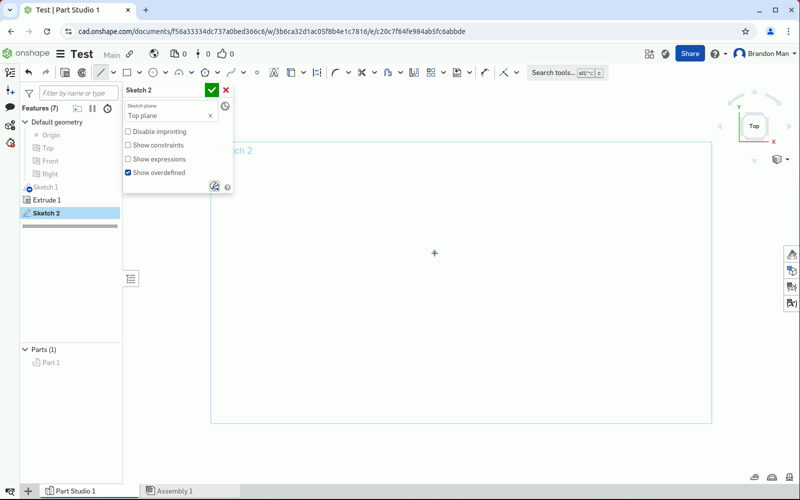
mouse_move(464, 252)
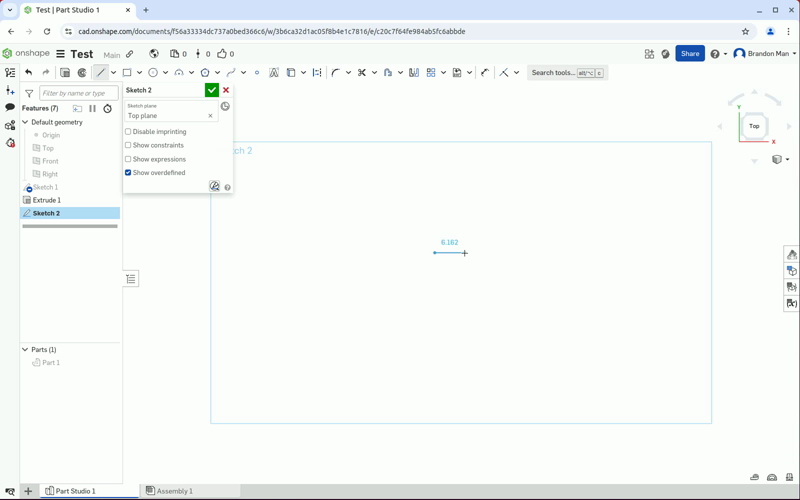
mouse_move(487, 252)
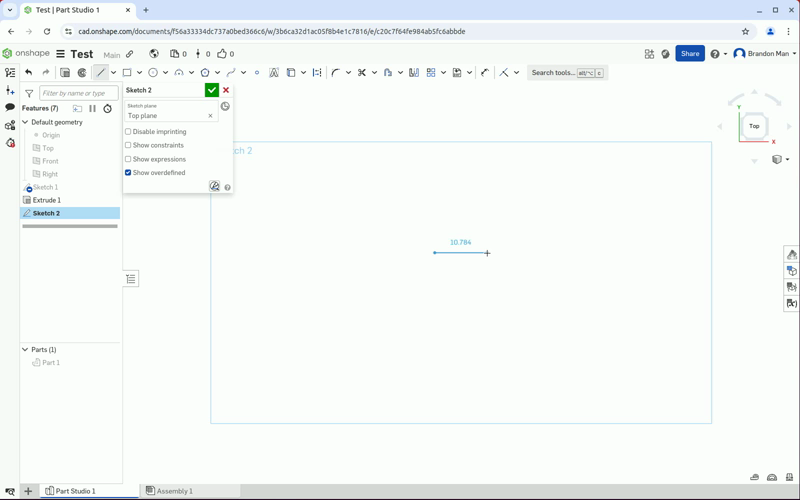
click(487, 252)
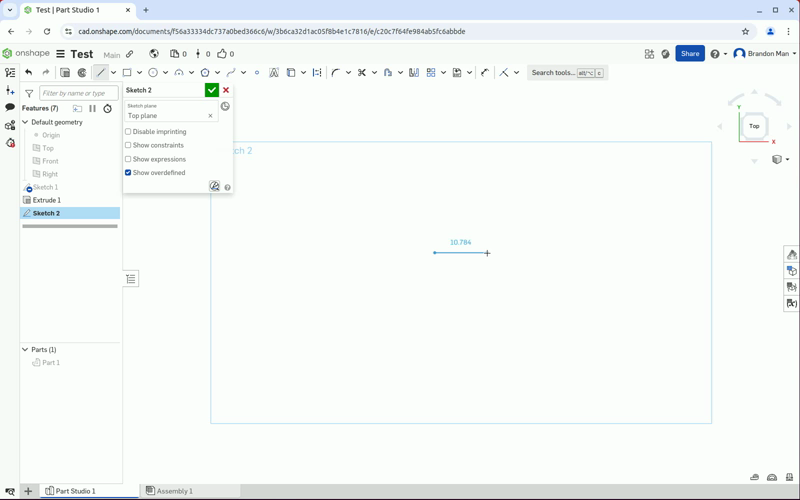
key_up(shift)
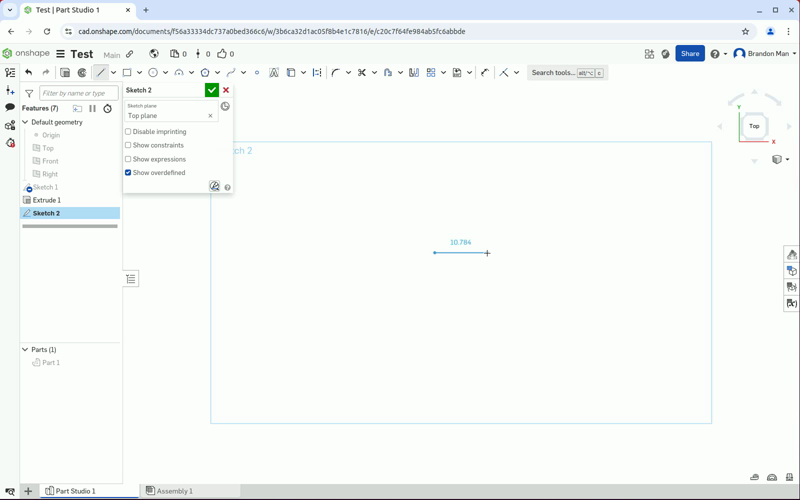
key(esc)
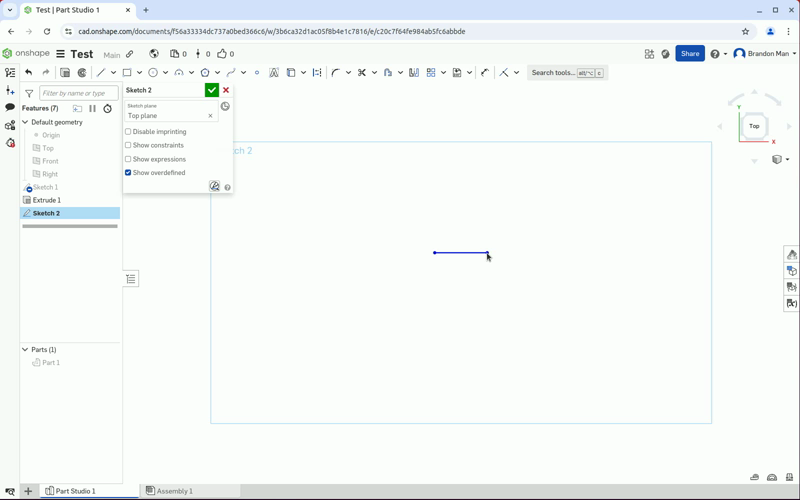
key(a)
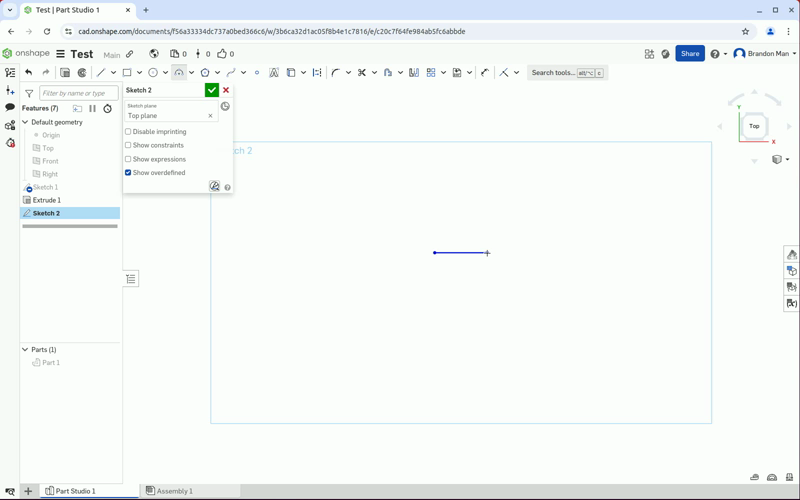
mouse_move(487, 252)
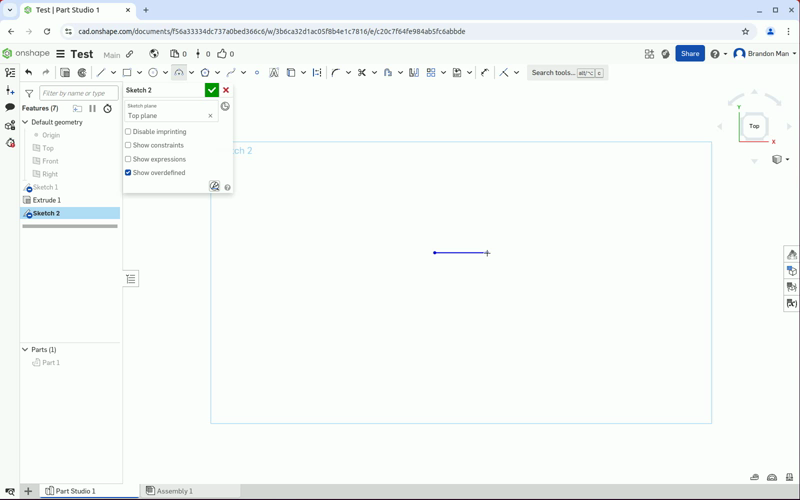
click(487, 252)
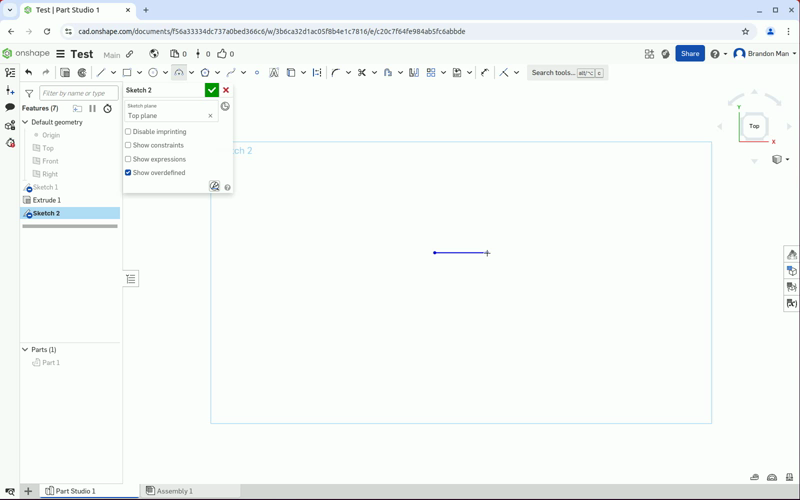
mouse_move(434, 252)
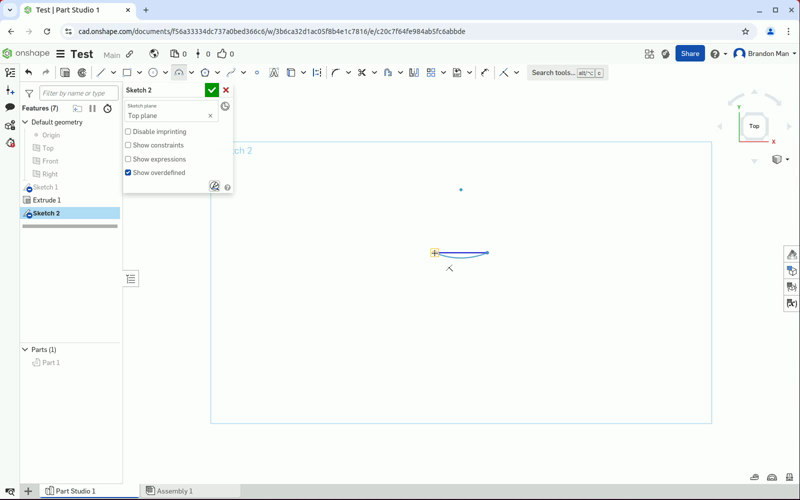
click(434, 252)
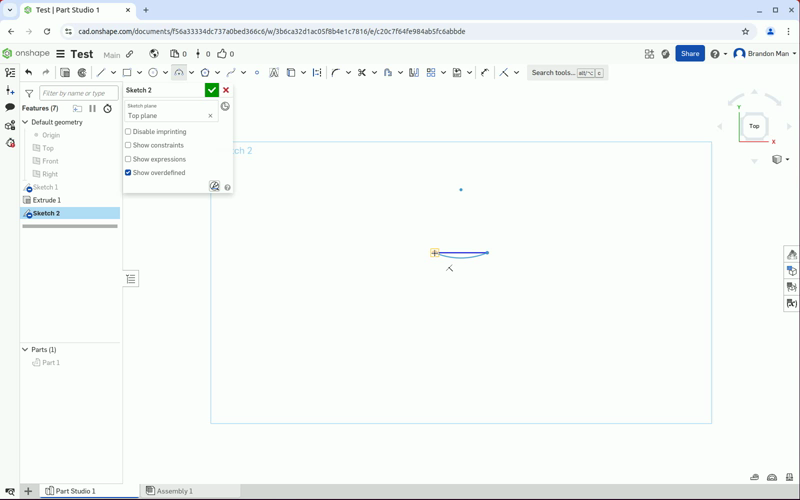
key_down(shift)
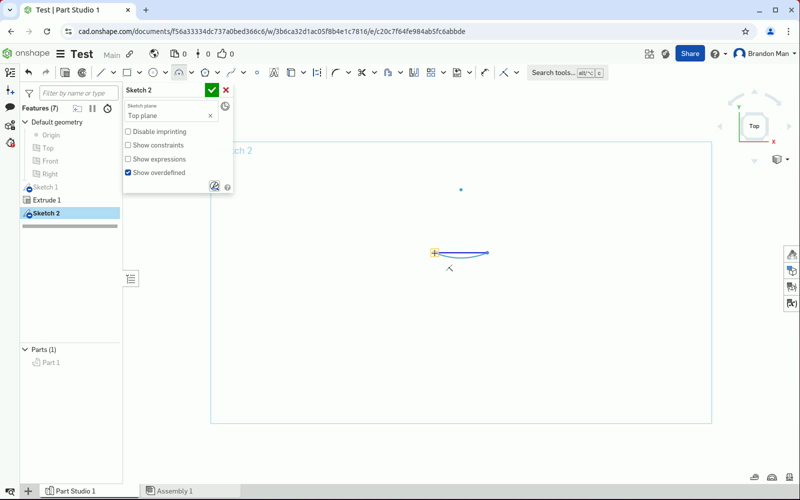
mouse_move(461, 243)
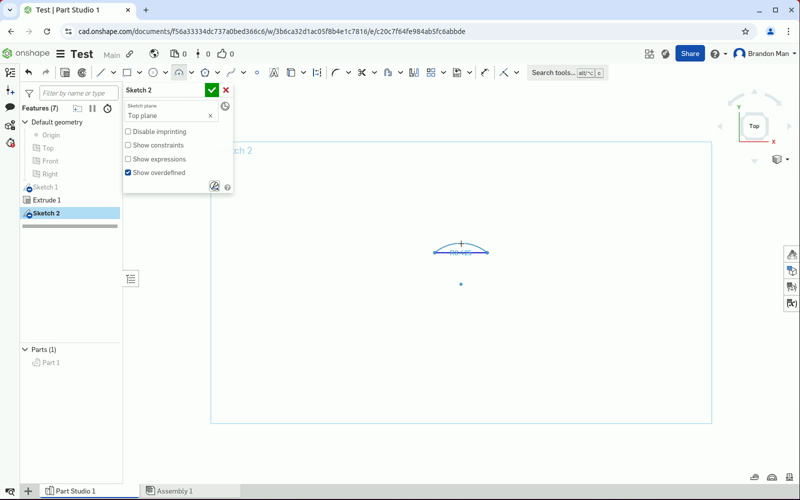
click(461, 243)
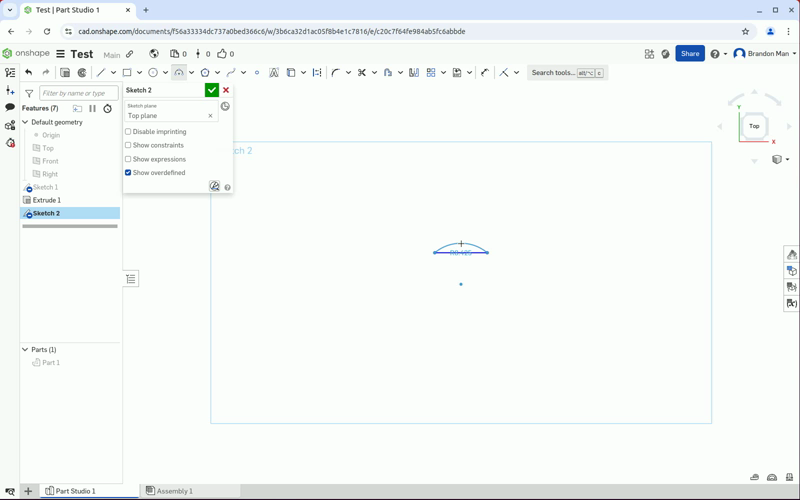
key_up(shift)
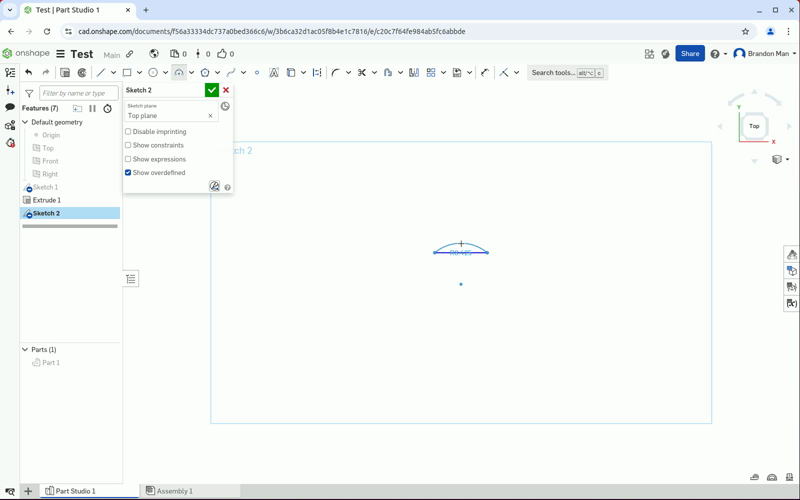
key(esc)
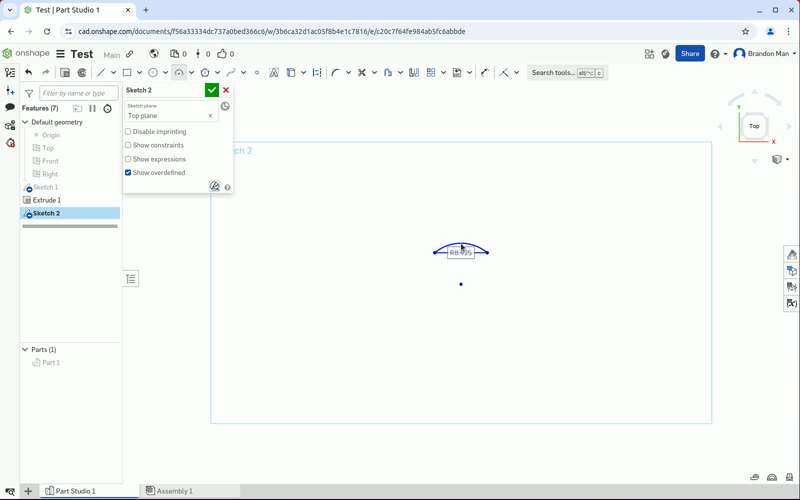
mouse_move(458, 251)
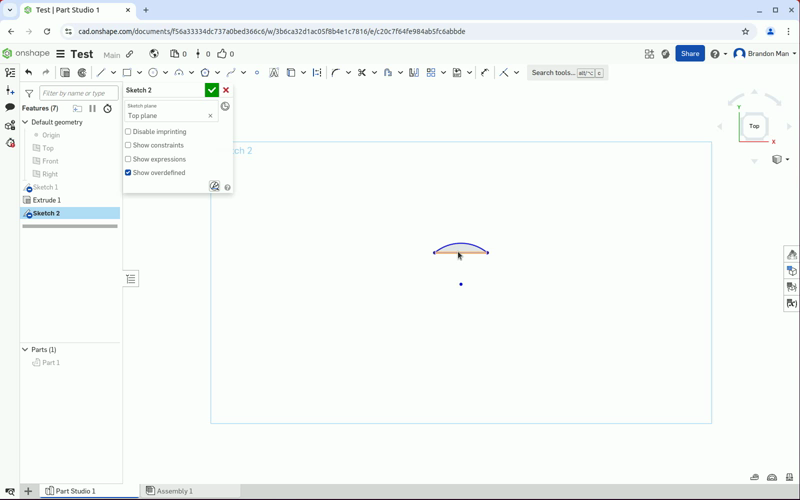
scroll(6)
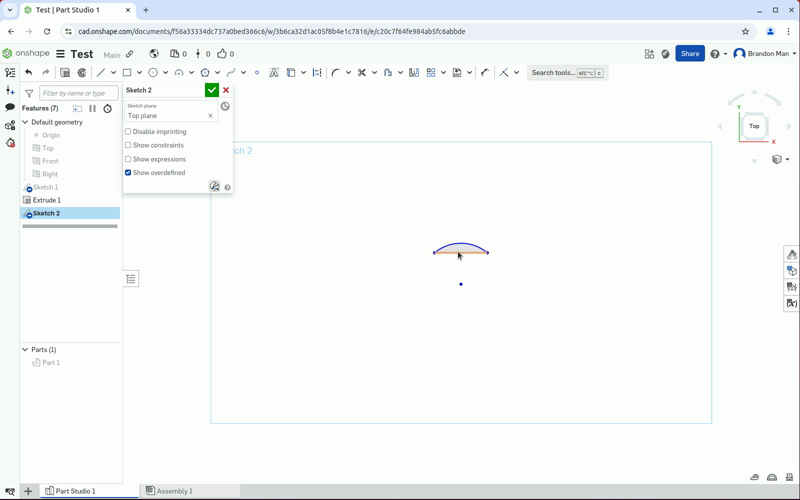
scroll(6)
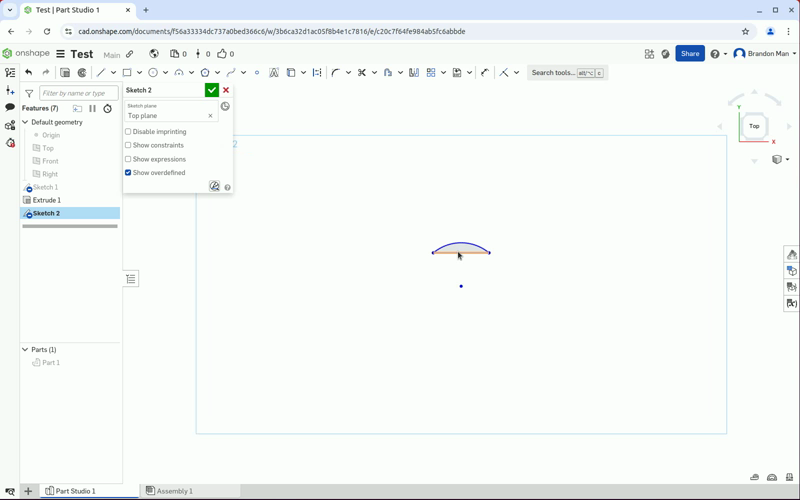
scroll(6)
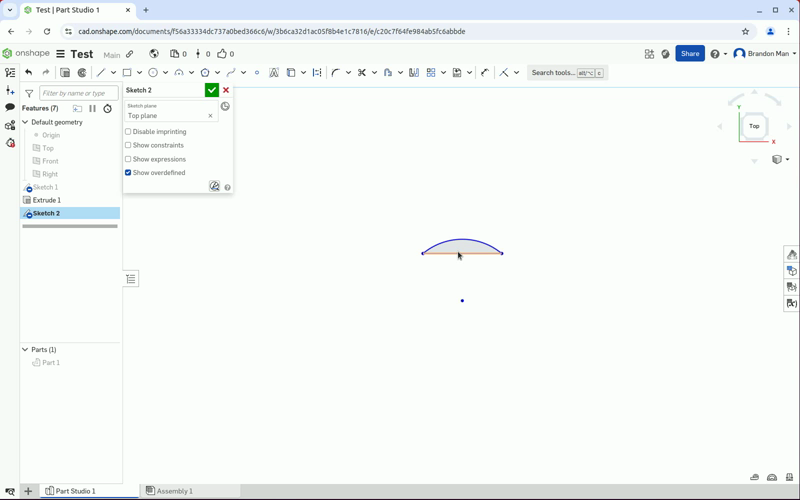
scroll(6)
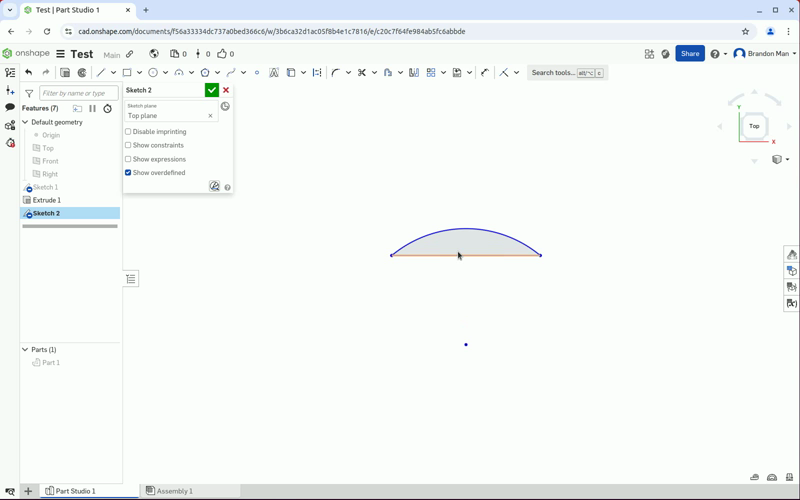
scroll(6)
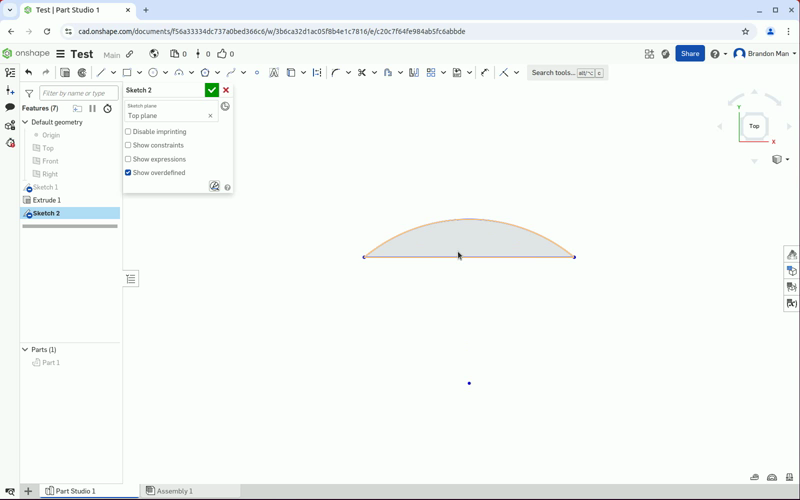
scroll(6)
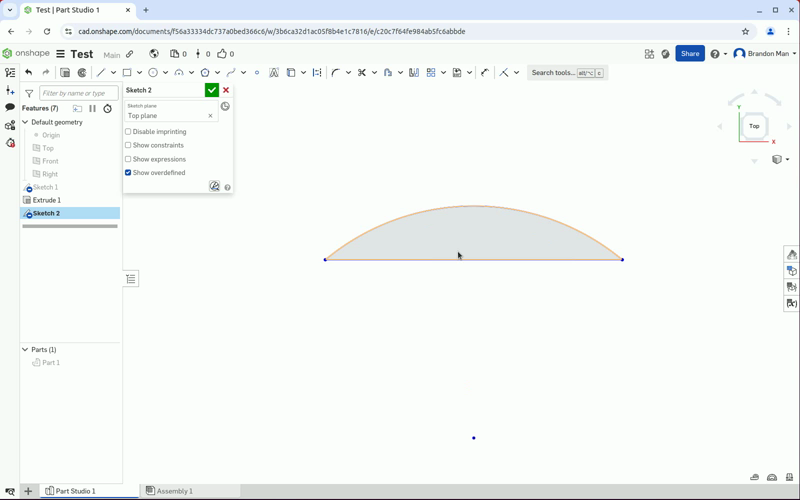
scroll(6)
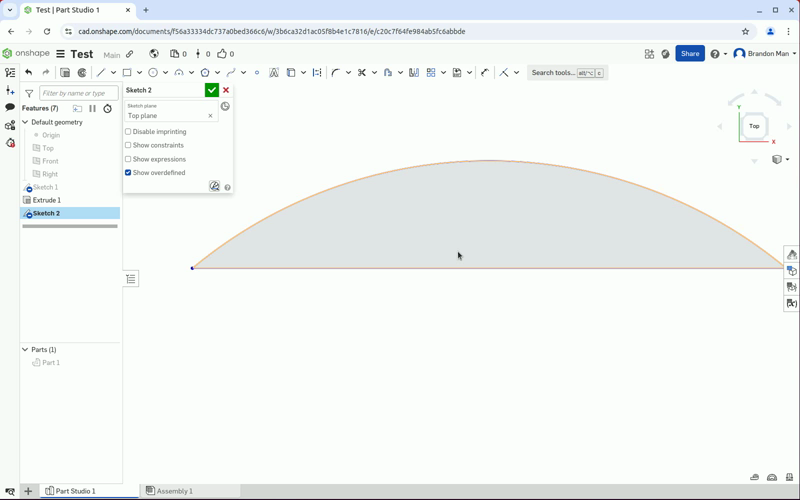
click(458, 251)
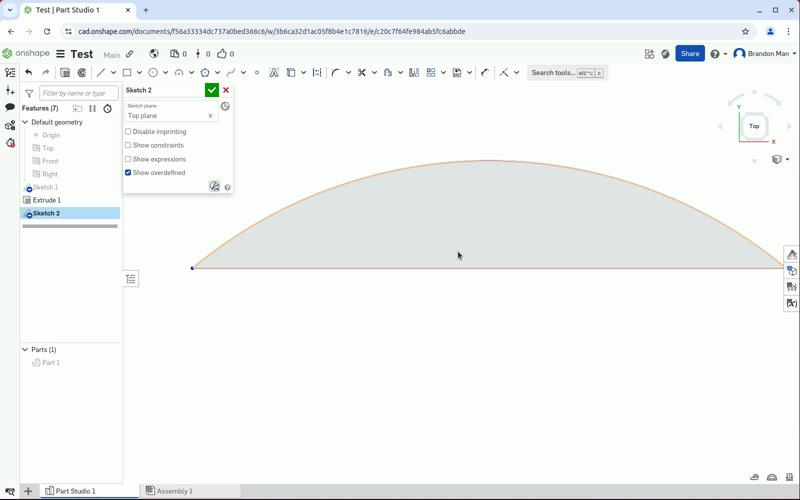
scroll(-6)
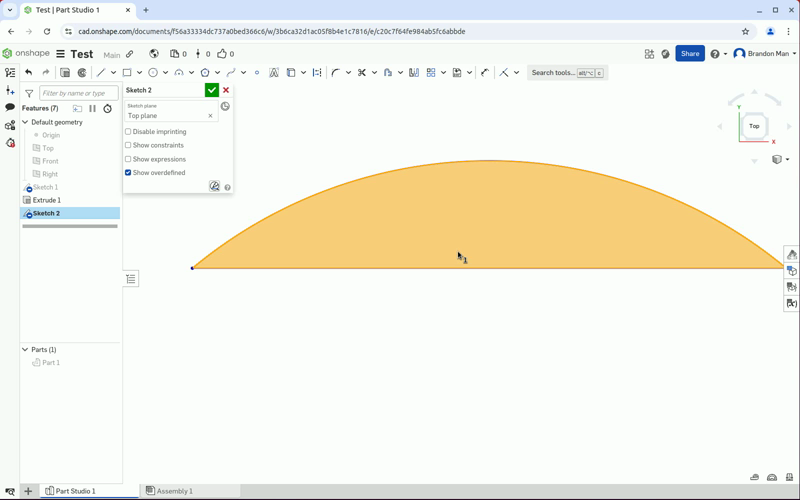
scroll(-6)
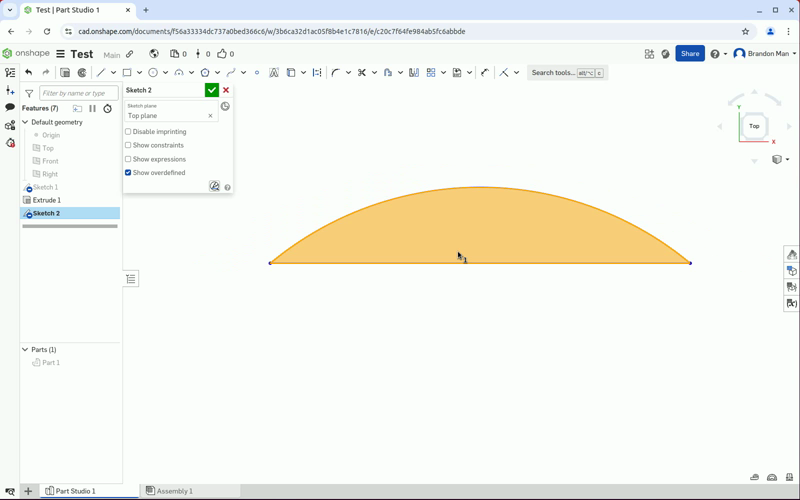
scroll(-6)
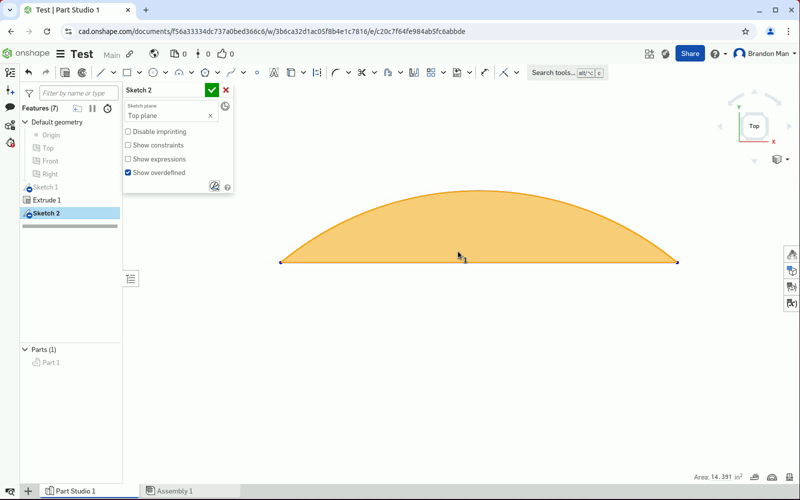
scroll(-6)
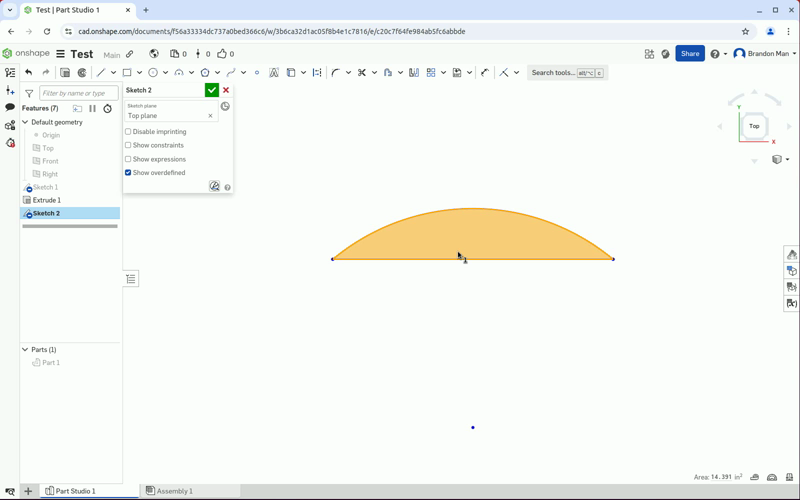
scroll(-6)
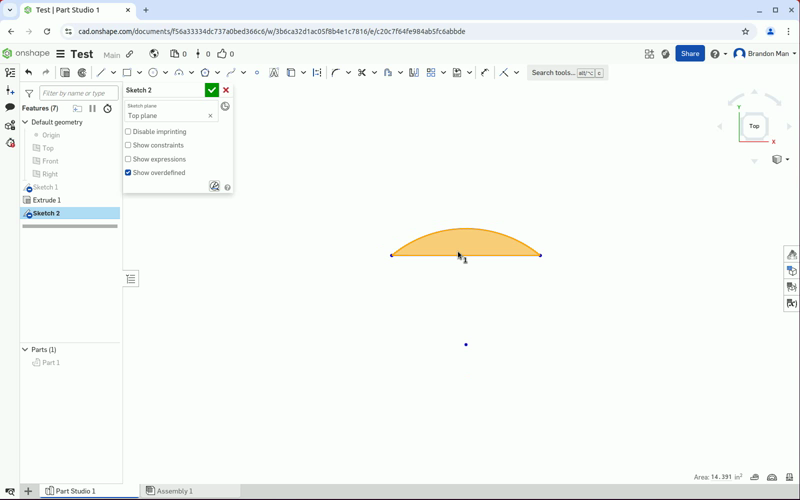
scroll(-6)
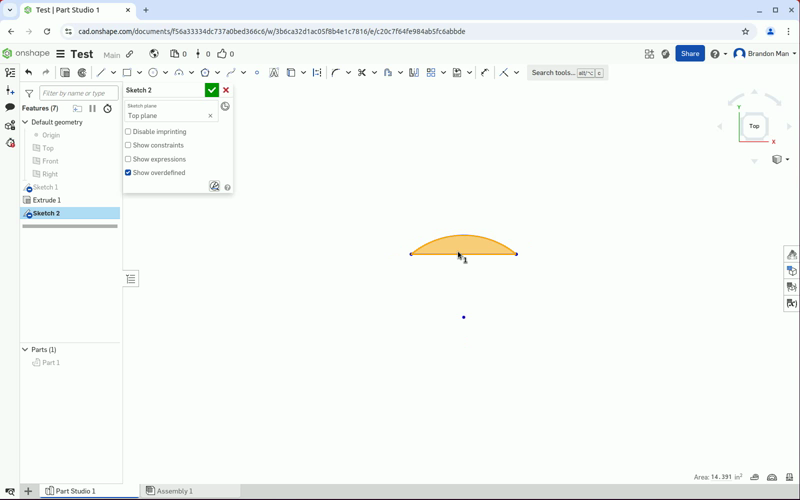
scroll(-6)
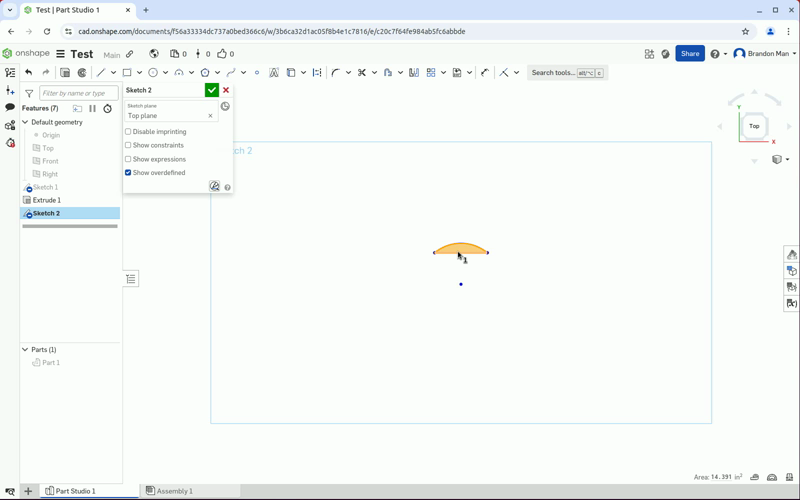
mouse_move(73, 352)
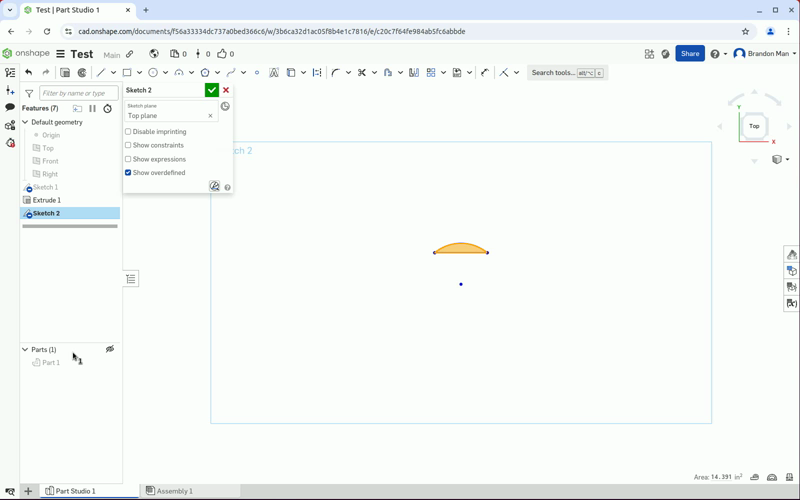
key(shift+y)
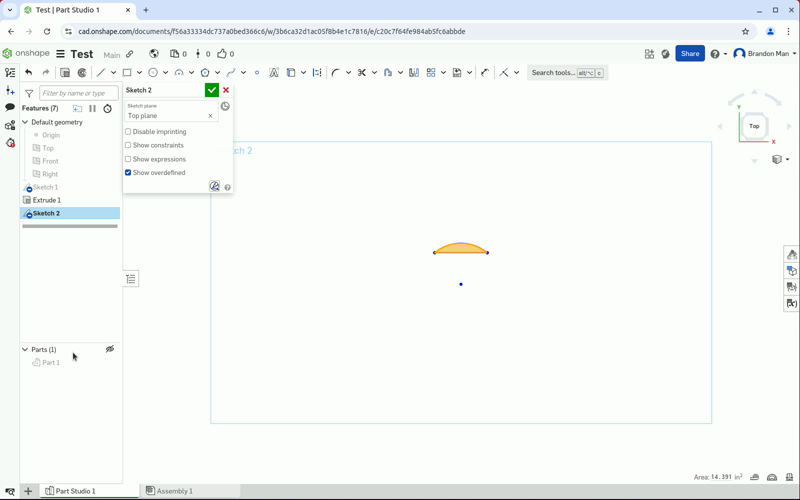
key(shift+e)
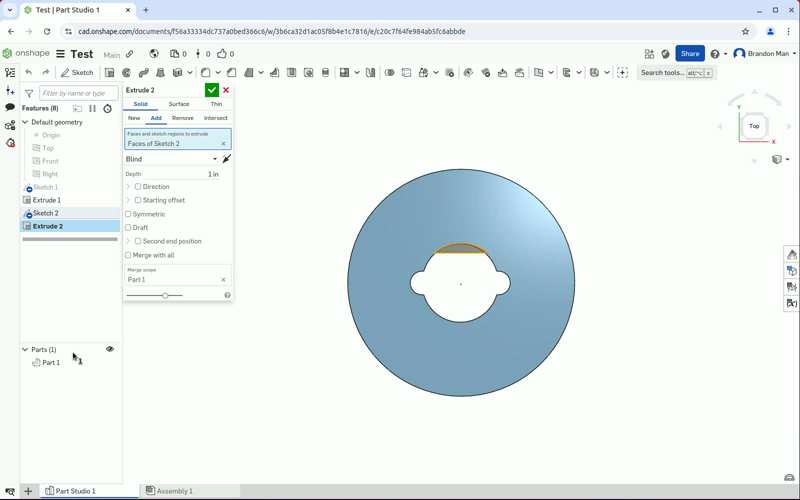
mouse_move(143, 106)
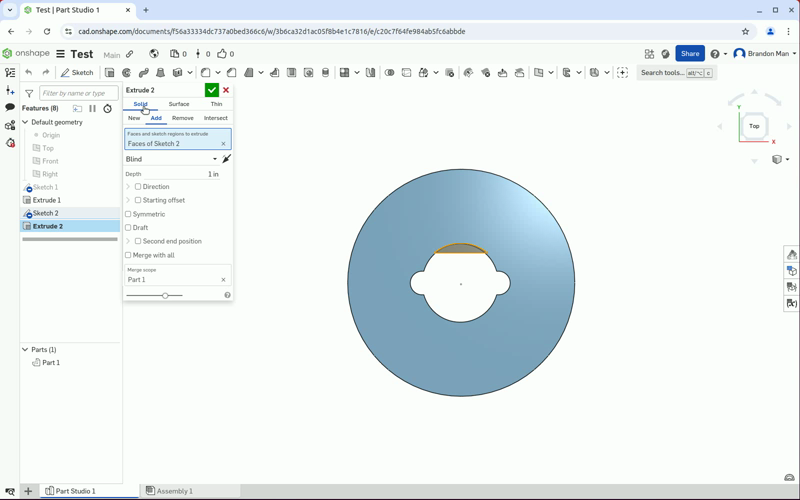
click(143, 106)
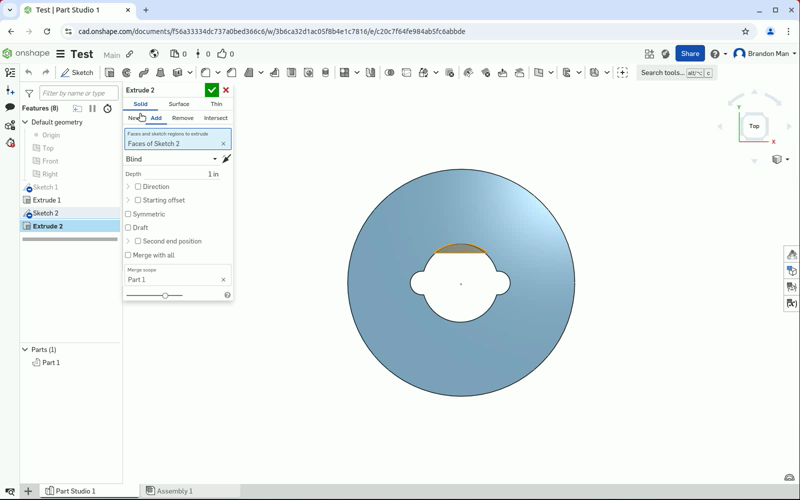
mouse_move(137, 120)
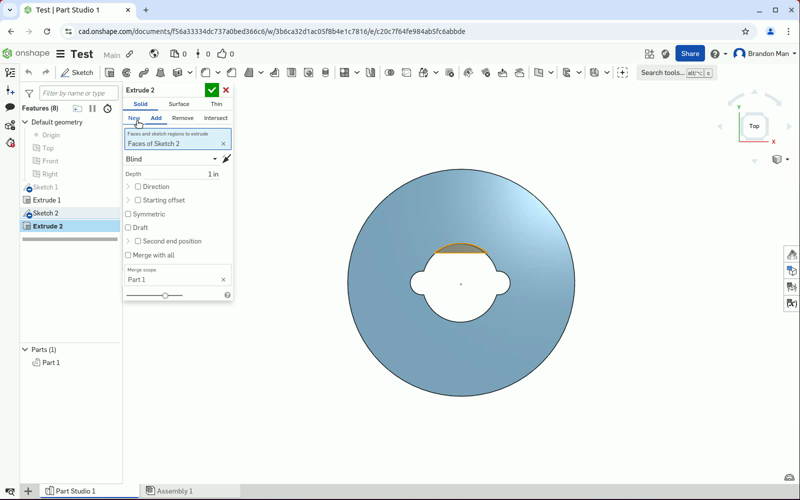
click(137, 120)
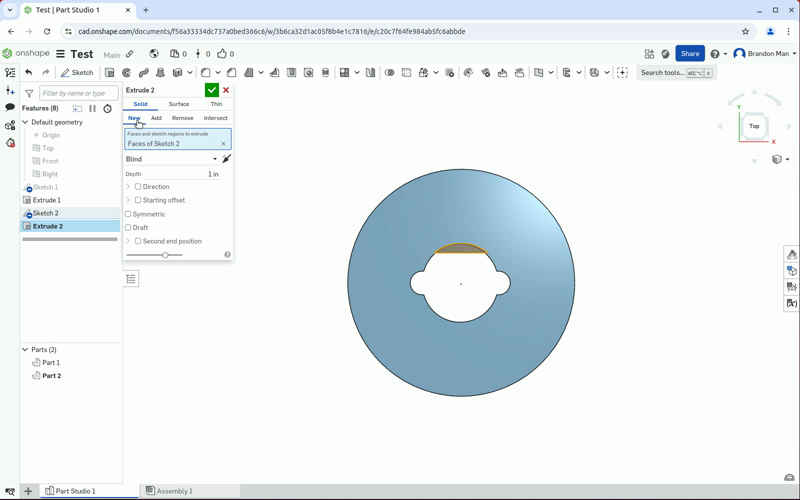
key(tab, 4)
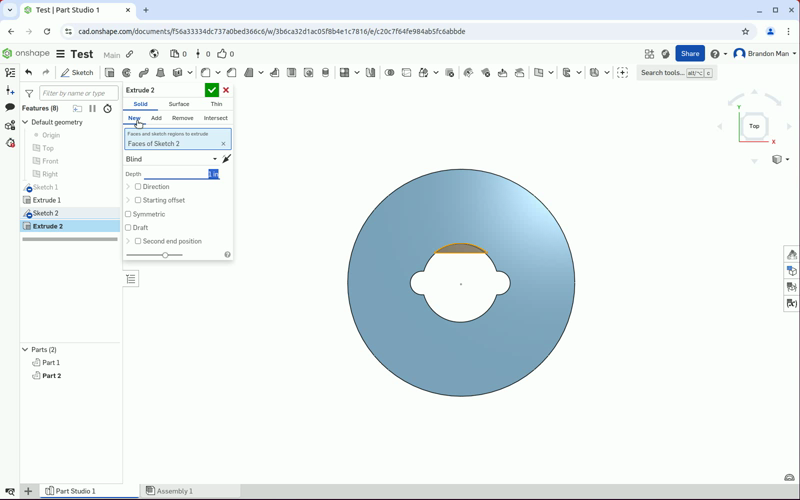
text(1.444)
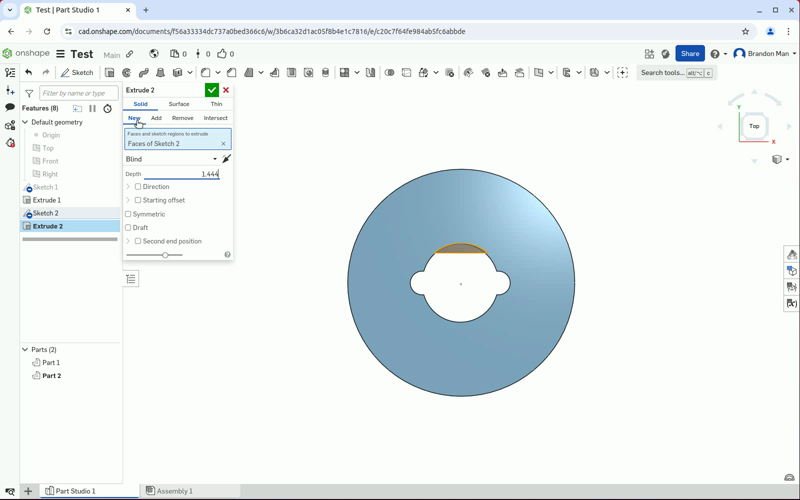
key(enter)
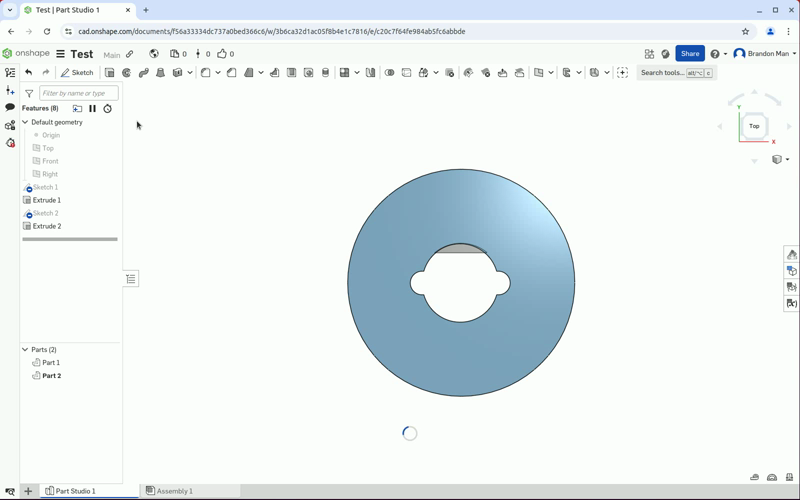
key(shift+h)
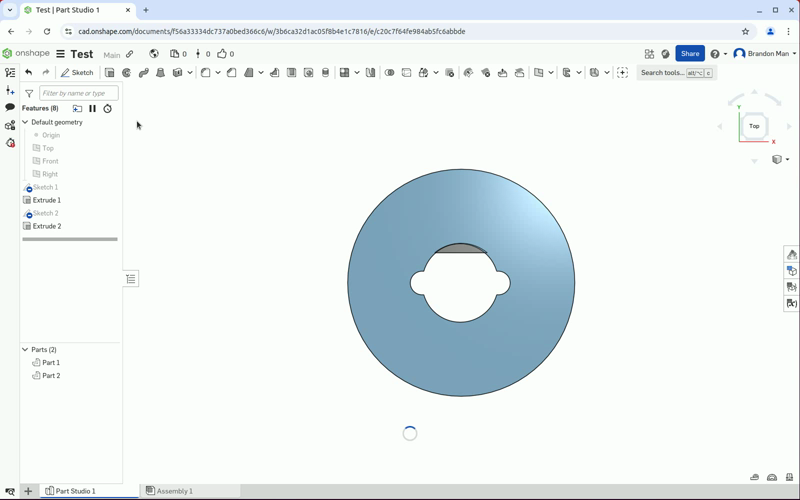
key(shift+h)
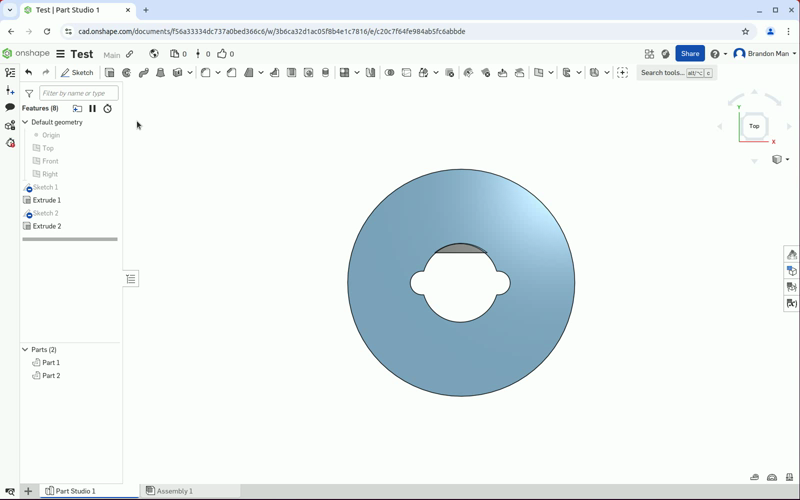
mouse_move(73, 189)
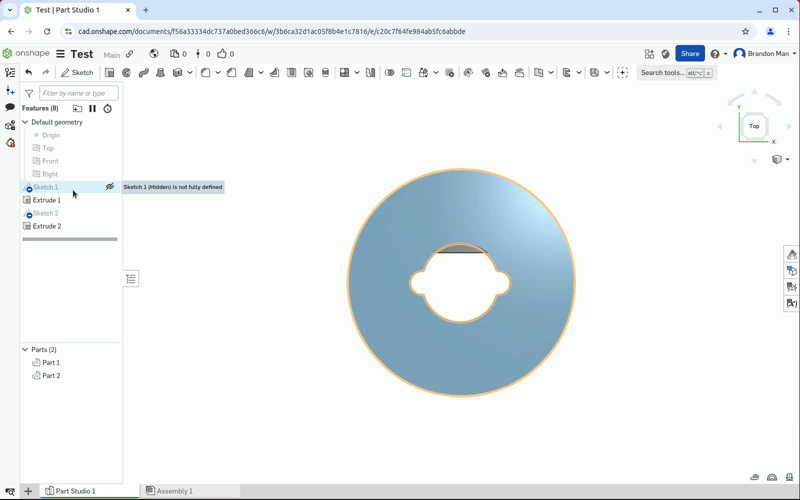
click(73, 189)
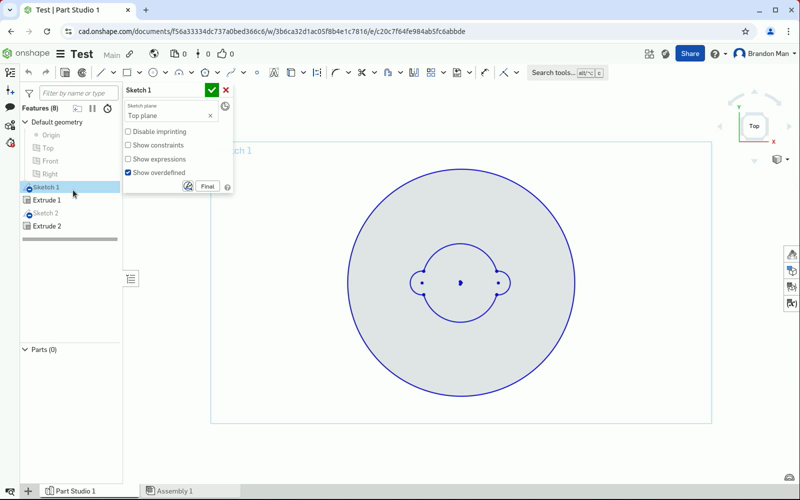
mouse_move(229, 92)
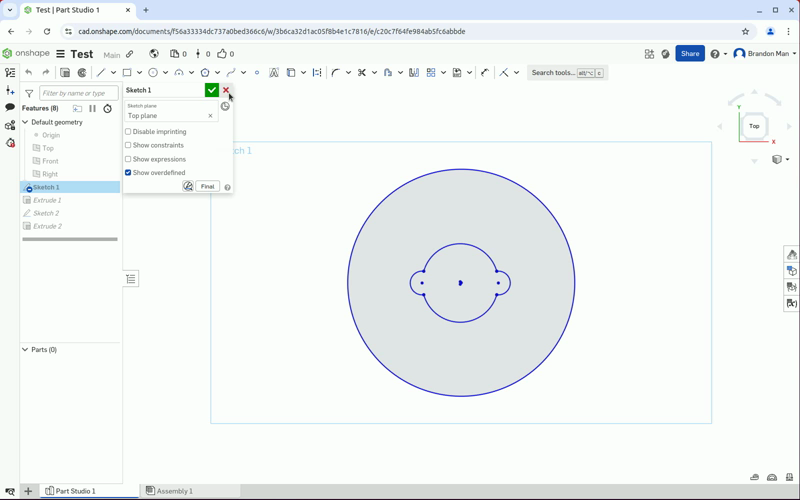
click(229, 92)
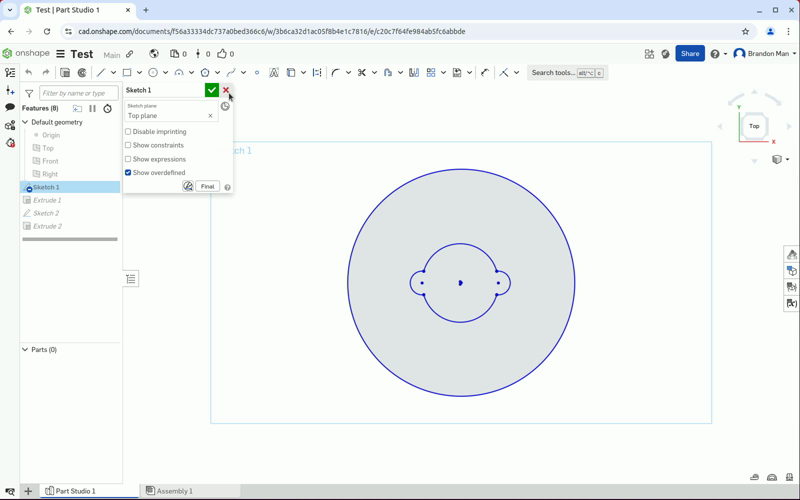
key(shift+s)
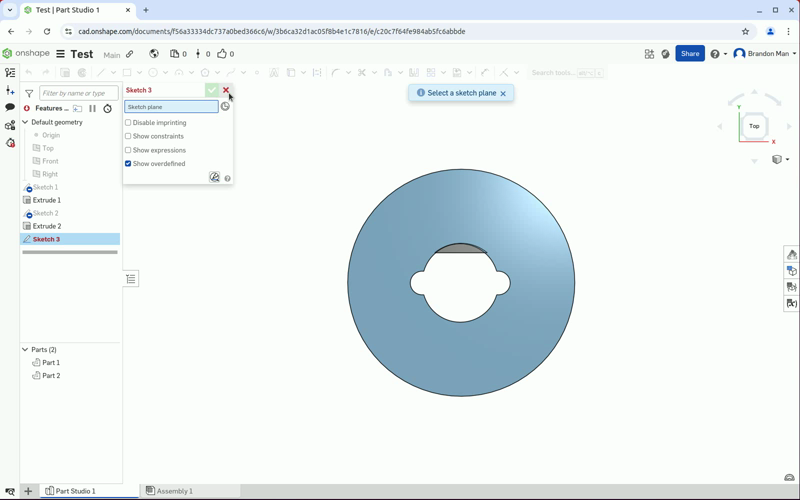
mouse_move(73, 150)
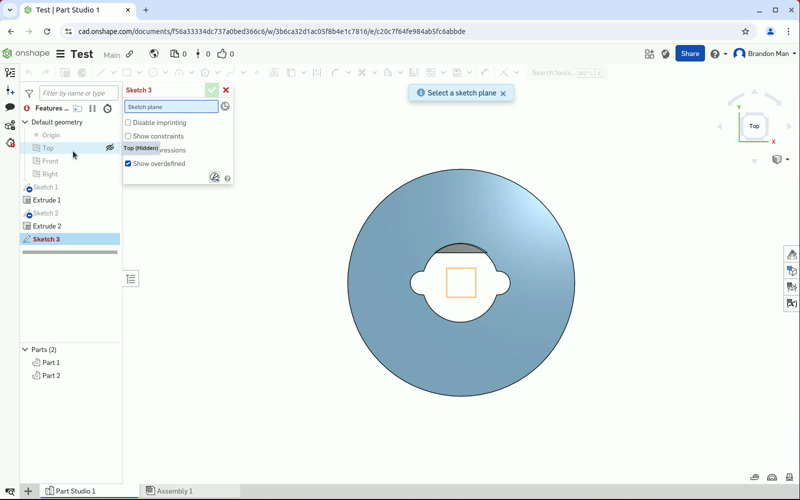
click(73, 150)
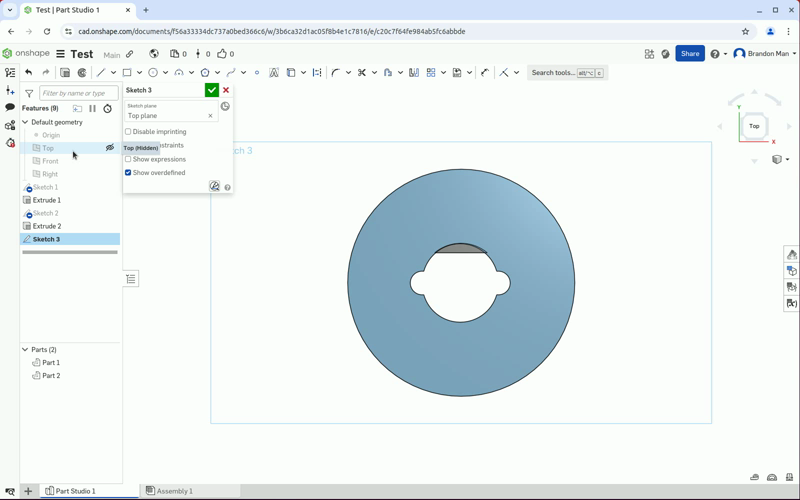
mouse_move(73, 352)
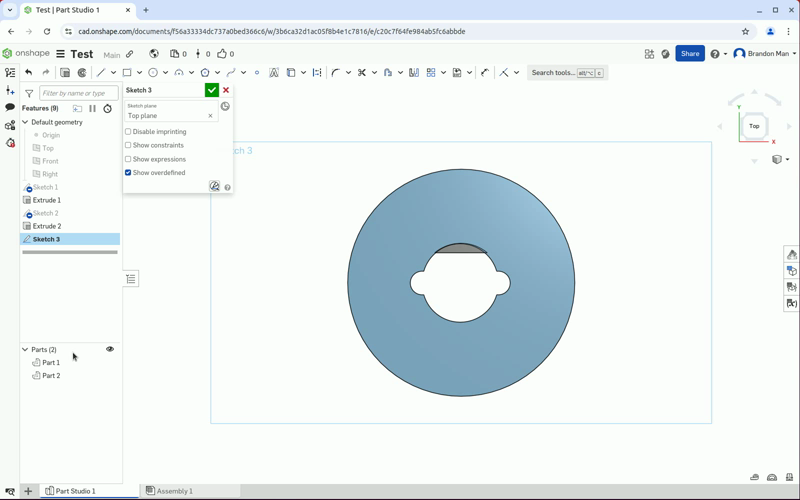
key(y)
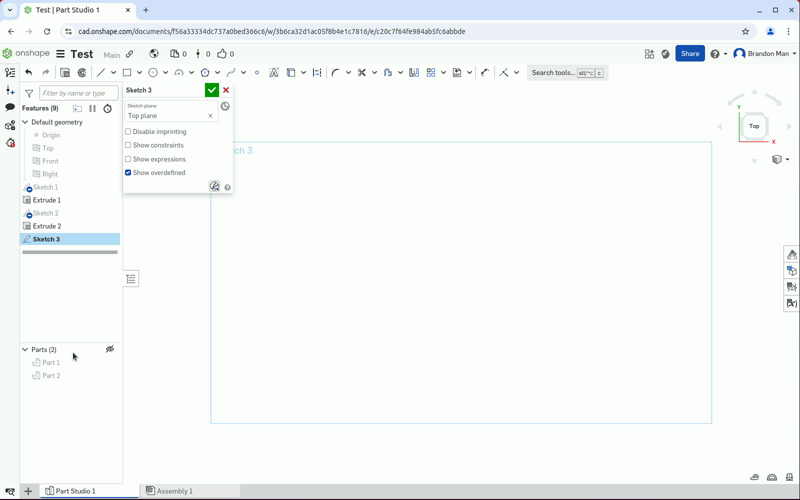
key(a)
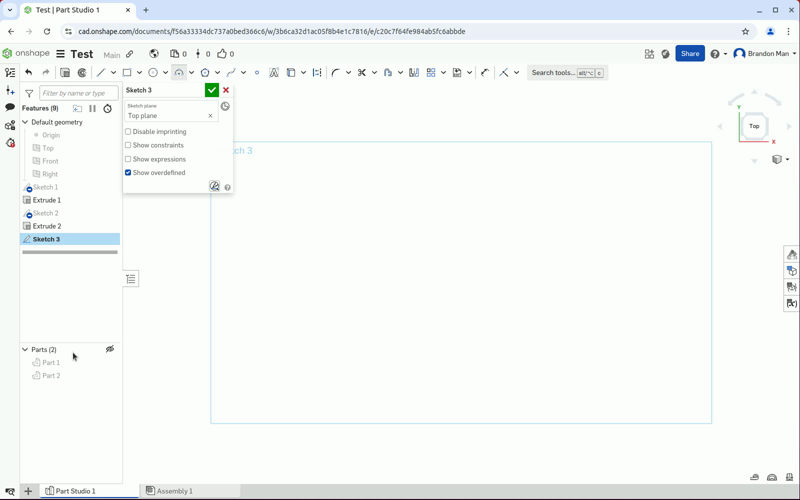
key_down(shift)
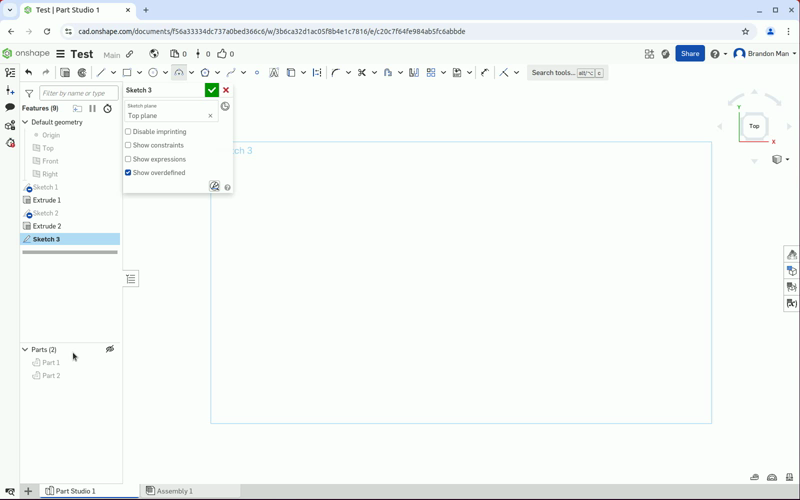
mouse_move(434, 313)
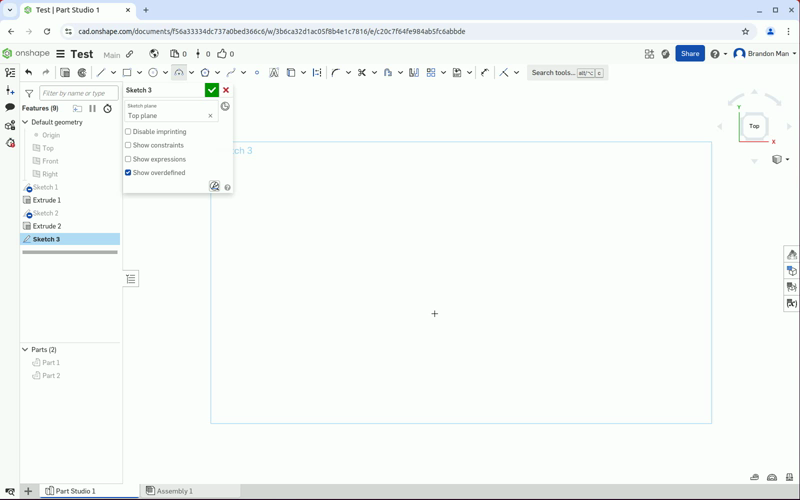
click(434, 313)
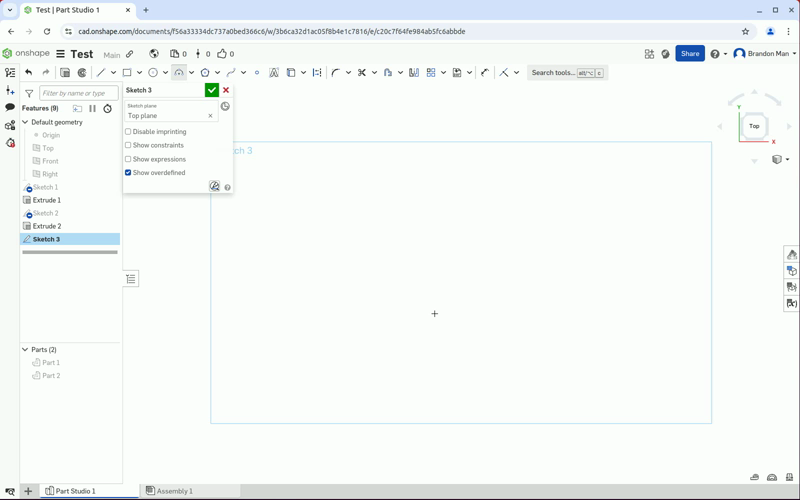
key_up(shift)
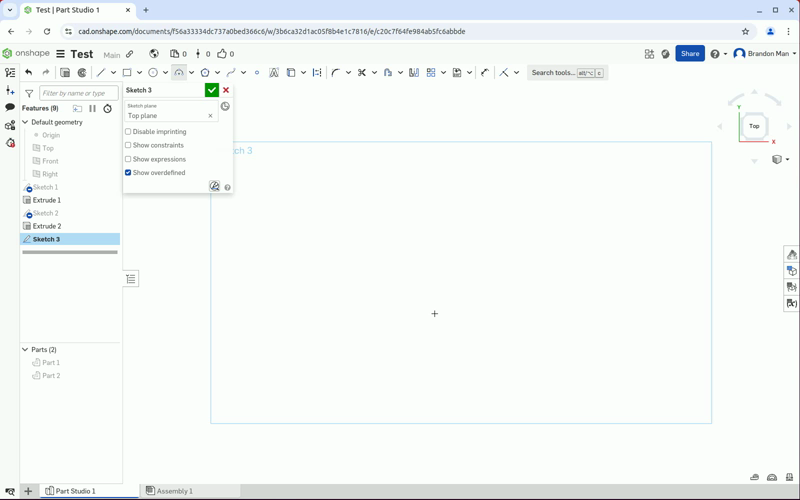
key_down(shift)
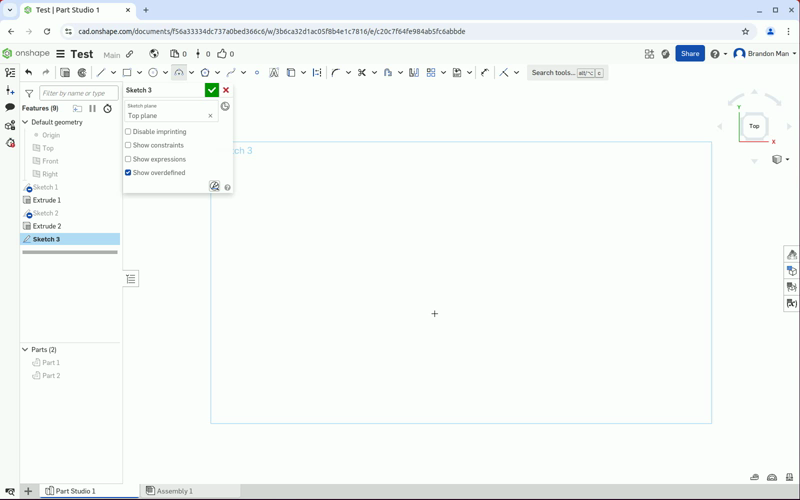
mouse_move(487, 313)
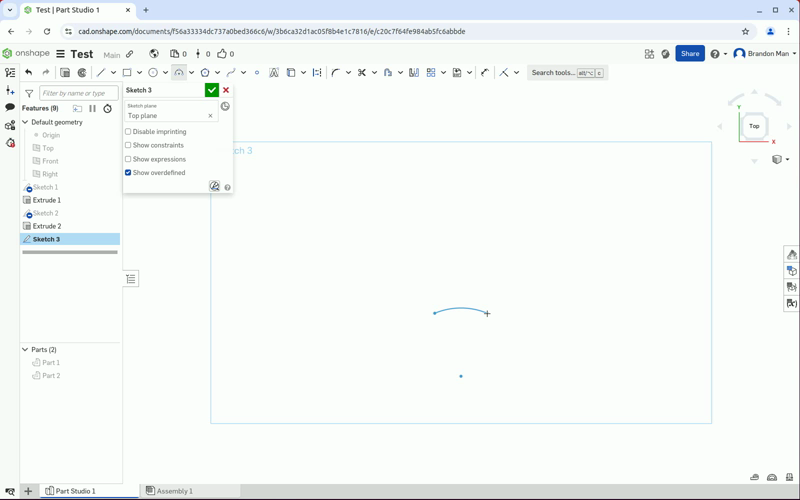
click(487, 313)
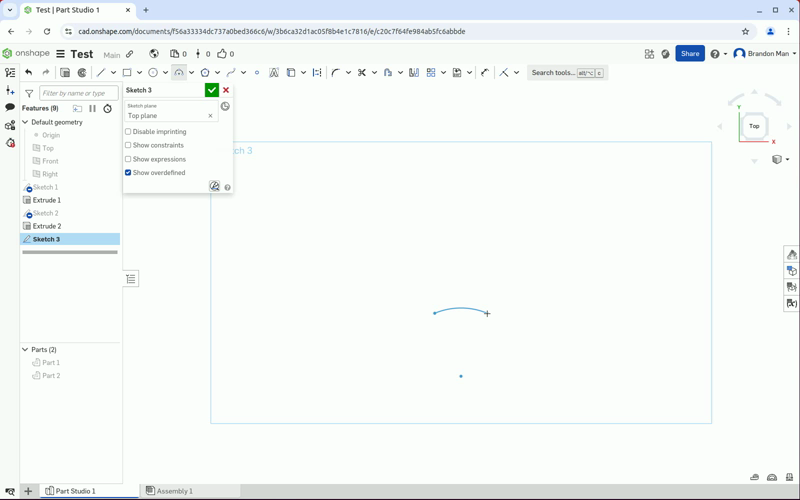
mouse_move(461, 322)
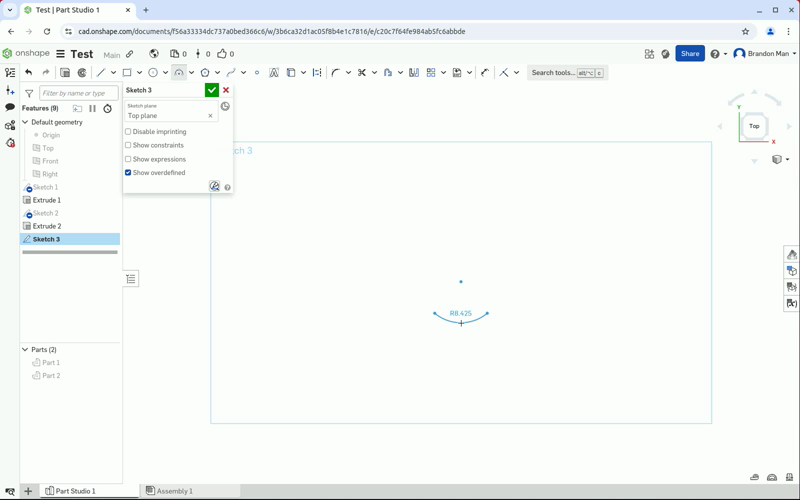
click(461, 322)
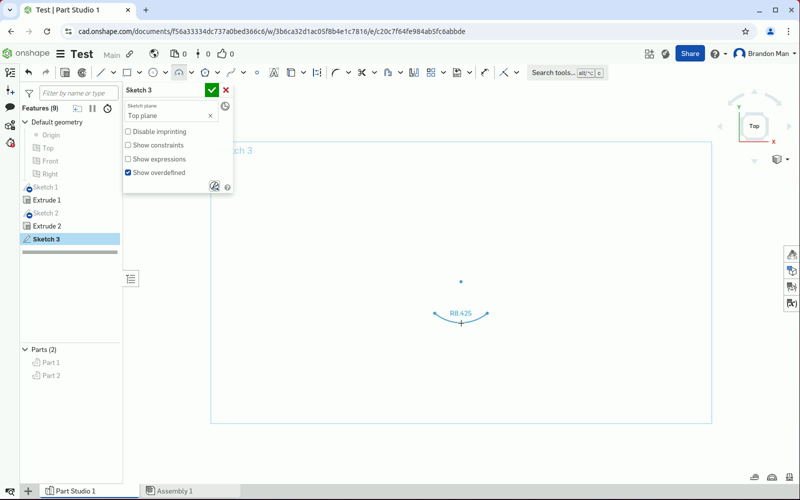
key_up(shift)
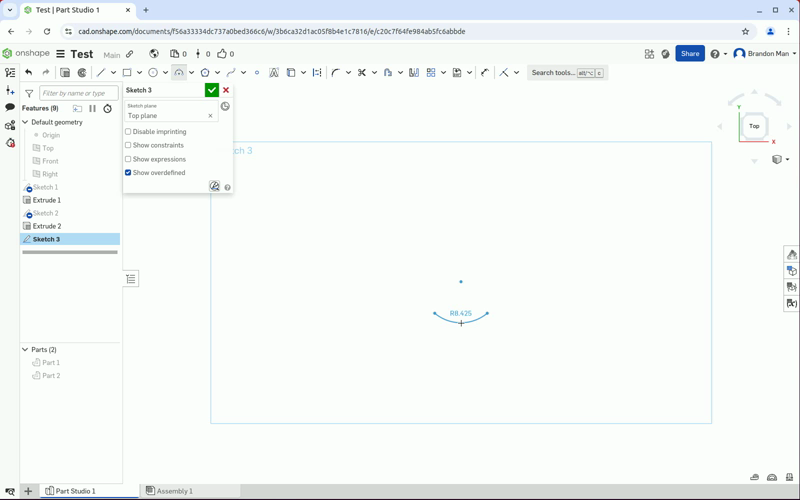
key(esc)
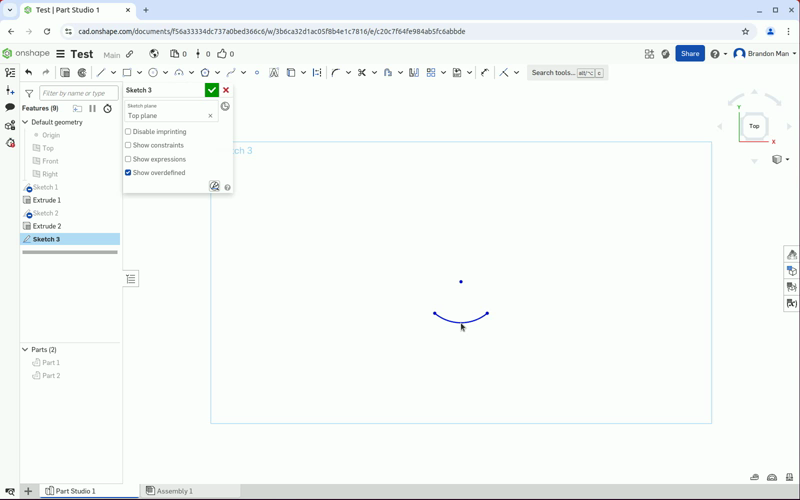
key(l)
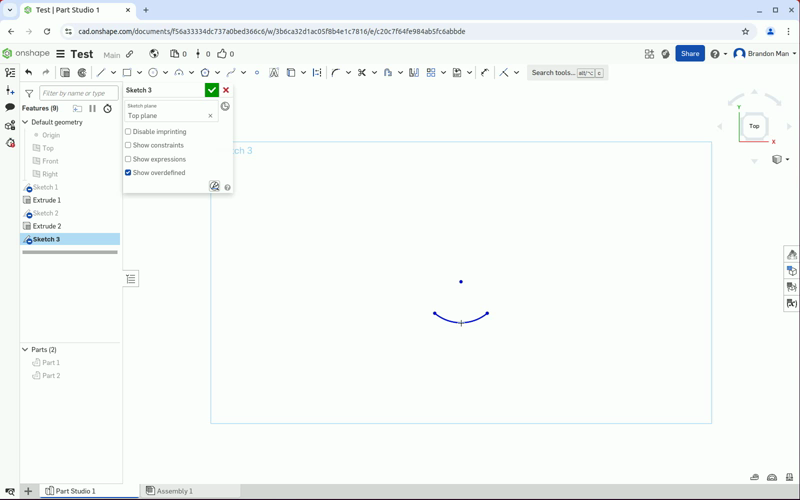
mouse_move(487, 313)
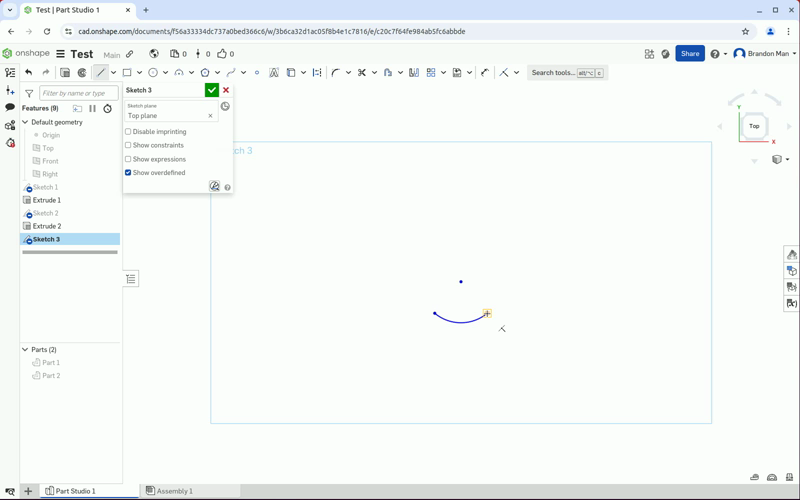
click(487, 313)
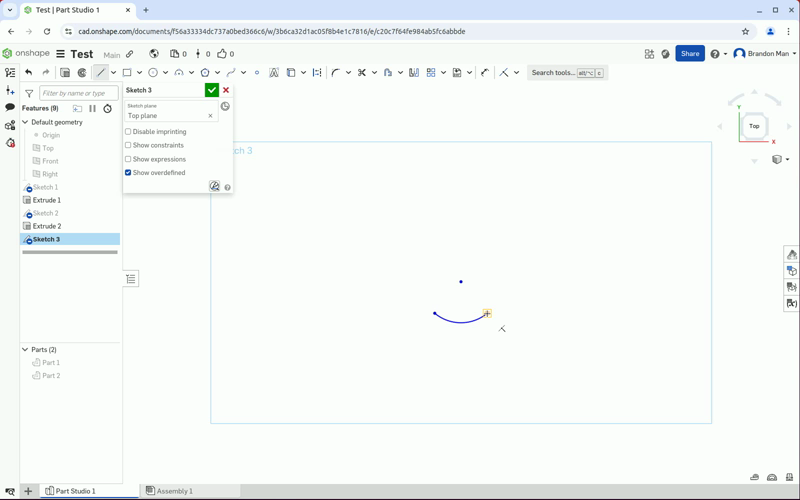
mouse_move(517, 313)
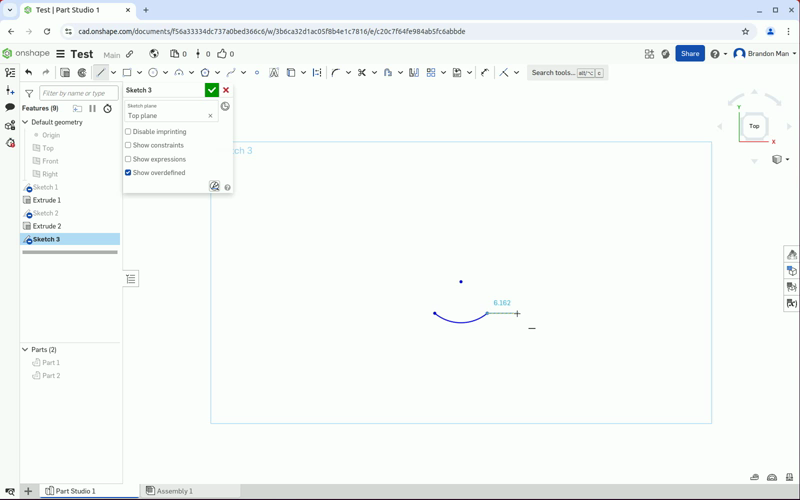
key_down(shift)
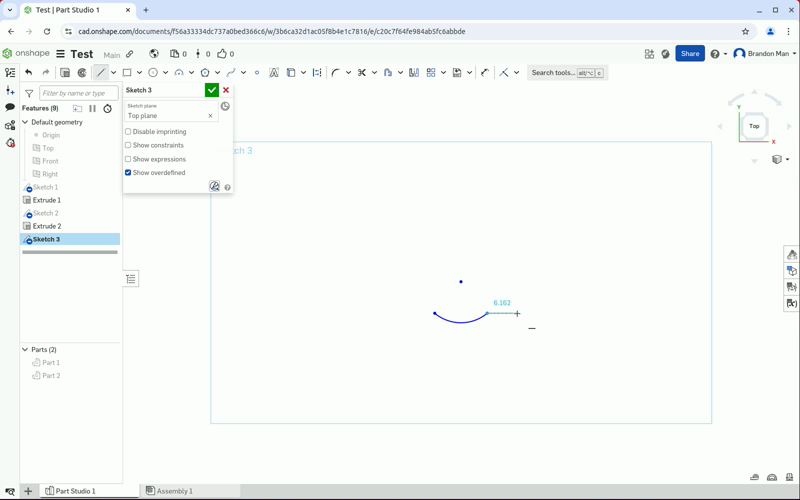
mouse_move(434, 313)
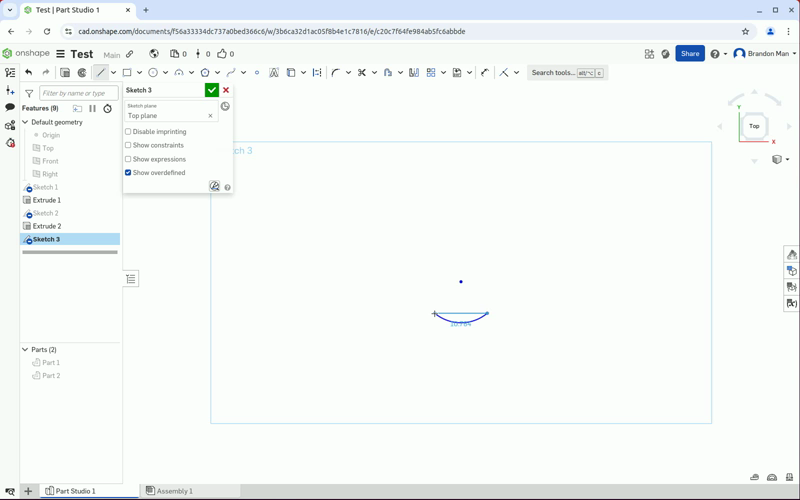
key_up(shift)
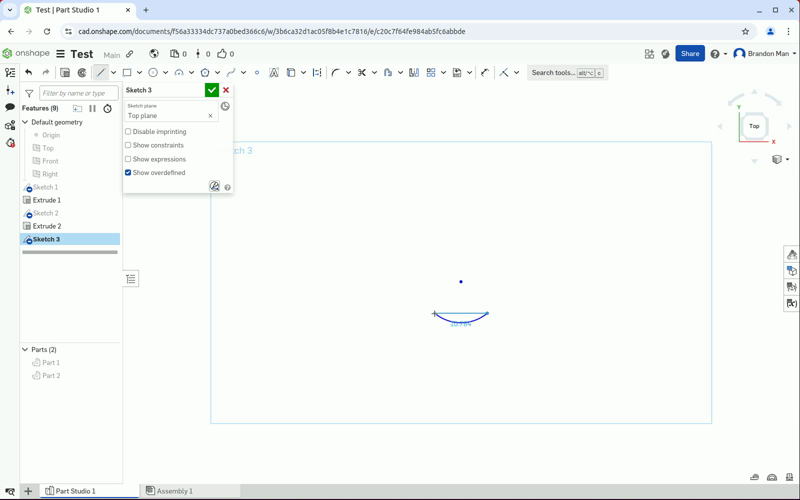
click(434, 313)
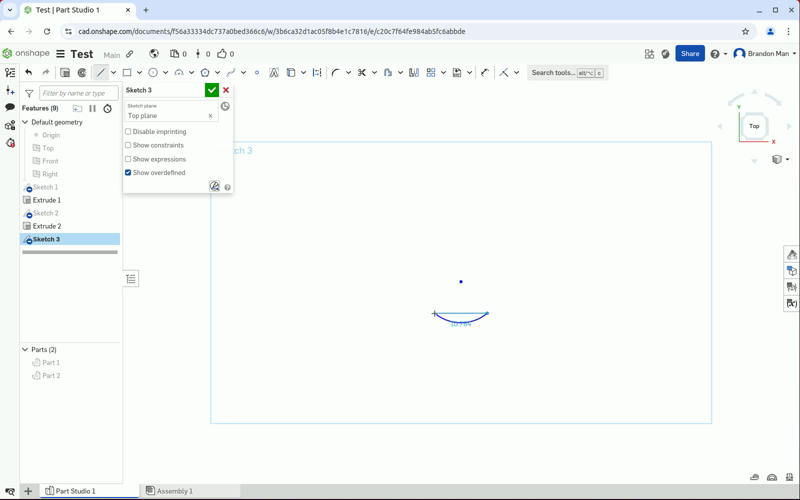
key(esc)
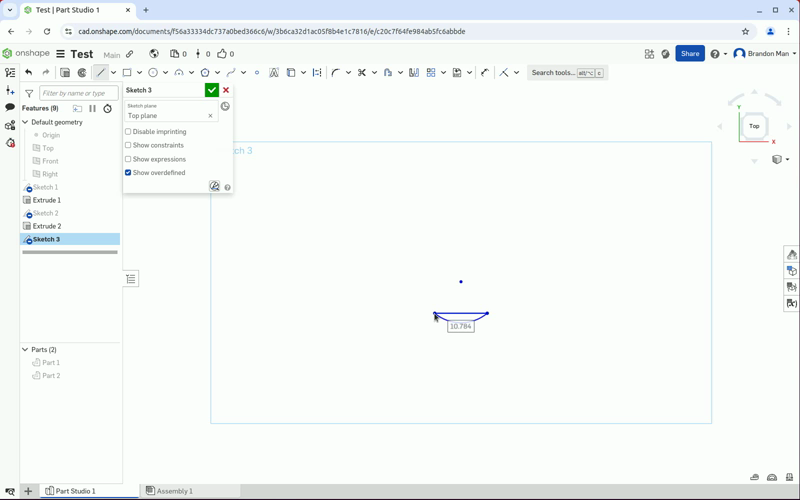
mouse_move(476, 317)
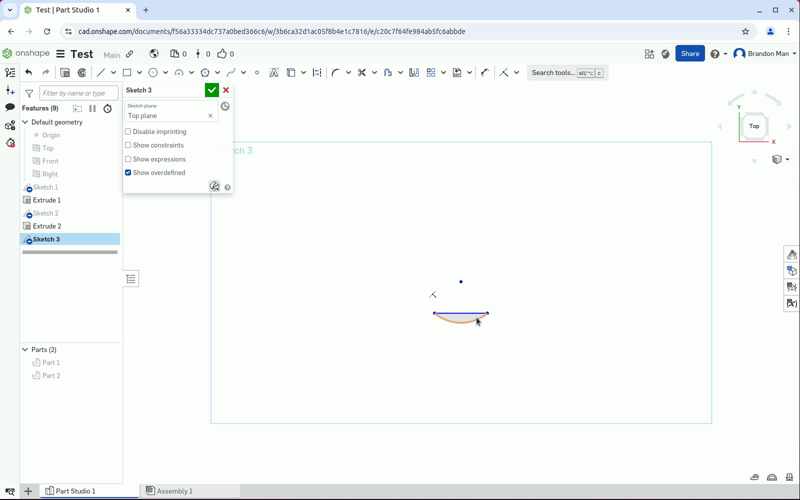
scroll(6)
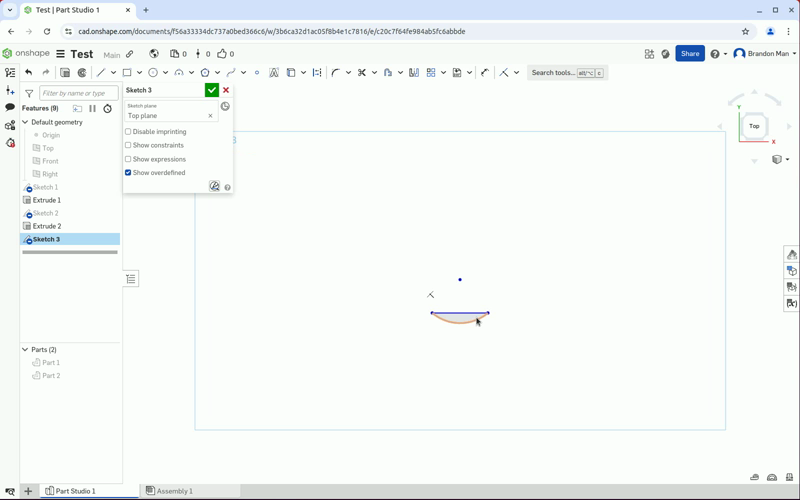
scroll(6)
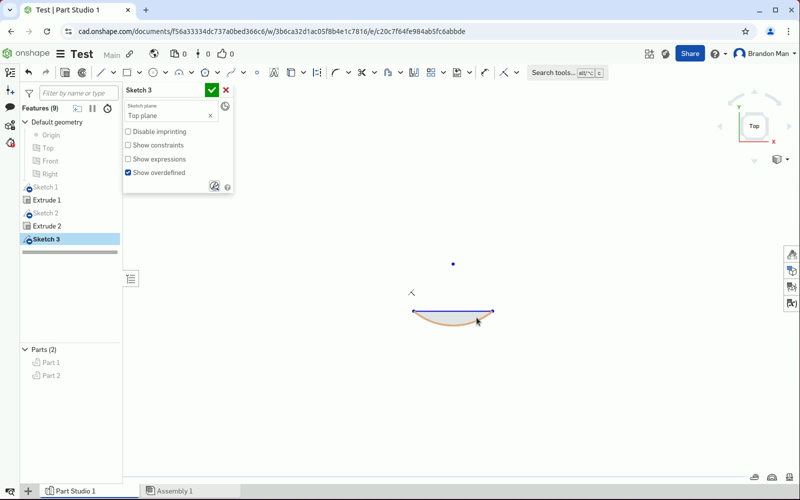
scroll(6)
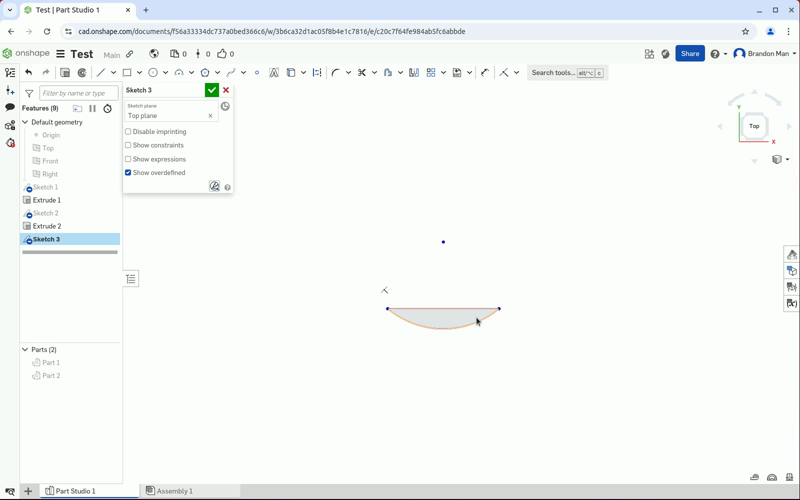
scroll(6)
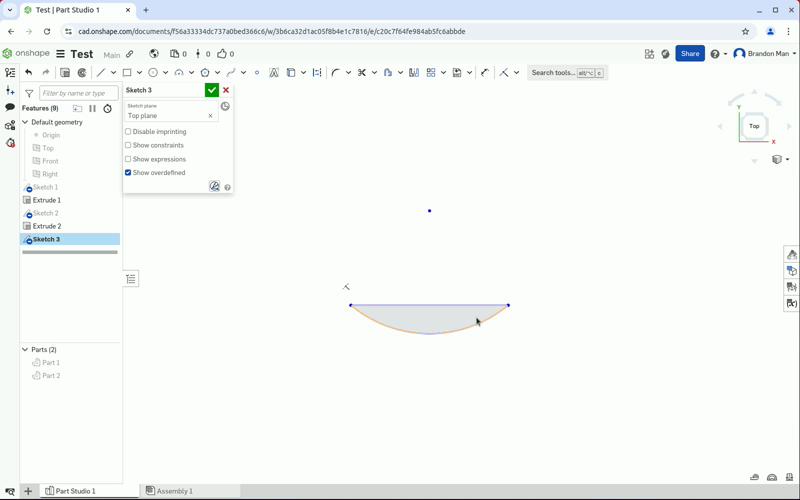
scroll(6)
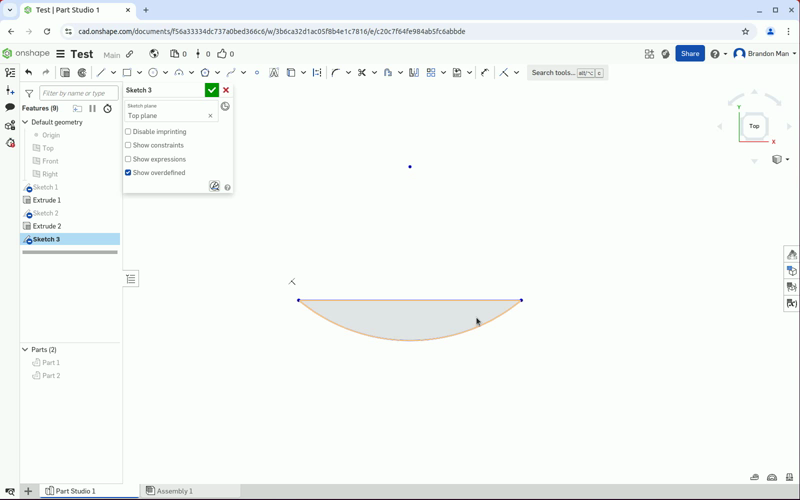
scroll(6)
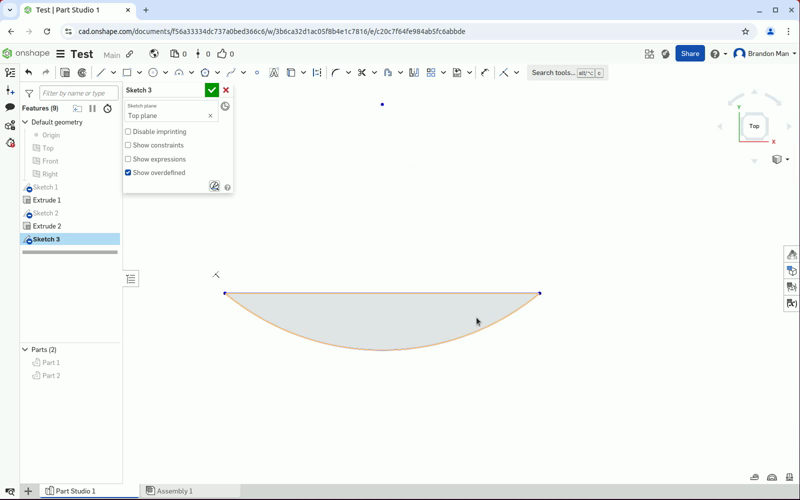
scroll(6)
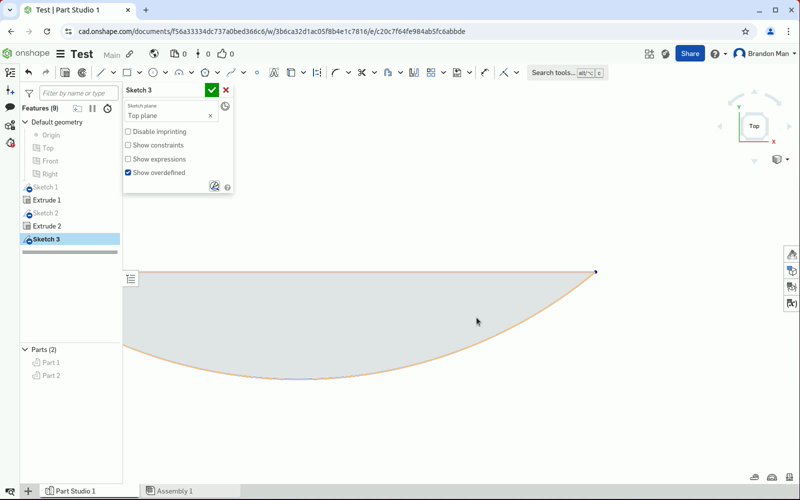
click(476, 317)
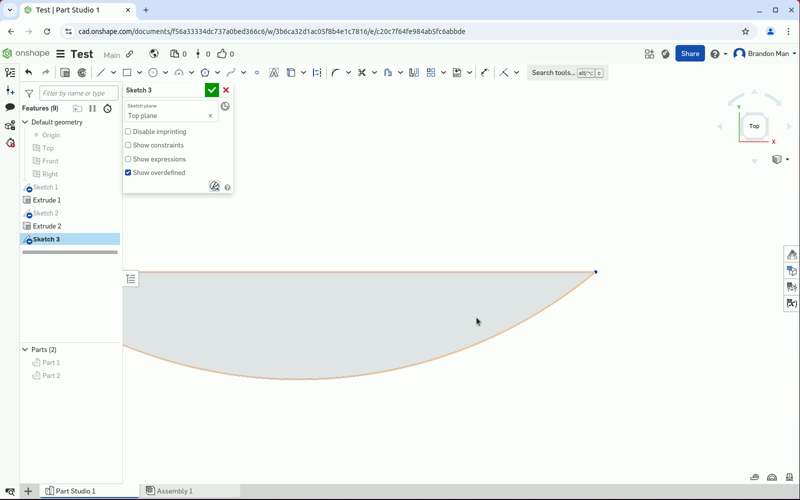
scroll(-6)
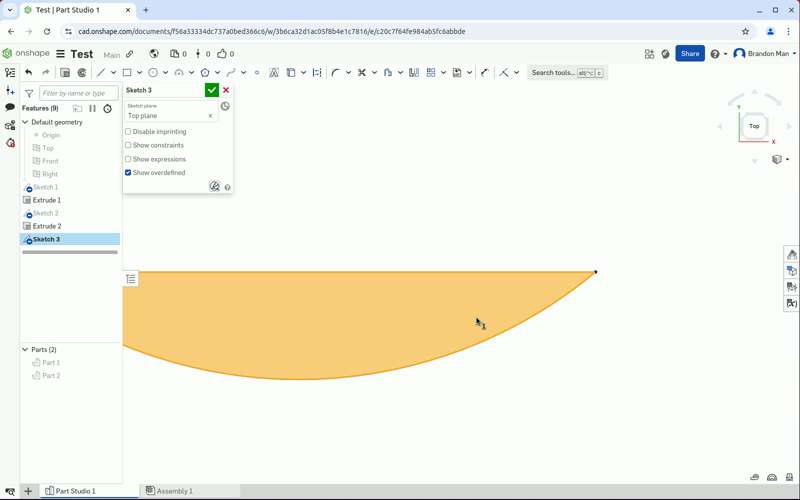
scroll(-6)
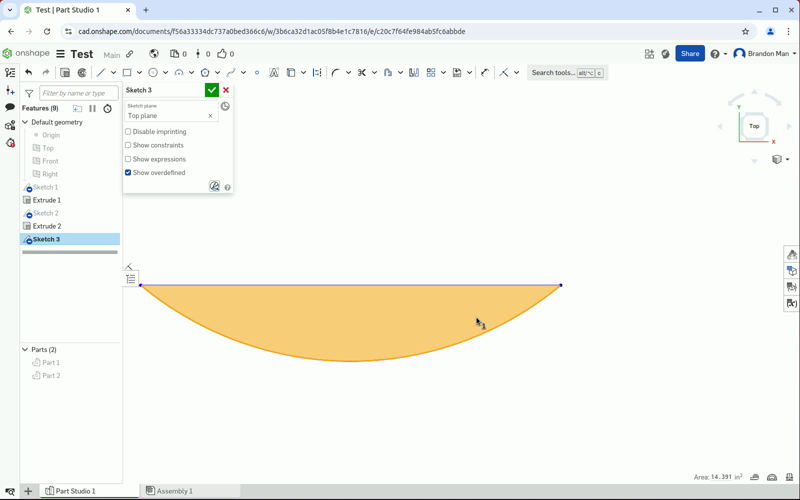
scroll(-6)
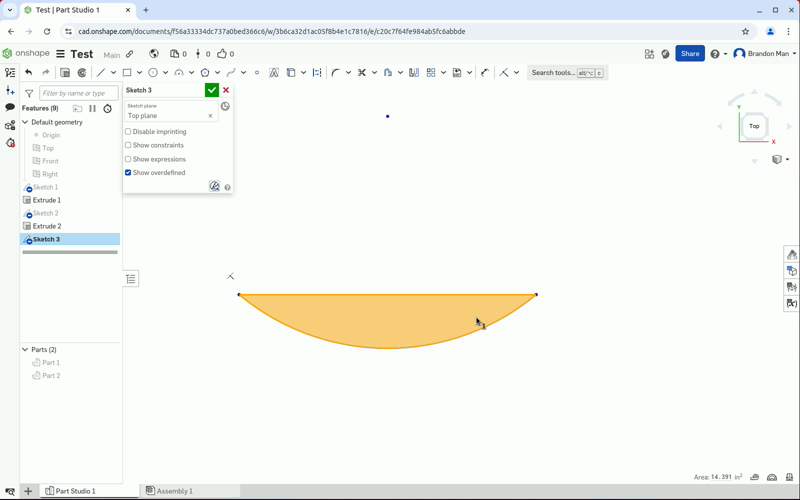
scroll(-6)
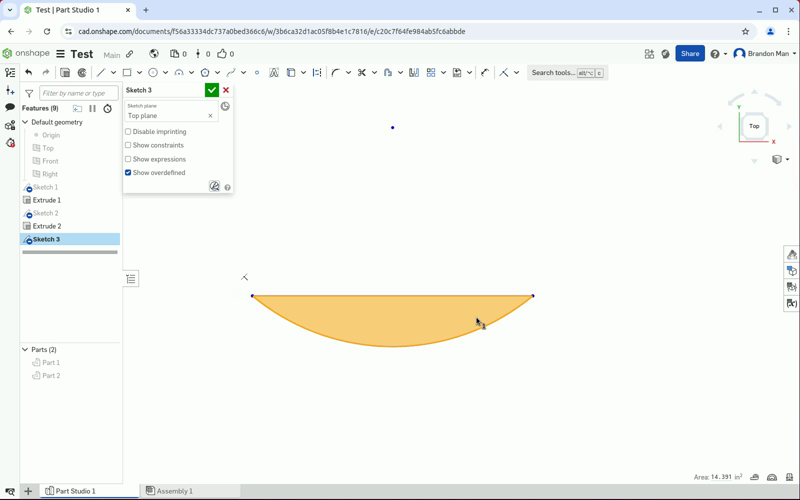
scroll(-6)
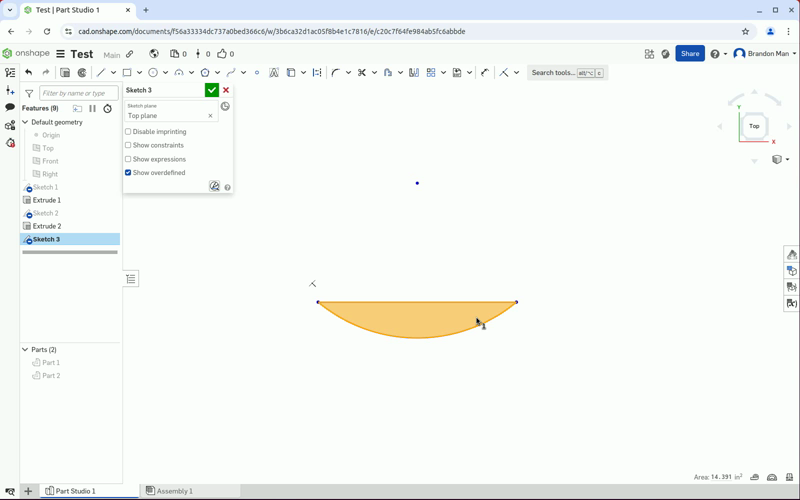
scroll(-6)
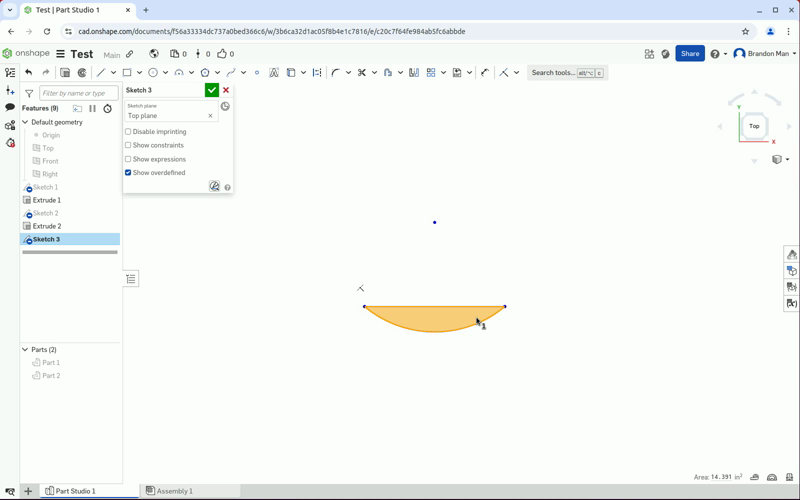
scroll(-6)
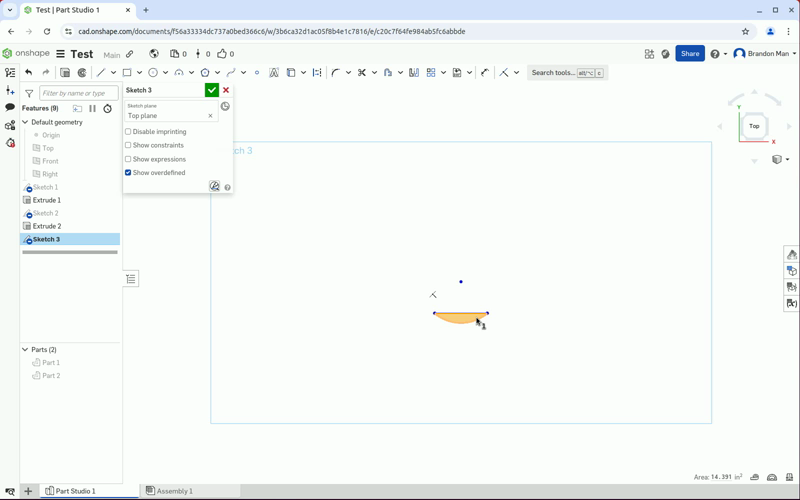
mouse_move(73, 352)
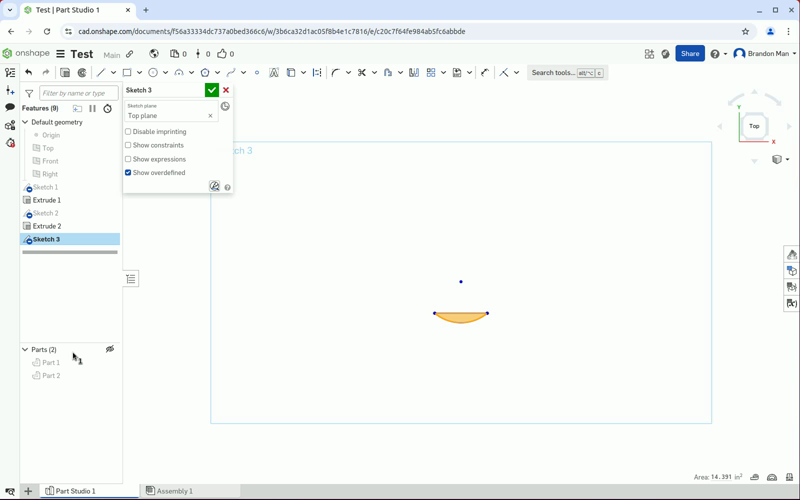
key(shift+y)
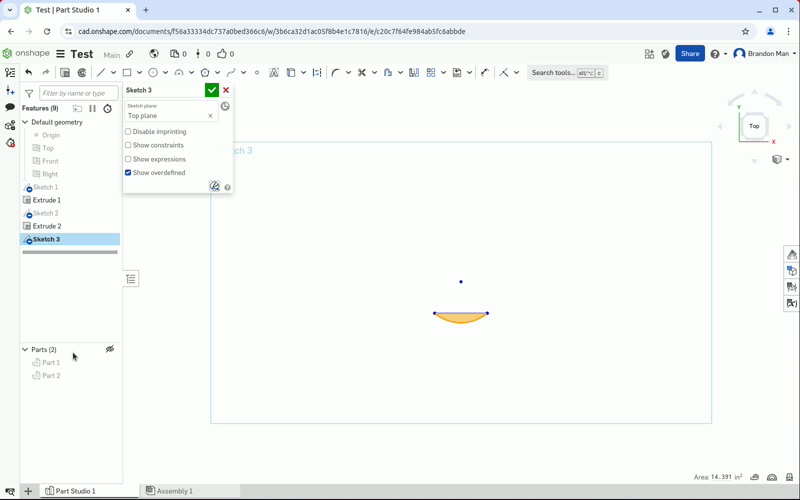
key(shift+e)
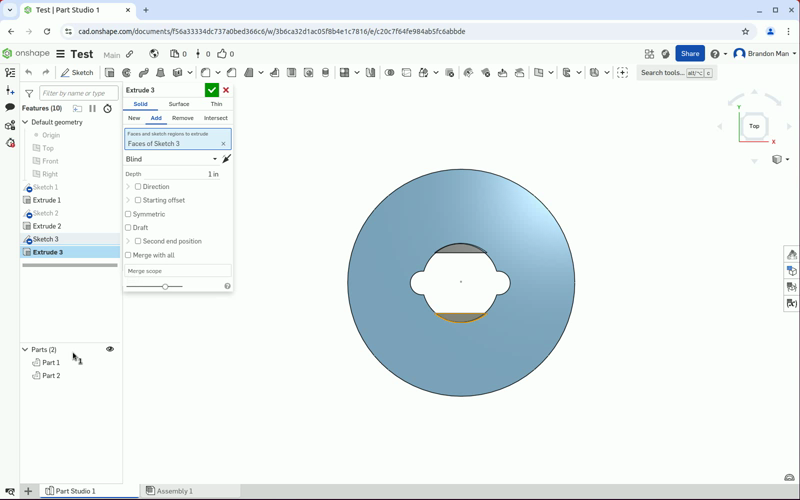
mouse_move(143, 106)
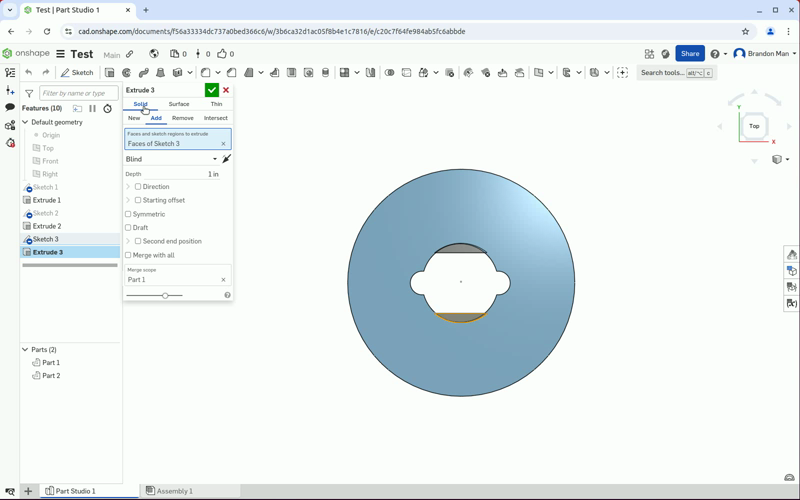
click(143, 106)
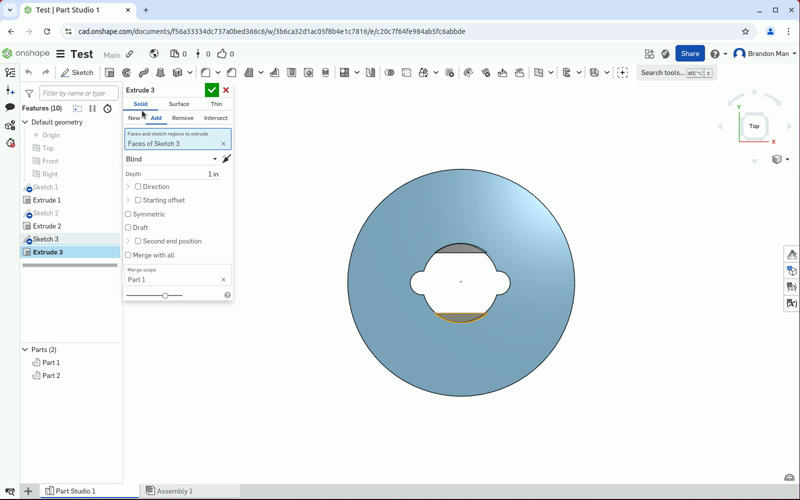
mouse_move(137, 120)
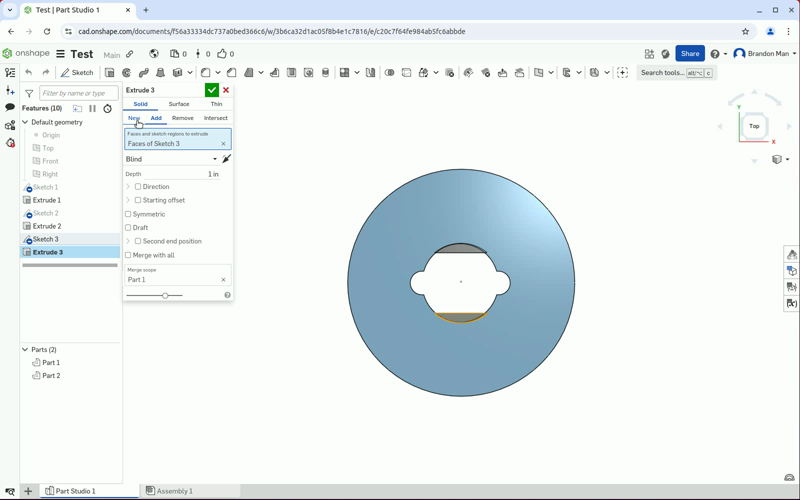
click(137, 120)
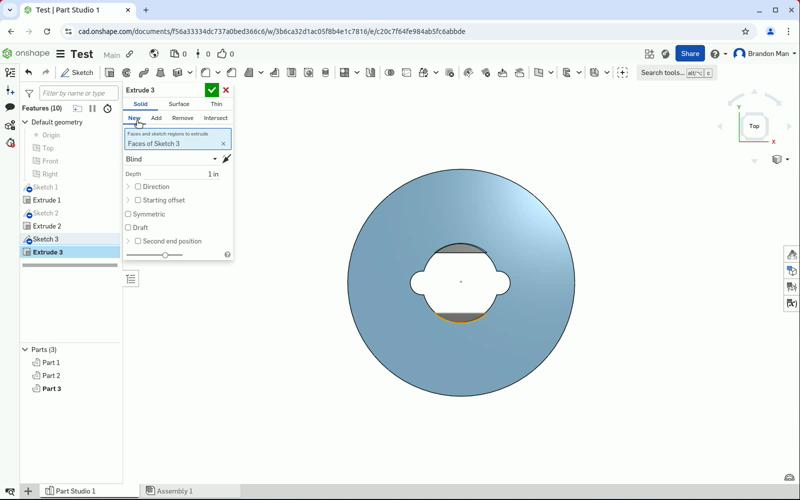
key(tab, 4)
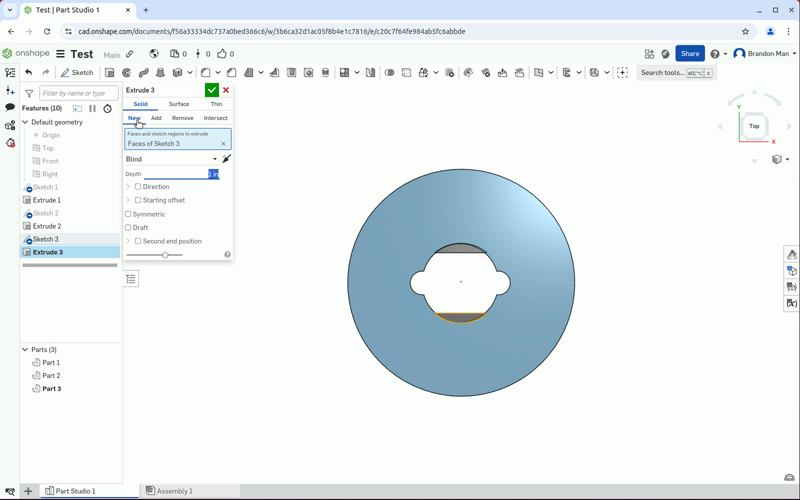
text(1.444)
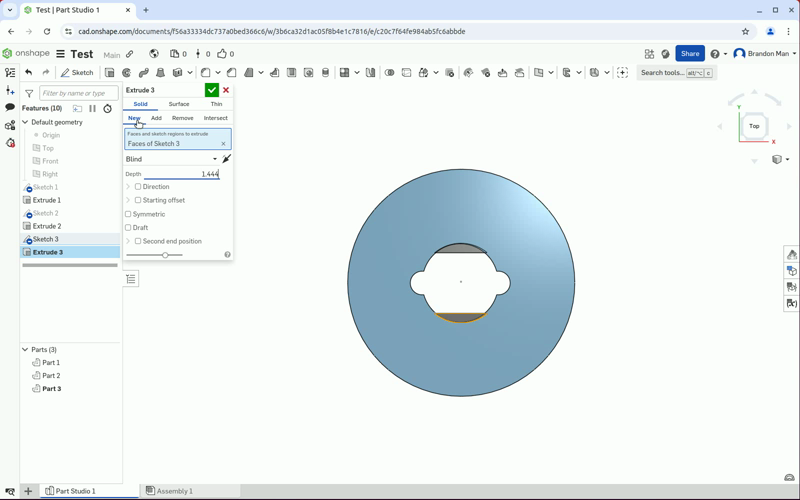
key(enter)
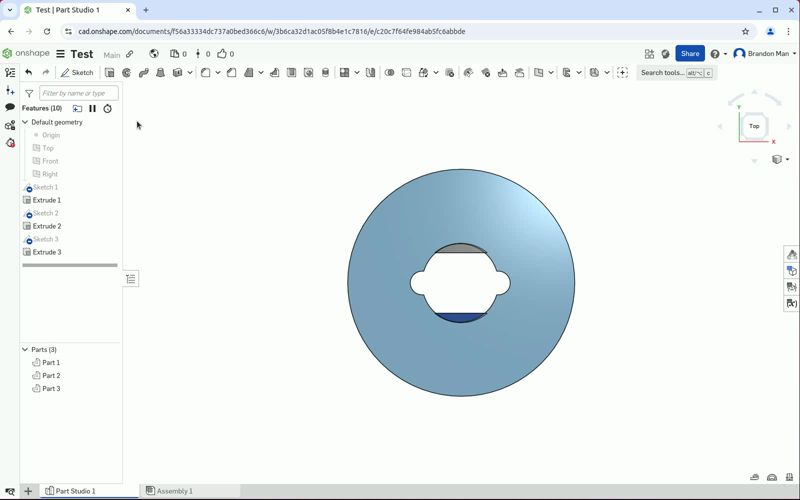
key(shift+h)
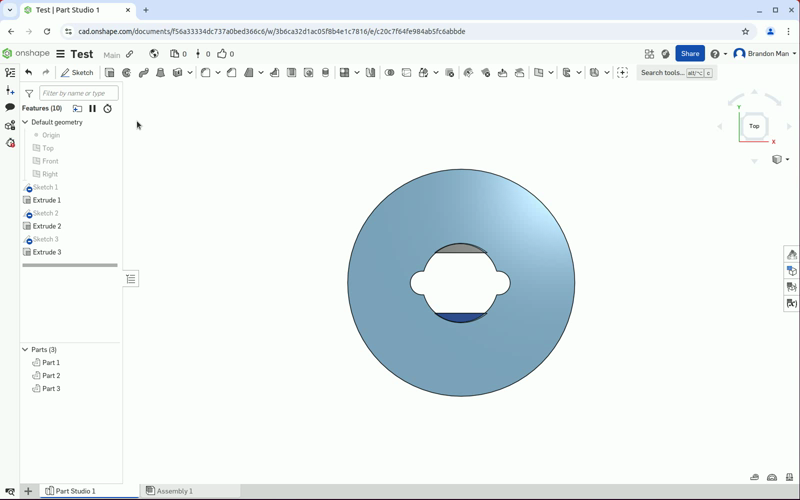
key(shift+h)
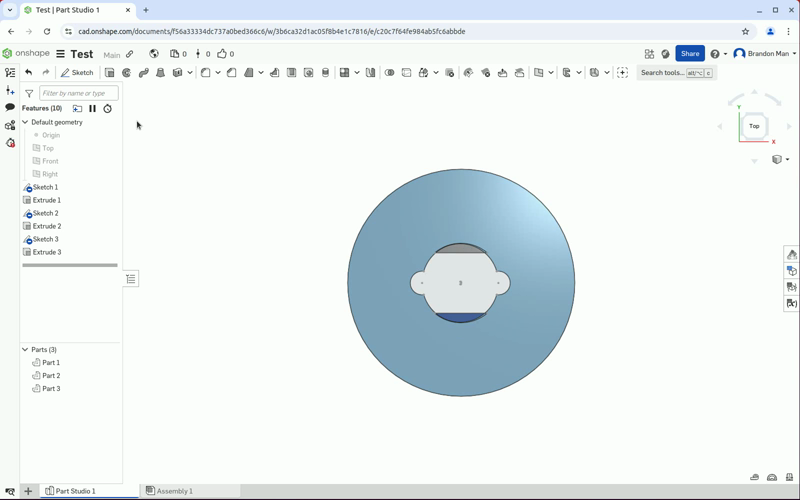
key(shift+7)
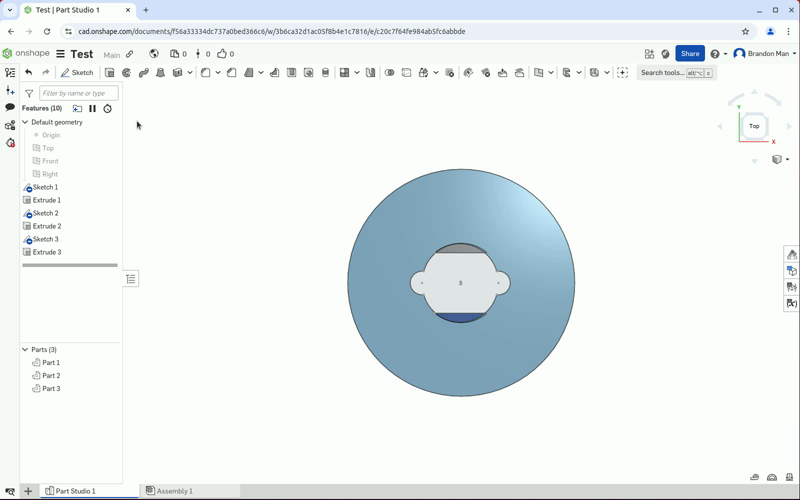
key(up, 3)
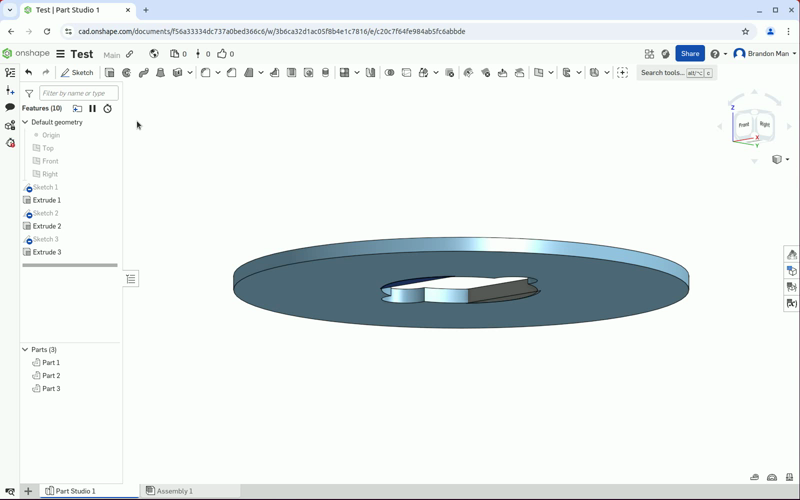
key(left, 3)
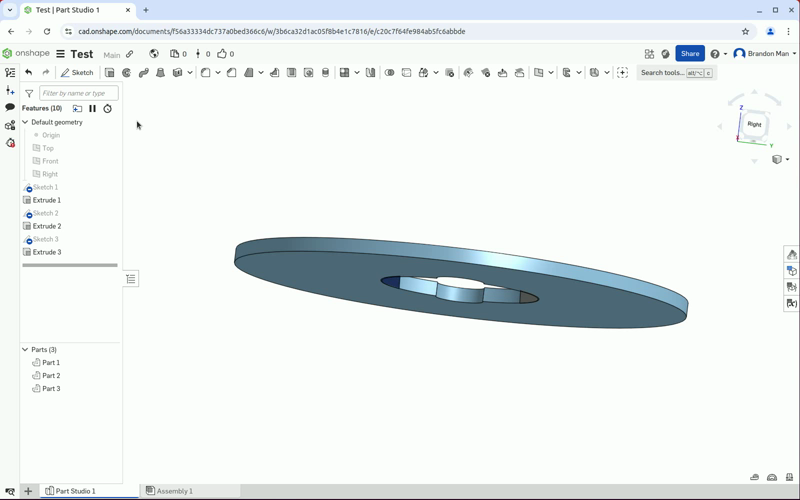
key(right, 3)
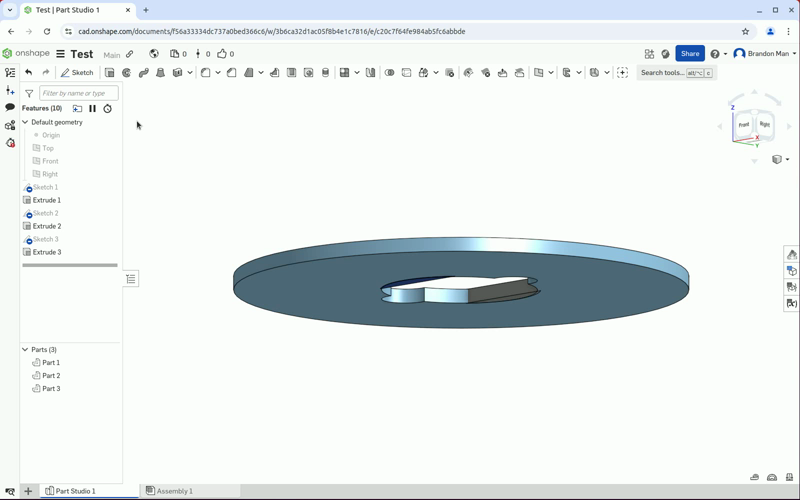
key(down, 3)
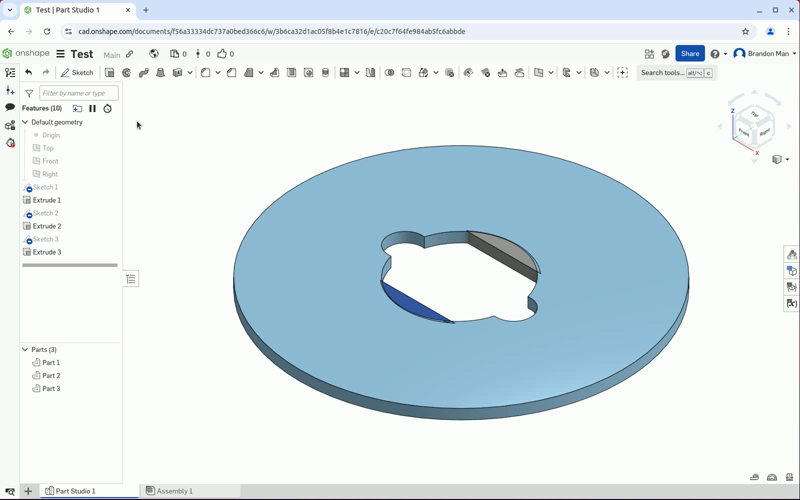
mouse_move(73, 189)
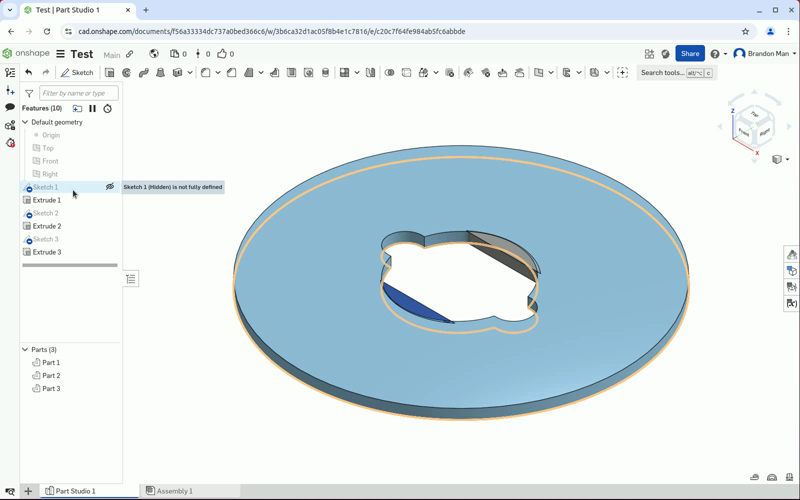
click(73, 189)